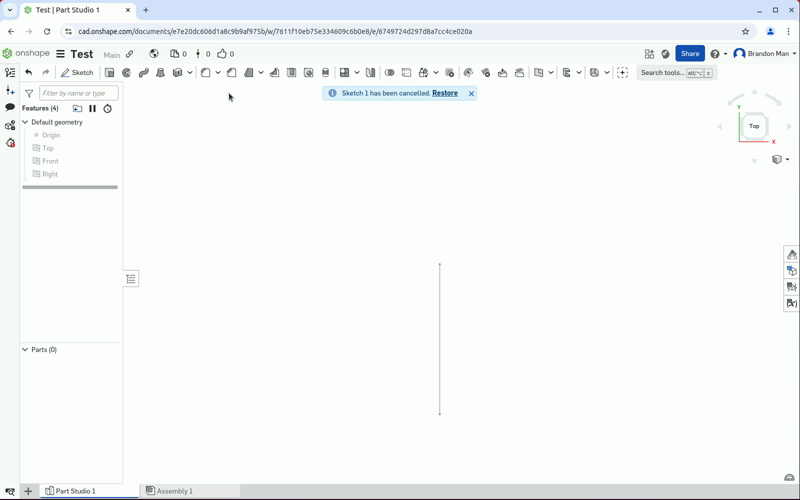
key(shift+h)
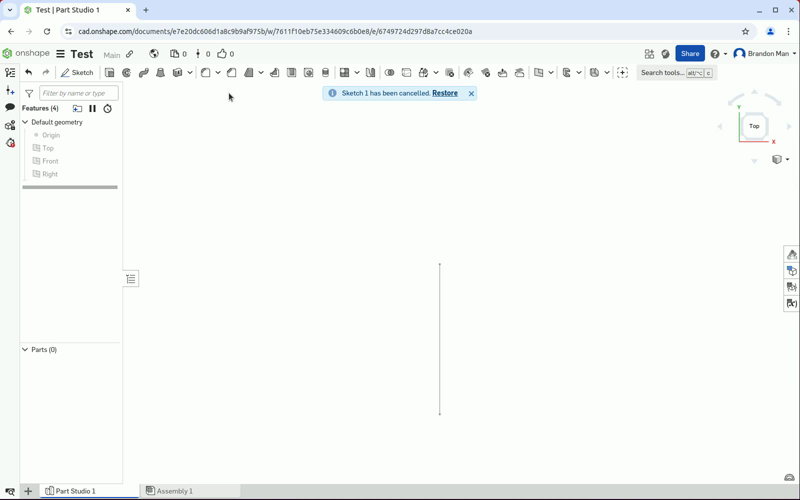
key(shift+s)
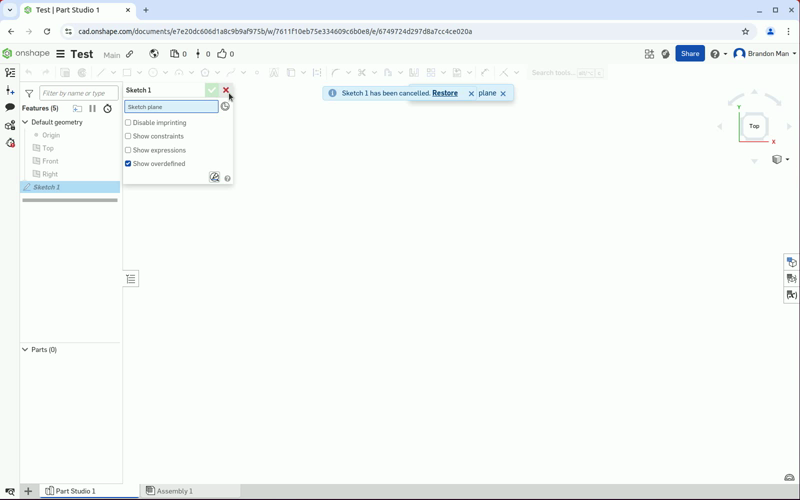
mouse_move(73, 150)
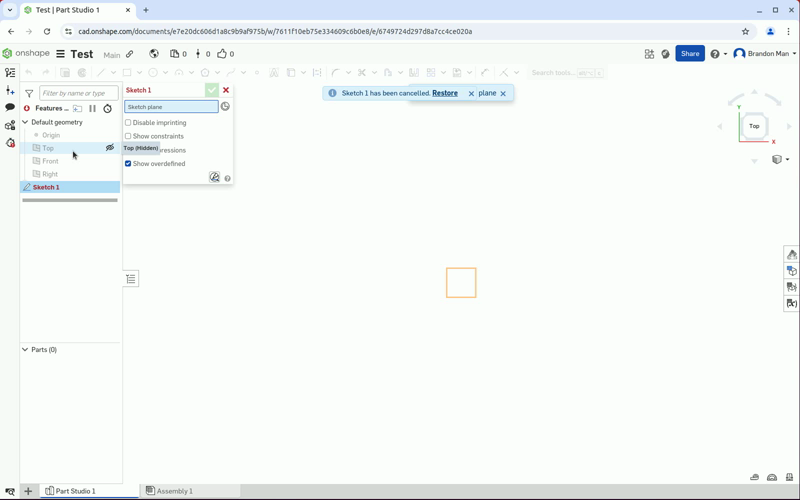
click(73, 150)
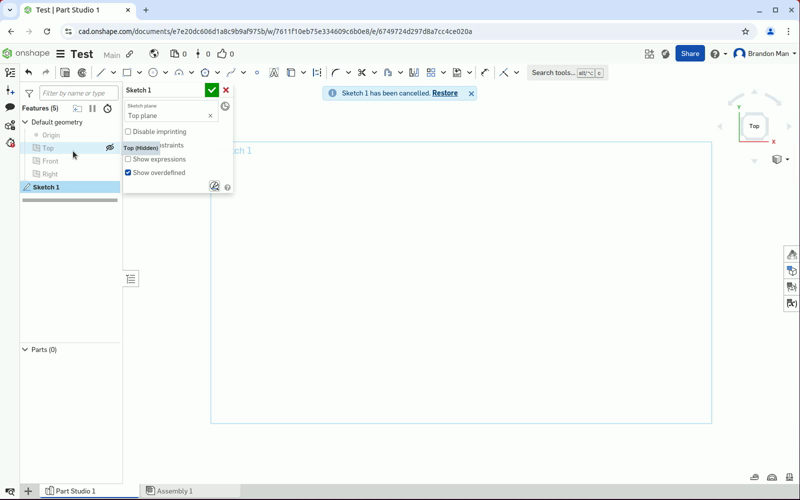
mouse_move(73, 352)
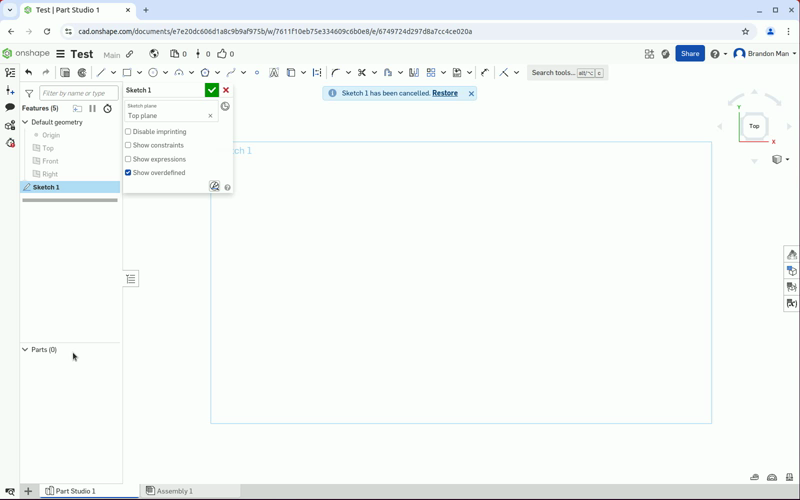
key(y)
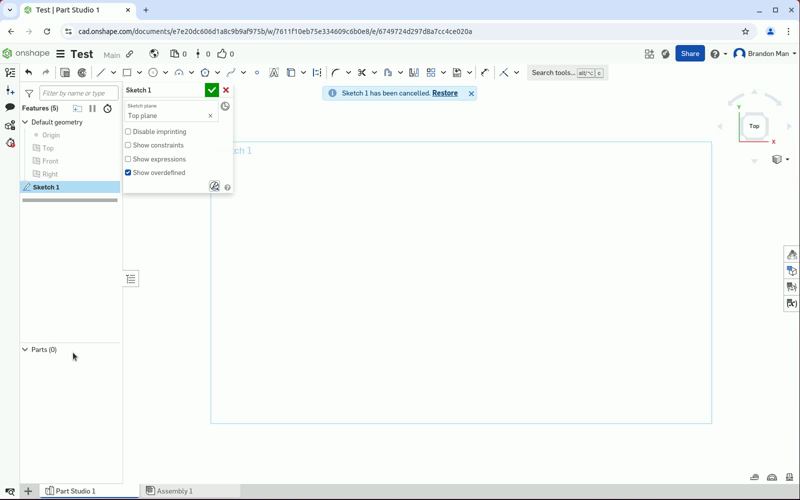
key(l)
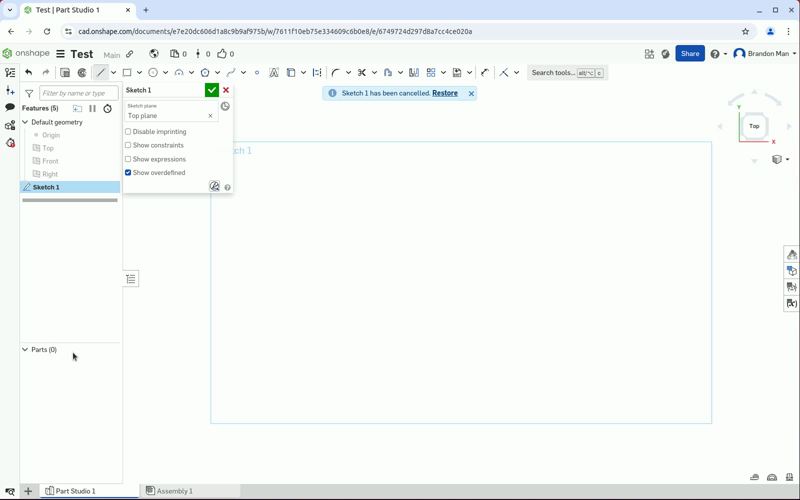
key_down(shift)
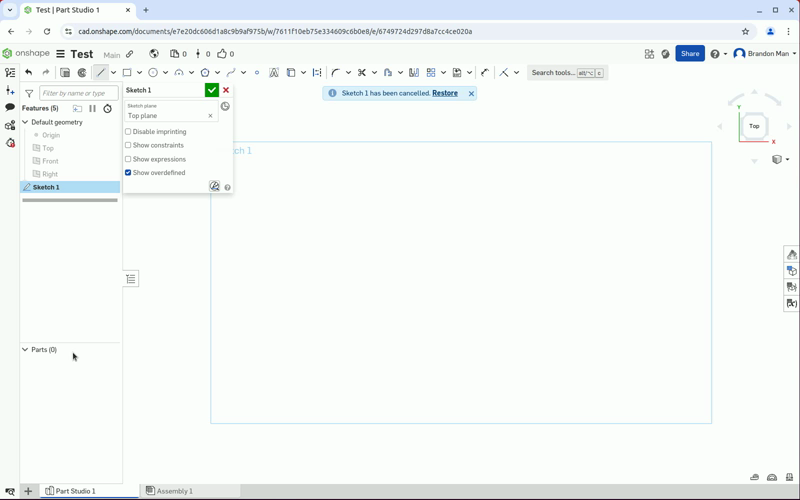
mouse_move(516, 282)
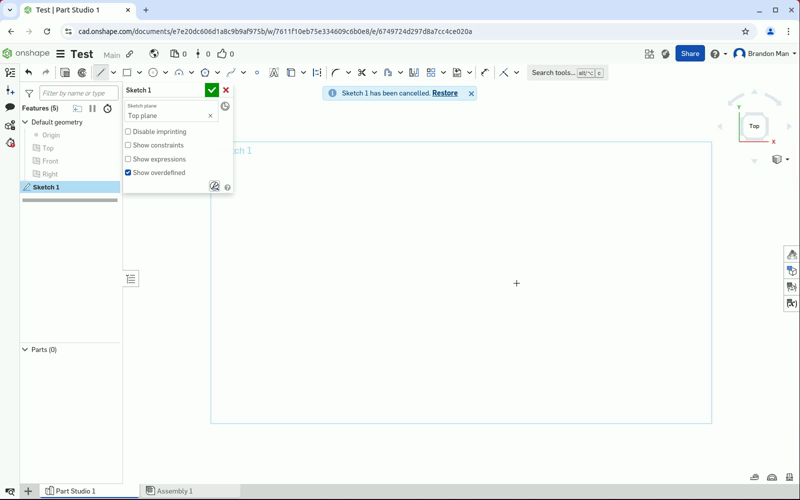
click(516, 282)
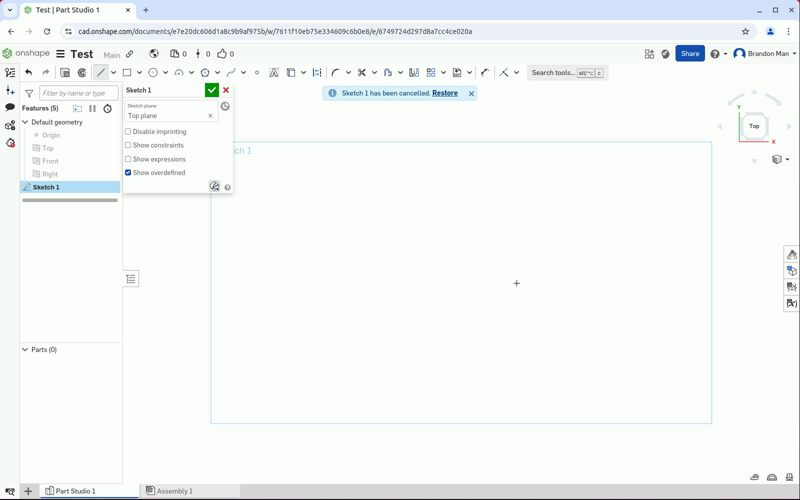
key_up(shift)
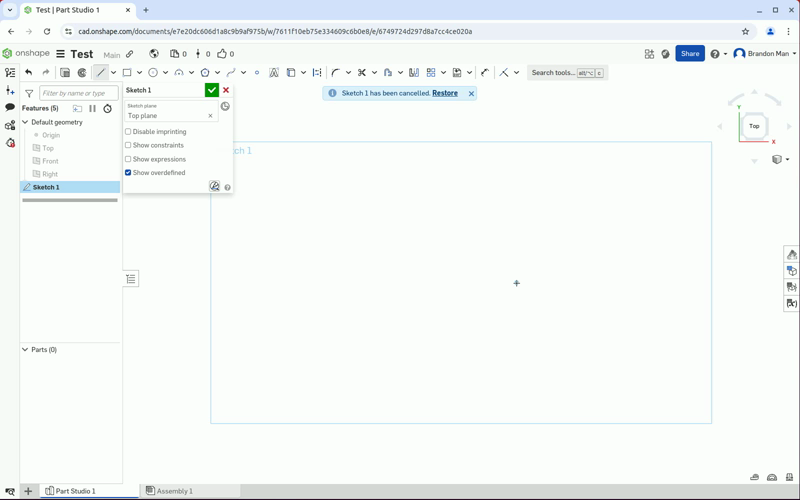
key_down(shift)
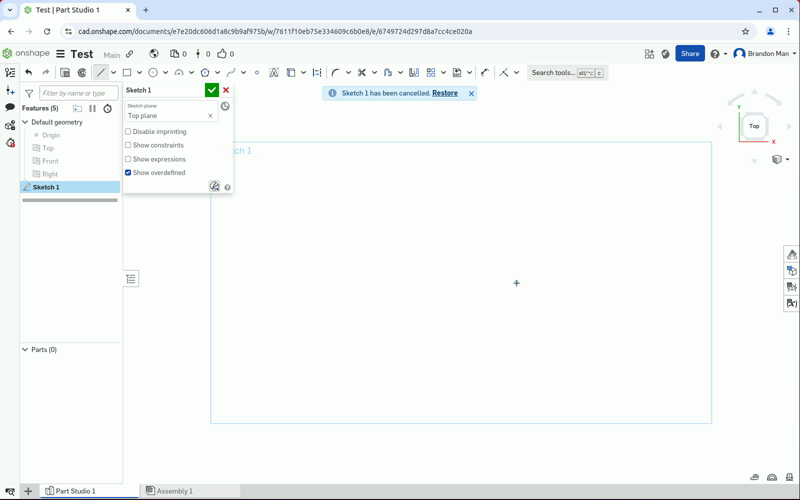
mouse_move(546, 282)
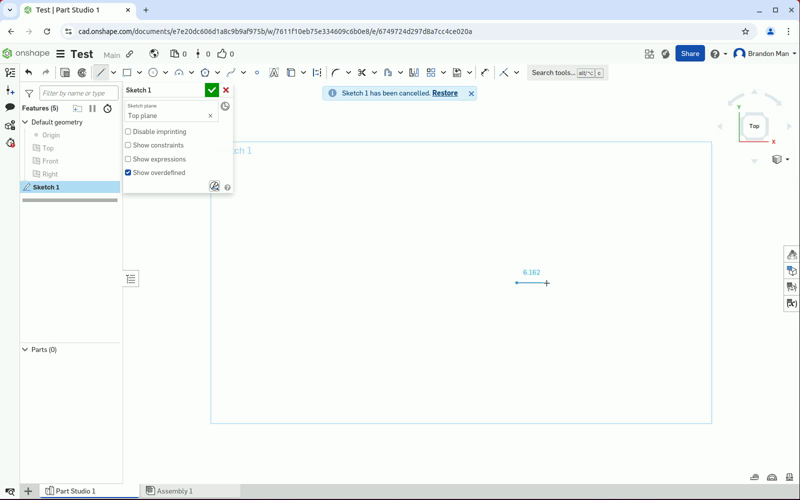
mouse_move(573, 282)
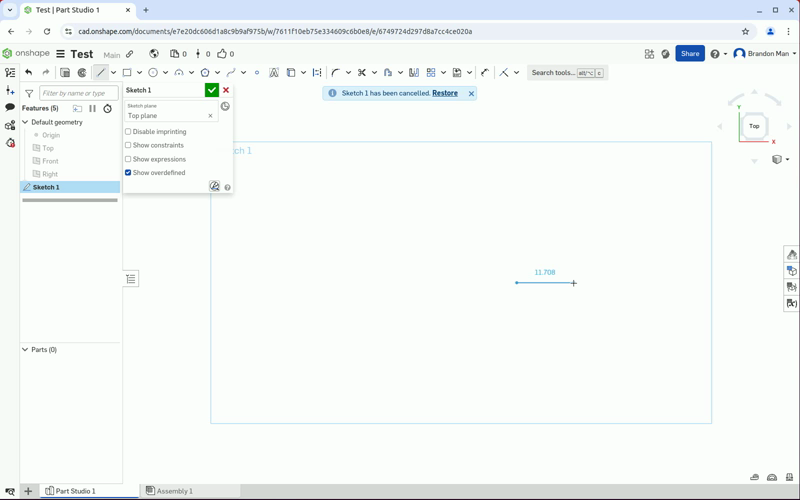
click(573, 282)
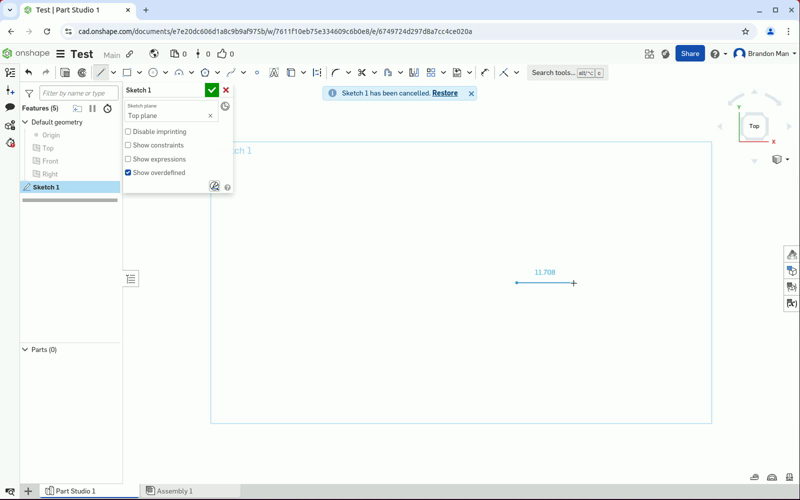
key_up(shift)
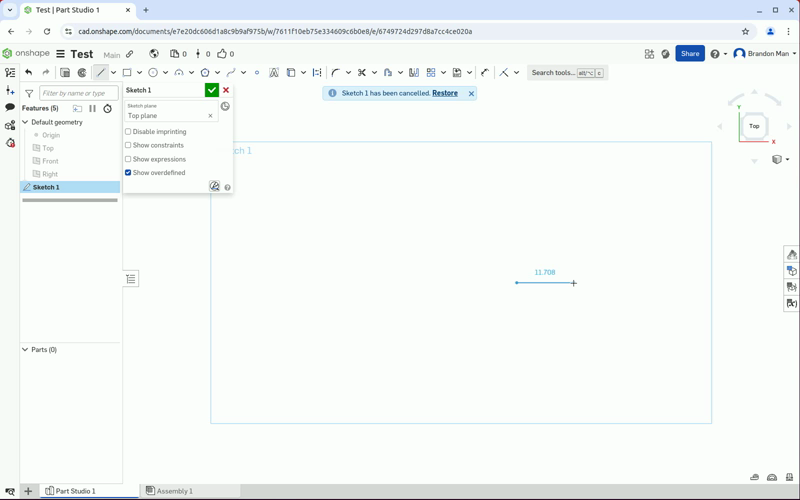
key_down(shift)
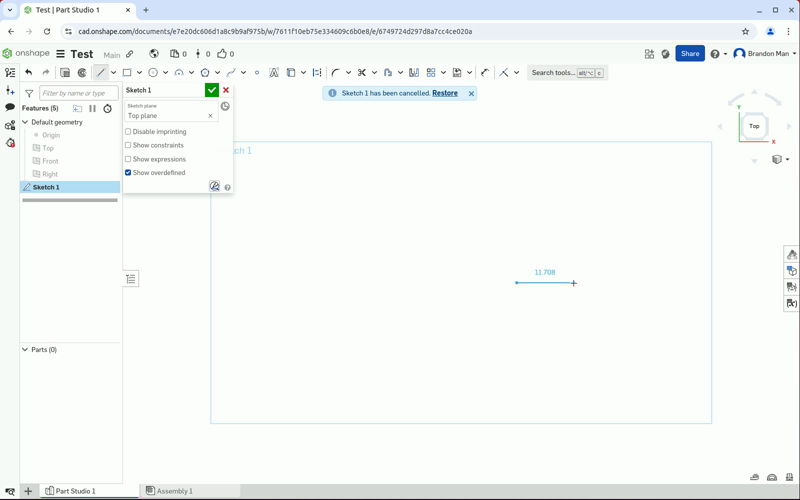
mouse_move(589, 282)
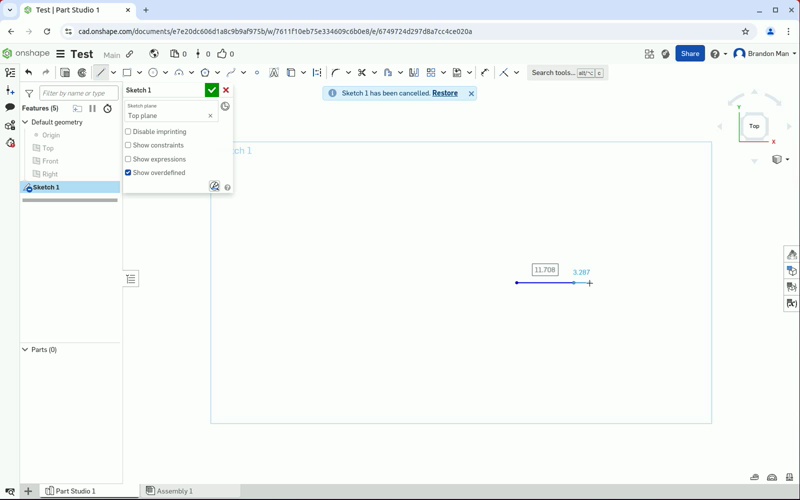
mouse_move(573, 226)
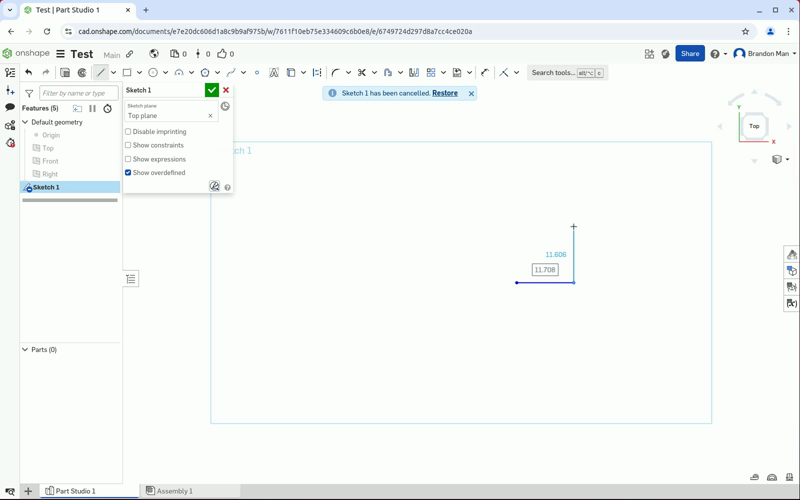
click(573, 226)
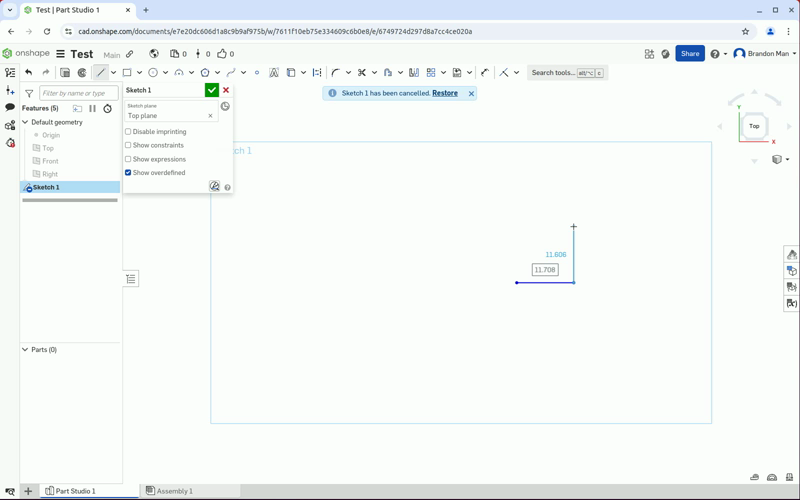
key_up(shift)
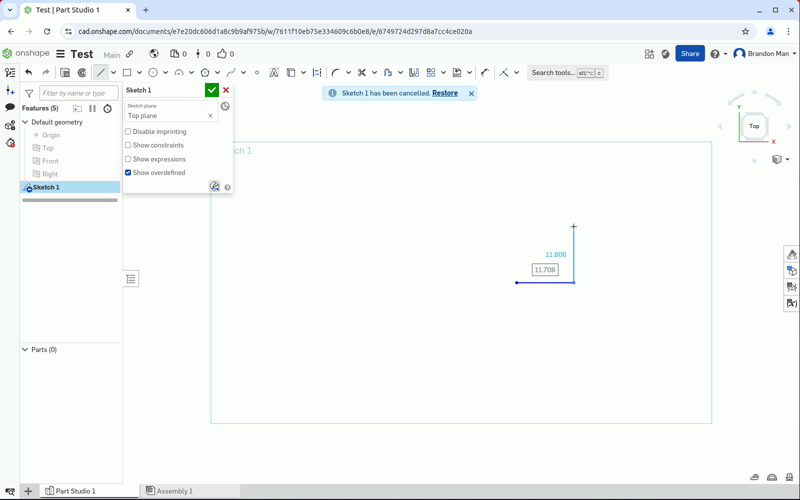
key_down(shift)
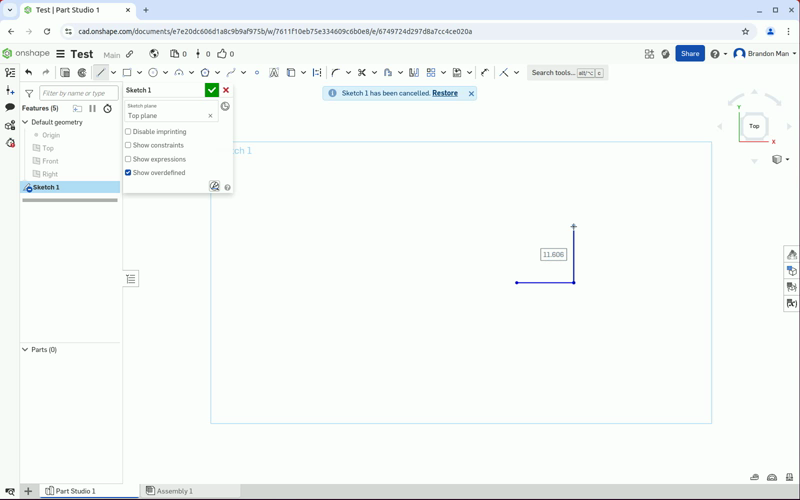
mouse_move(589, 226)
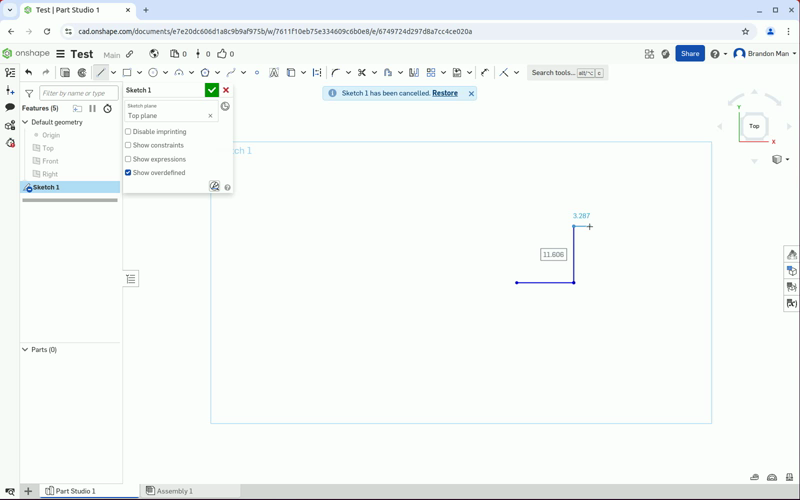
mouse_move(516, 226)
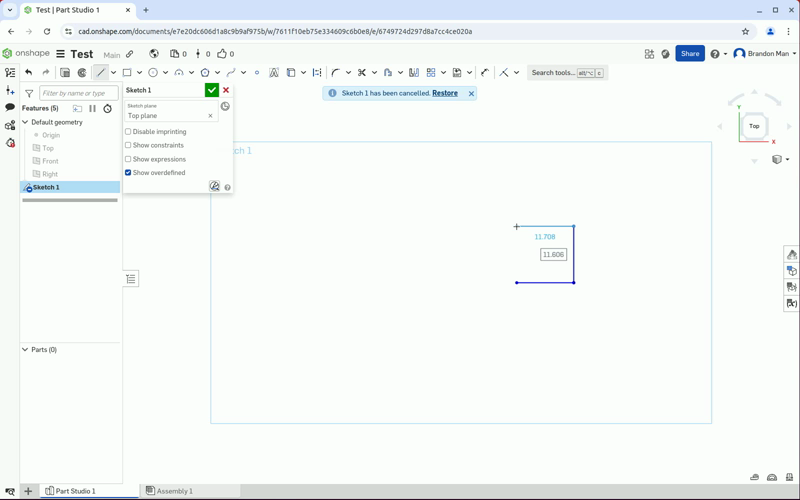
click(516, 226)
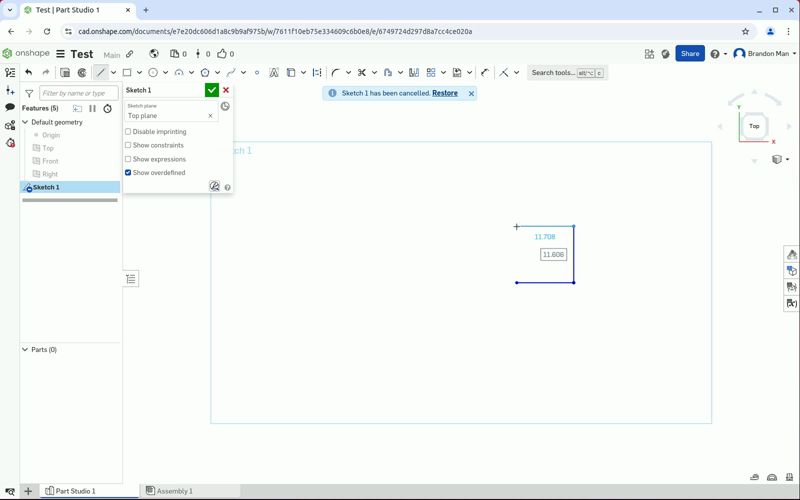
key_up(shift)
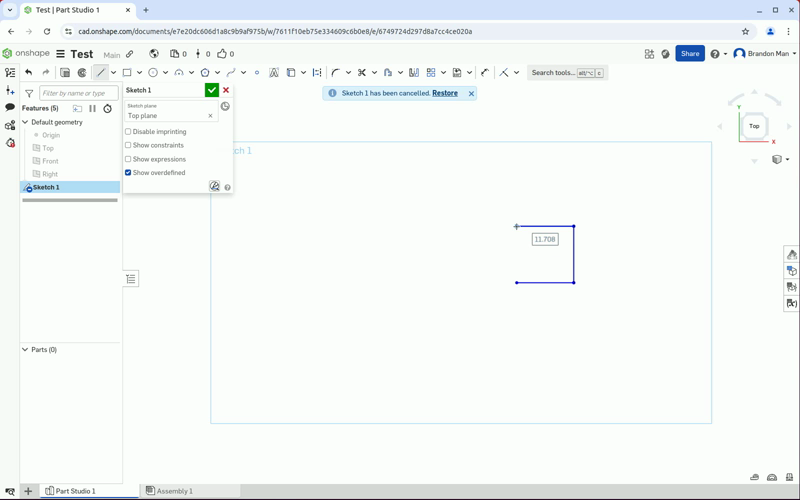
mouse_move(546, 226)
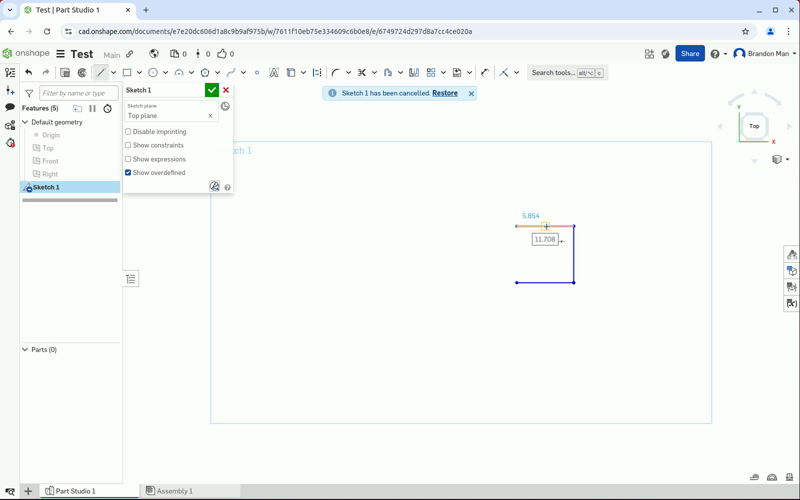
key_down(shift)
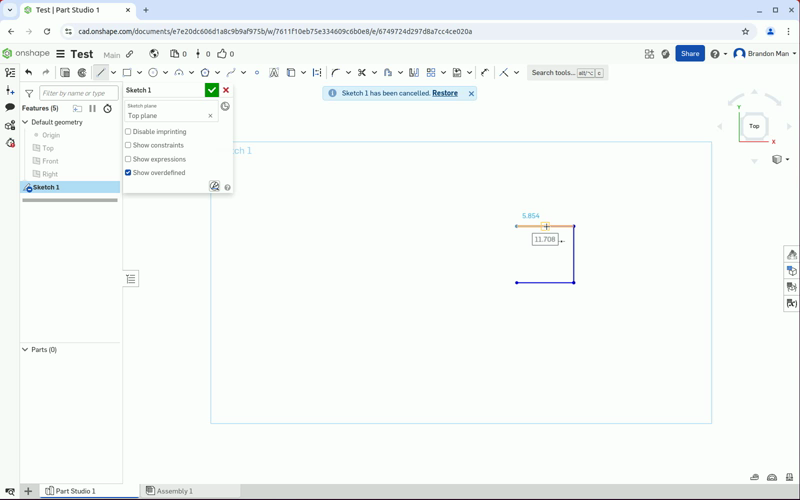
mouse_move(516, 282)
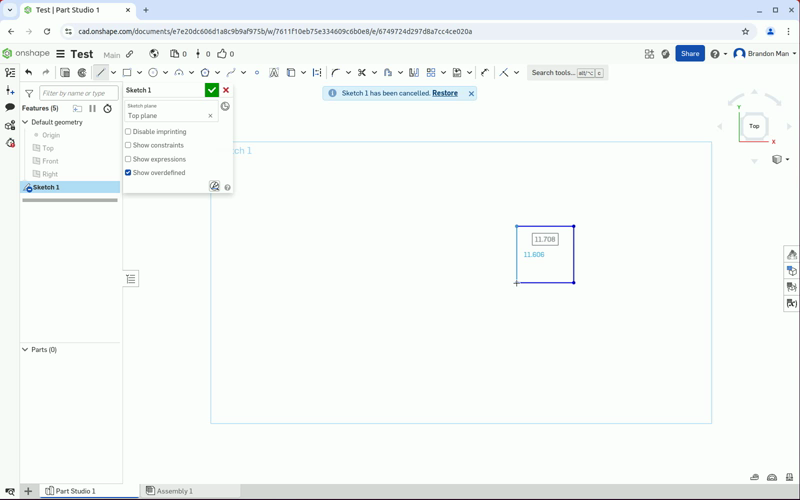
key_up(shift)
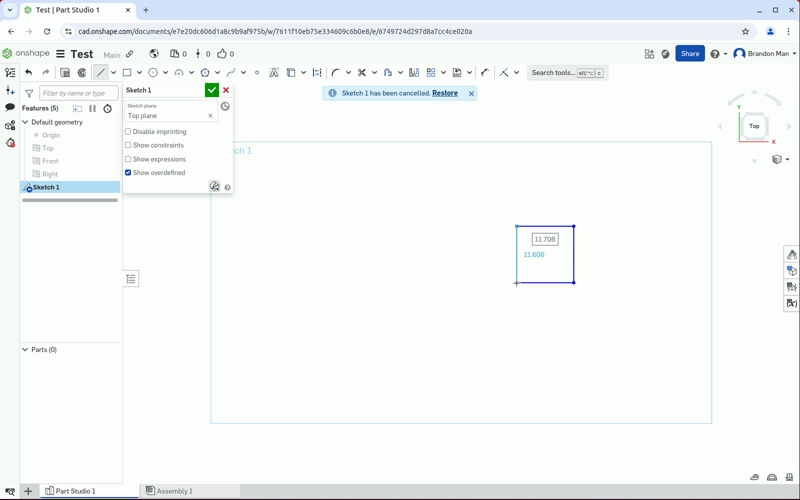
click(516, 282)
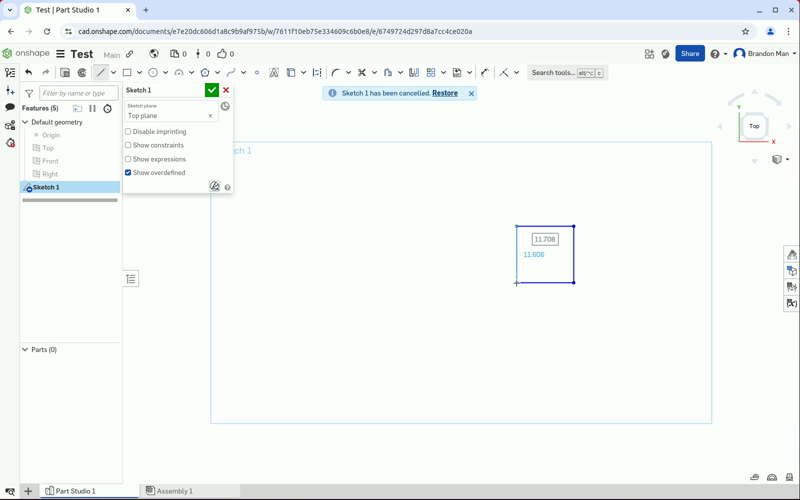
key(esc)
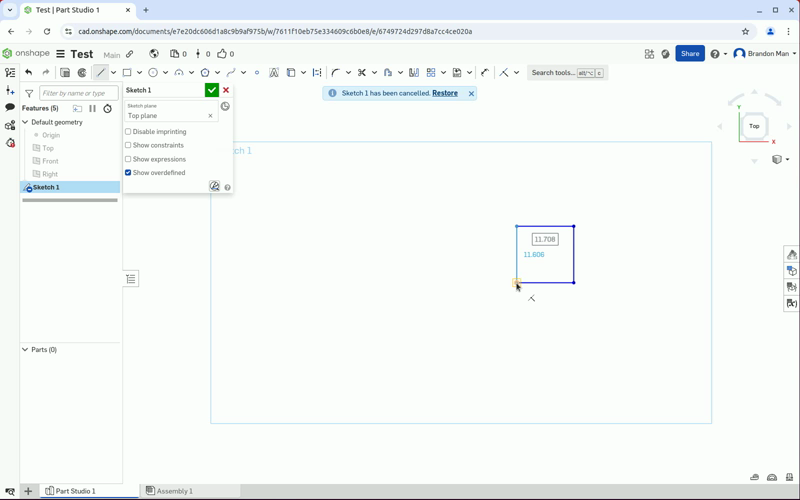
mouse_move(544, 276)
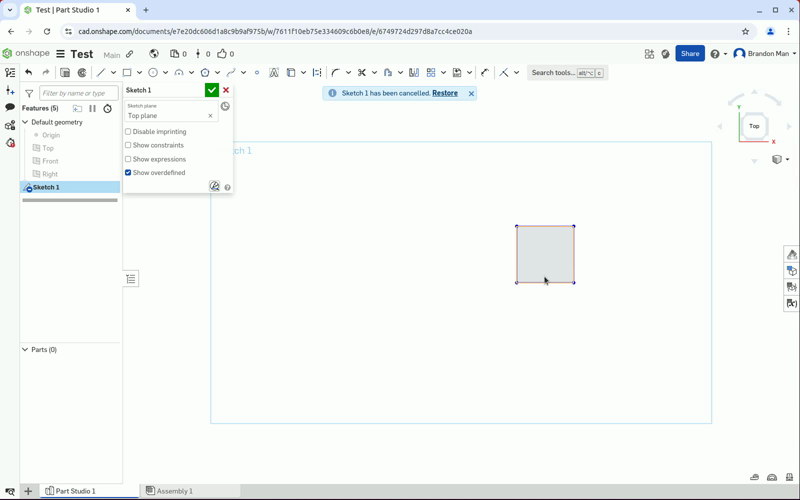
click(544, 276)
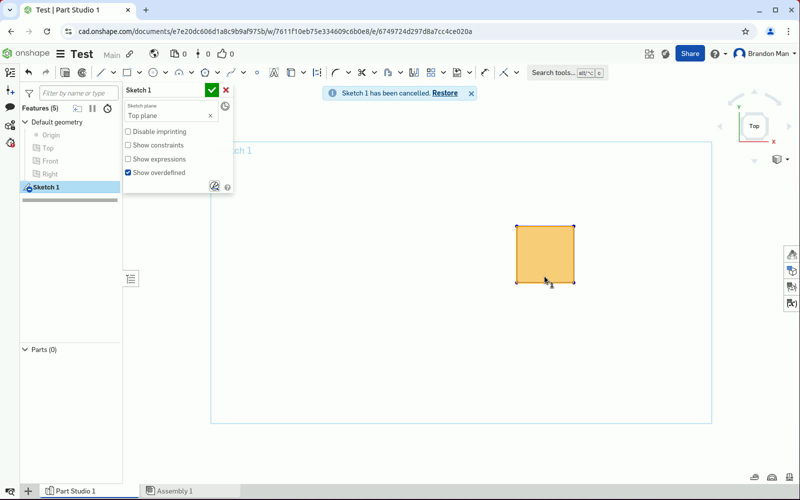
mouse_move(73, 352)
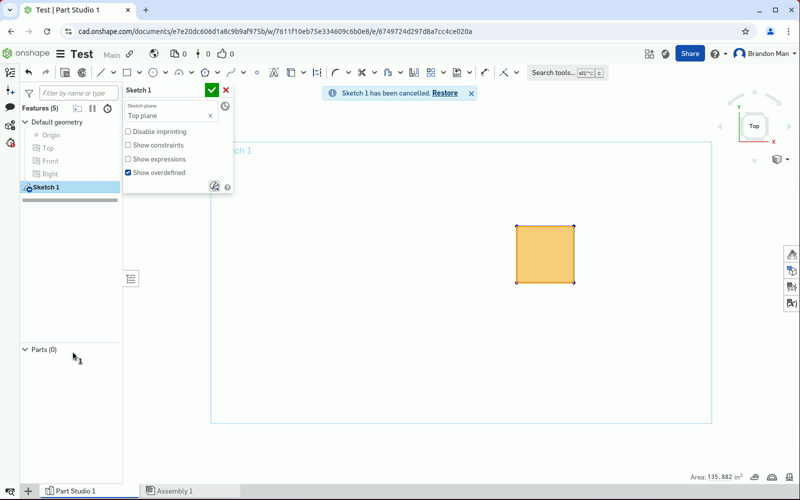
key(shift+y)
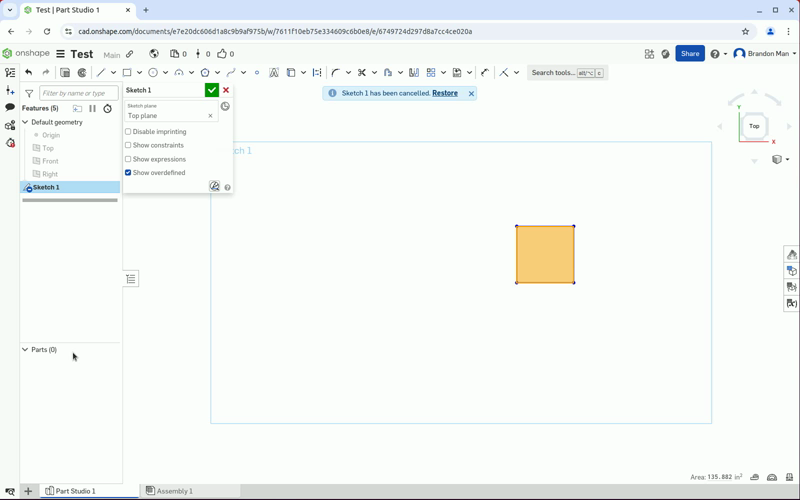
key(shift+e)
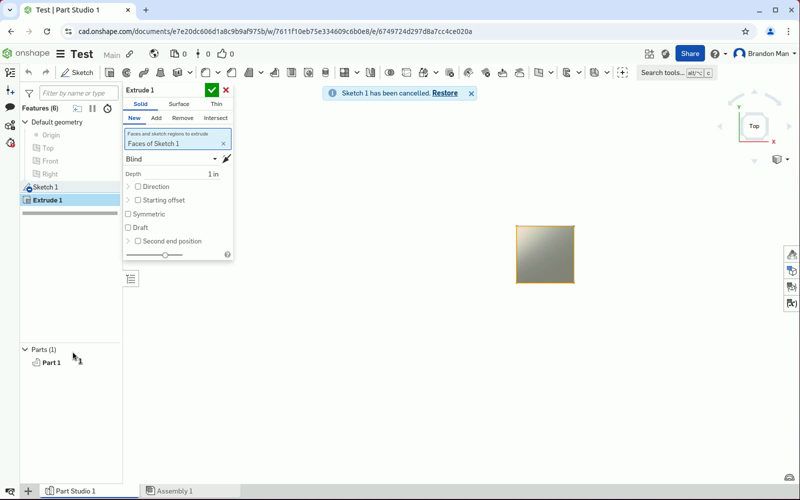
mouse_move(143, 106)
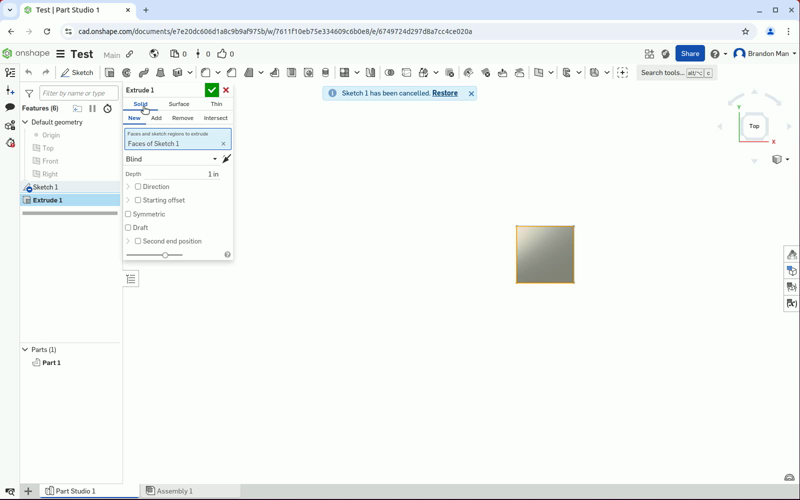
click(143, 106)
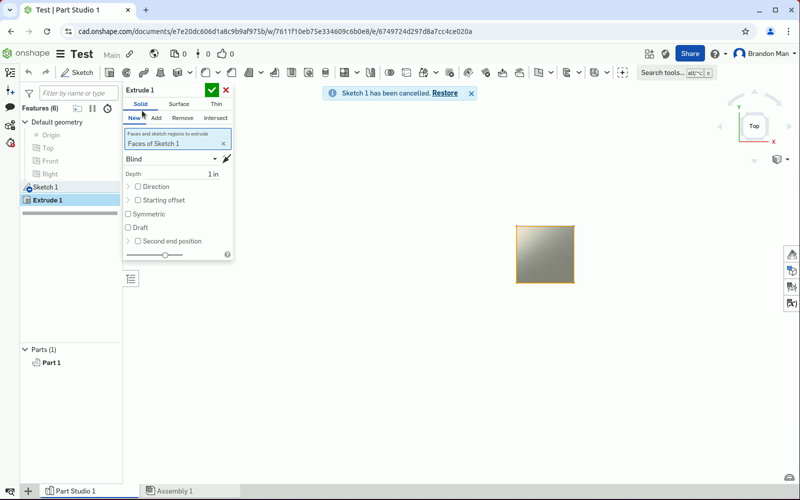
mouse_move(137, 120)
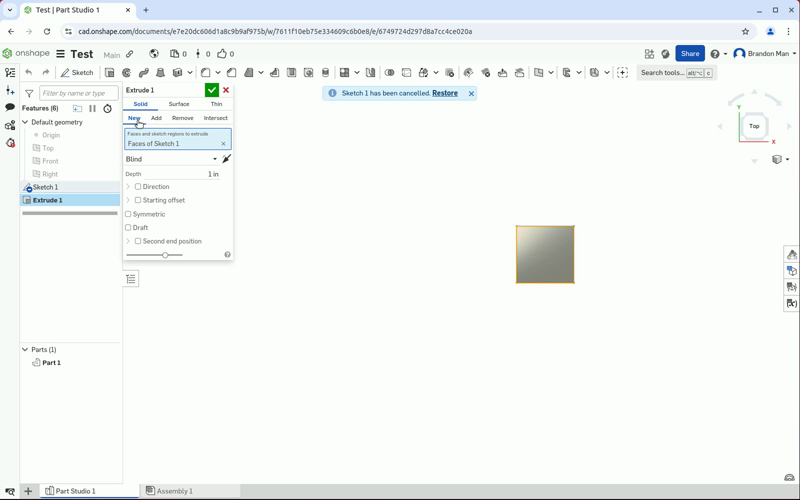
click(137, 120)
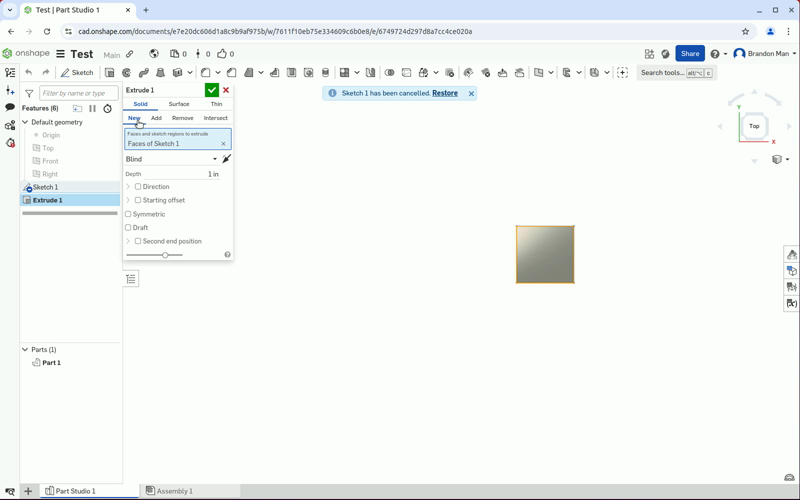
key(tab, 4)
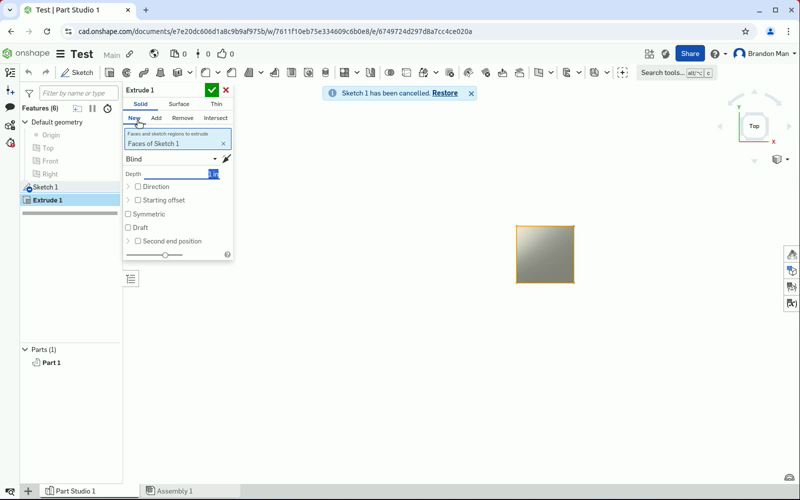
text(23.108)
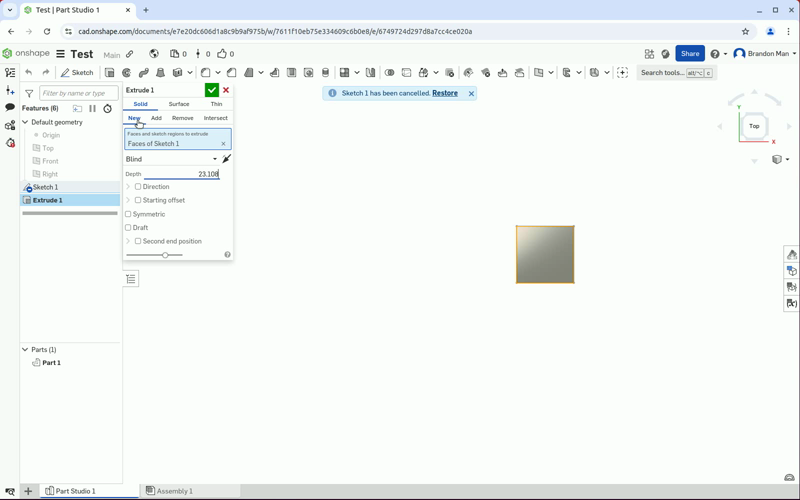
key(enter)
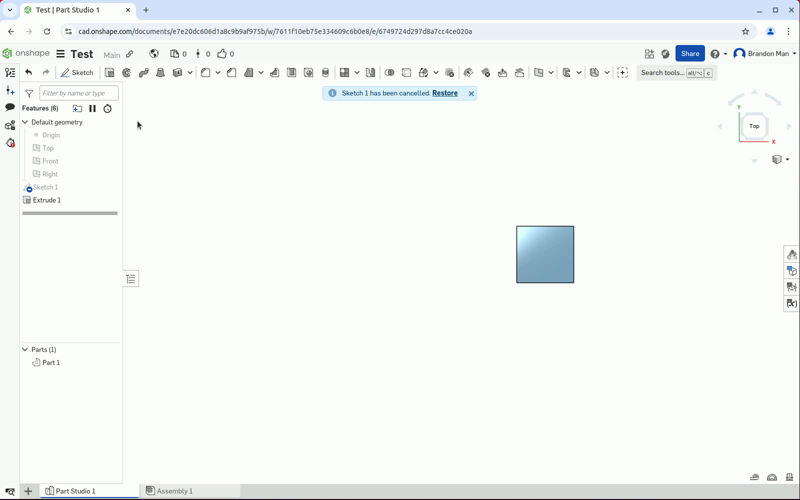
key(shift+h)
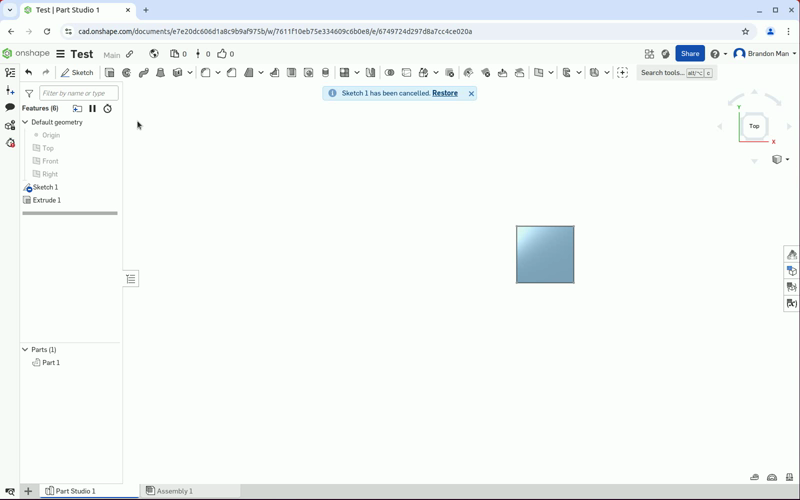
key(shift+h)
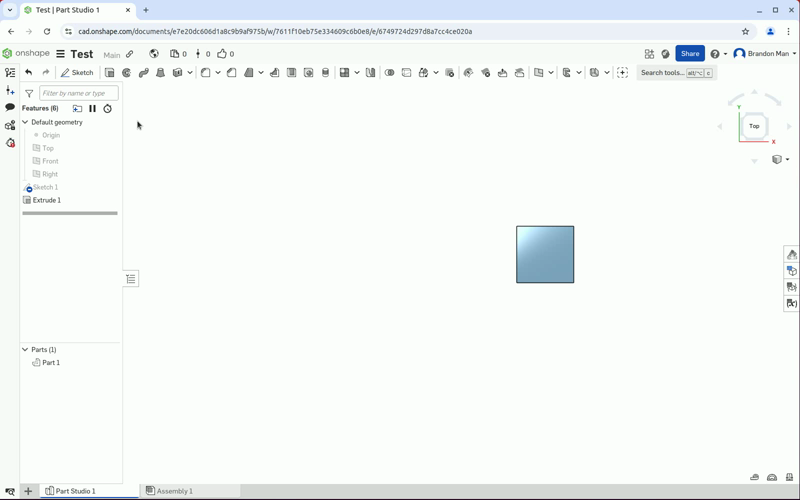
mouse_move(73, 189)
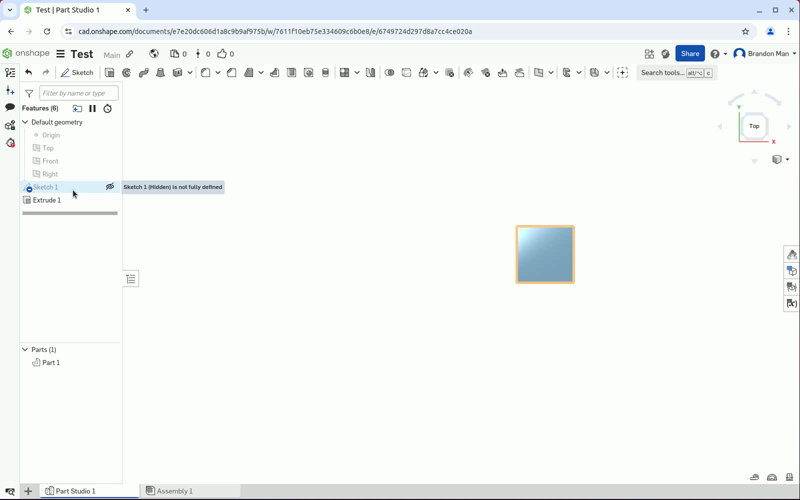
click(73, 189)
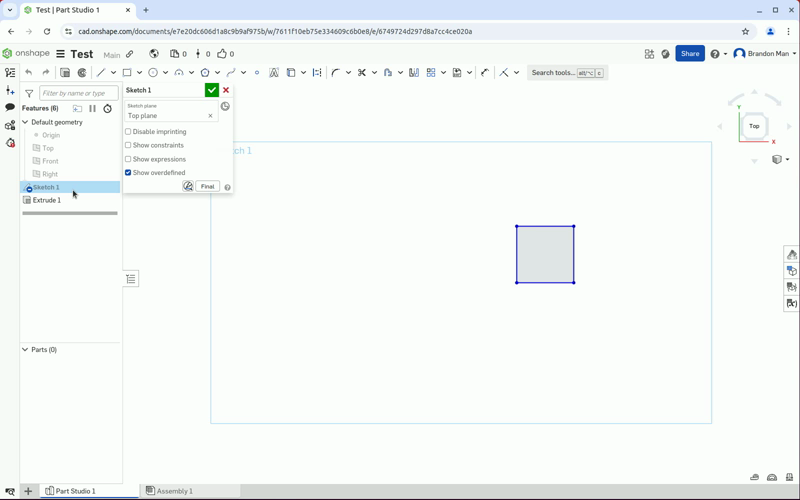
mouse_move(229, 92)
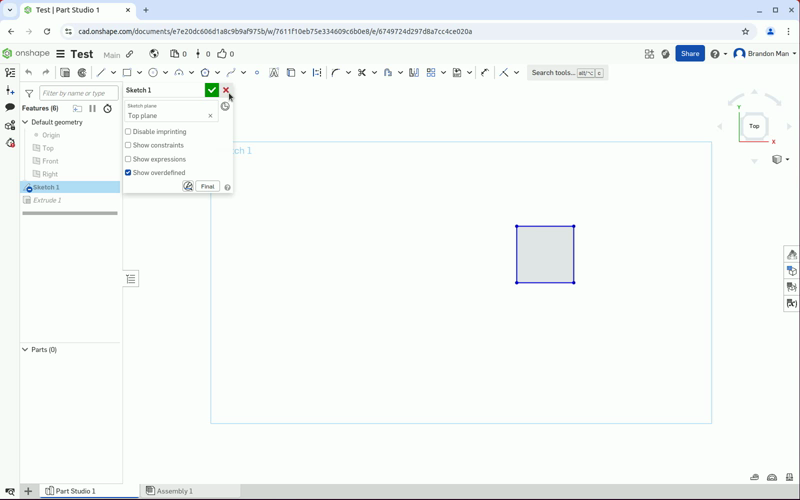
click(229, 92)
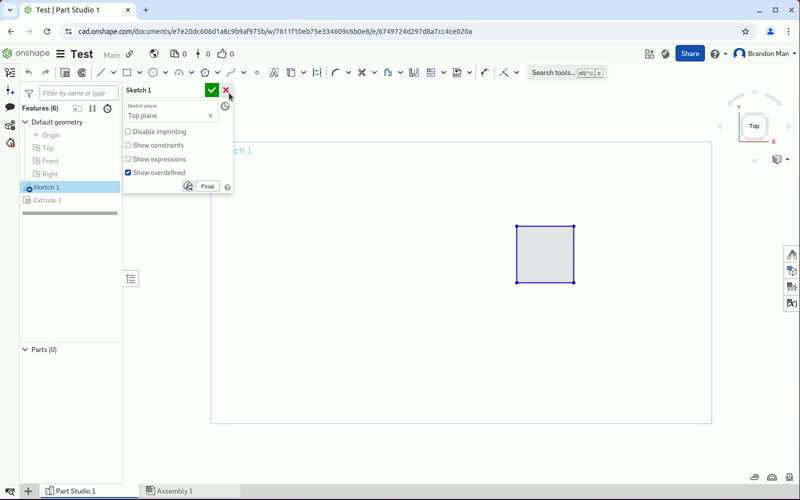
key(shift+s)
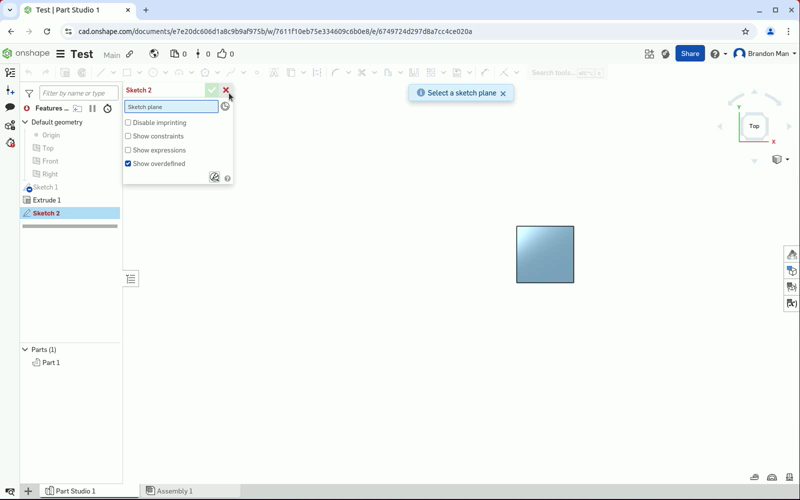
mouse_move(73, 150)
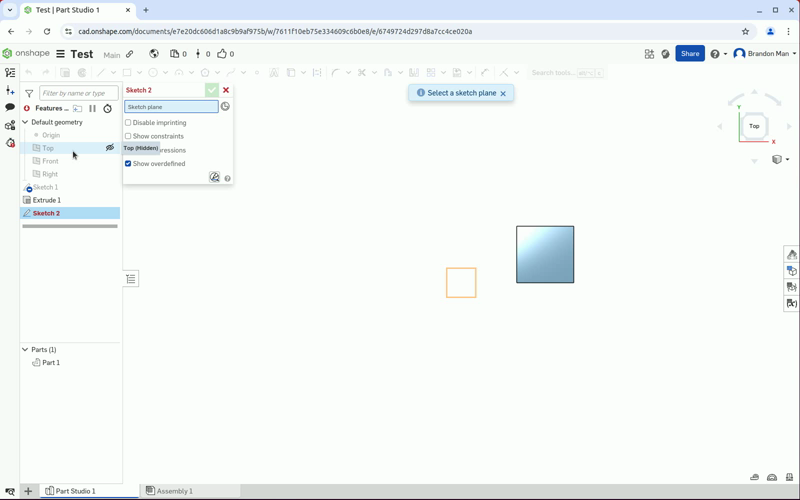
click(73, 150)
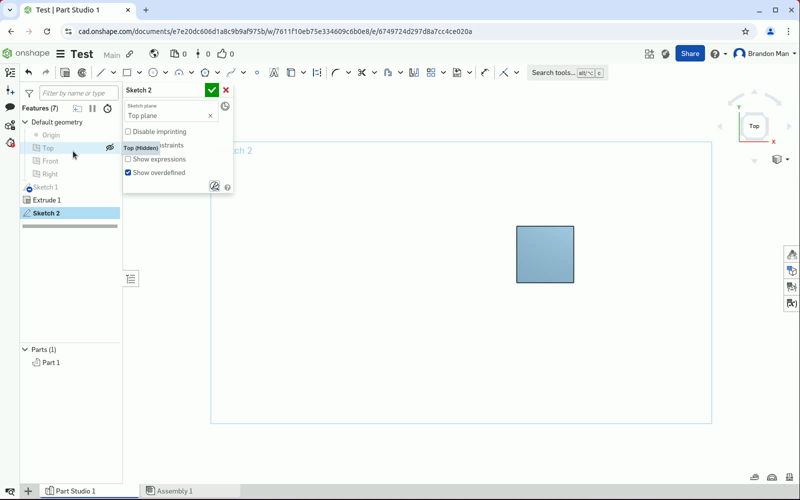
mouse_move(73, 352)
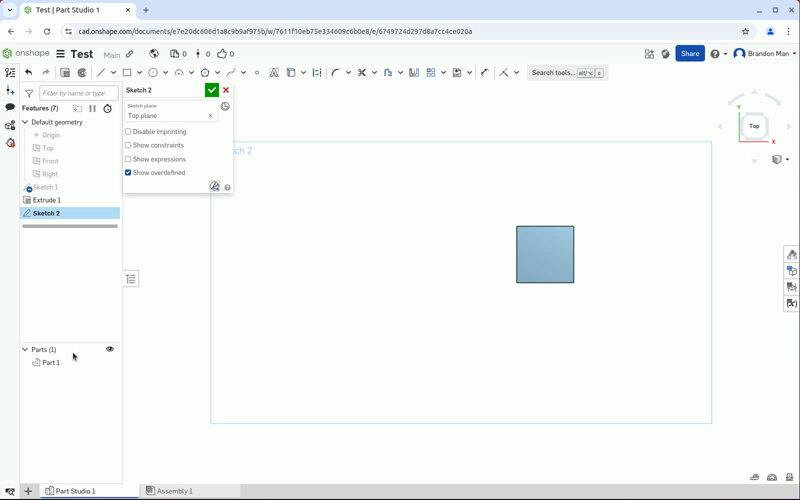
key(y)
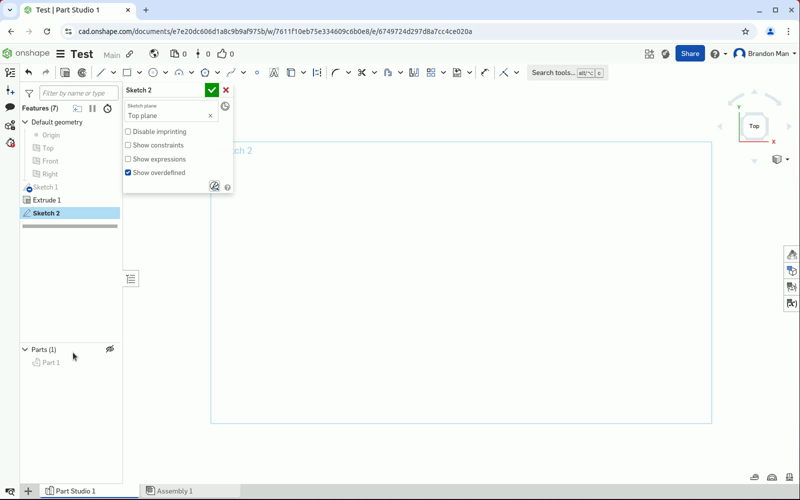
key(l)
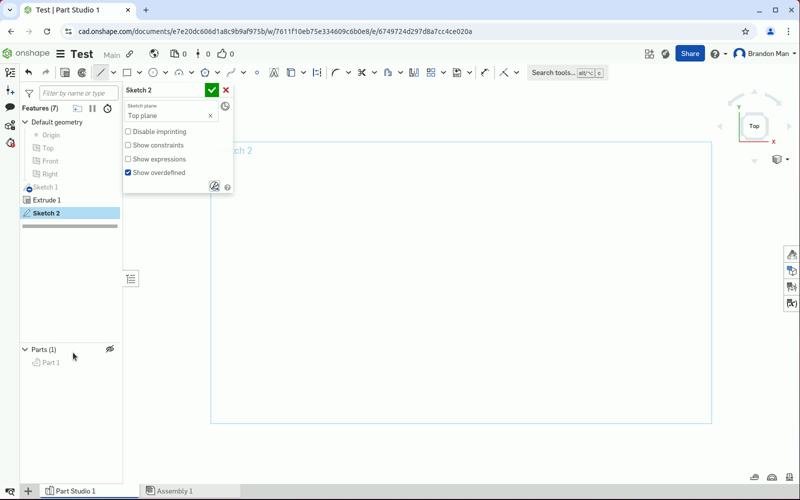
key_down(shift)
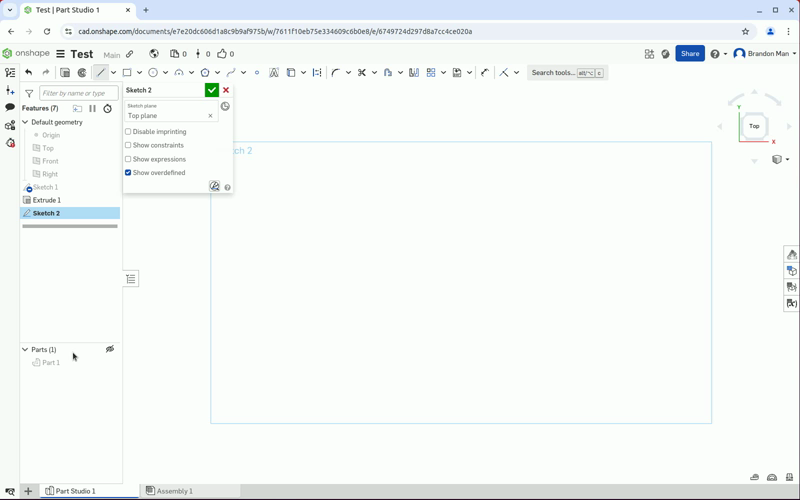
mouse_move(460, 226)
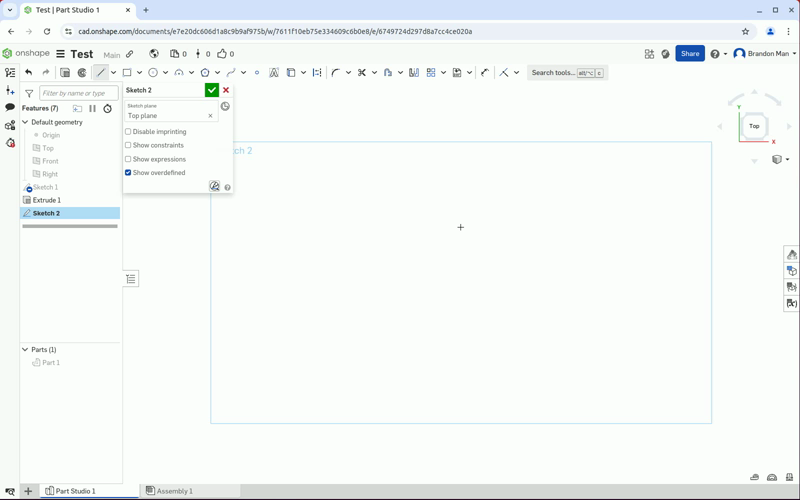
click(460, 226)
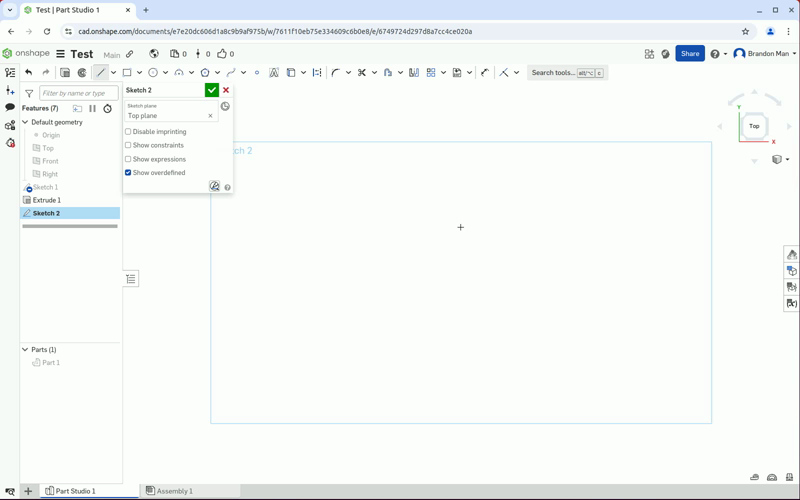
key_up(shift)
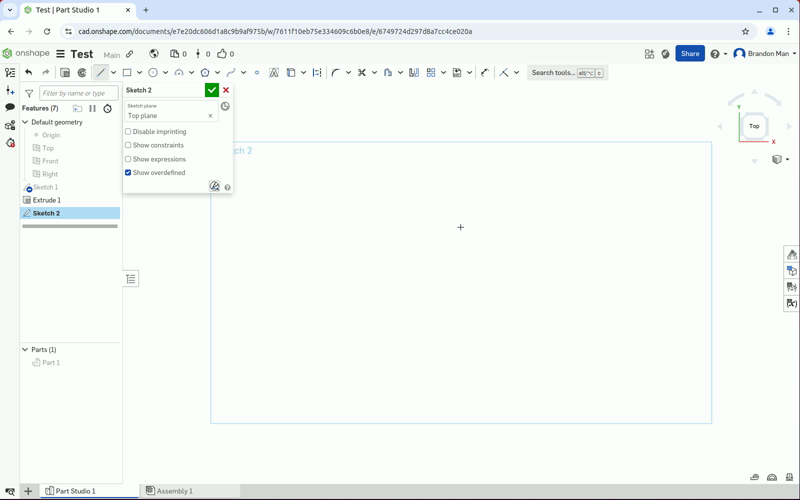
key_down(shift)
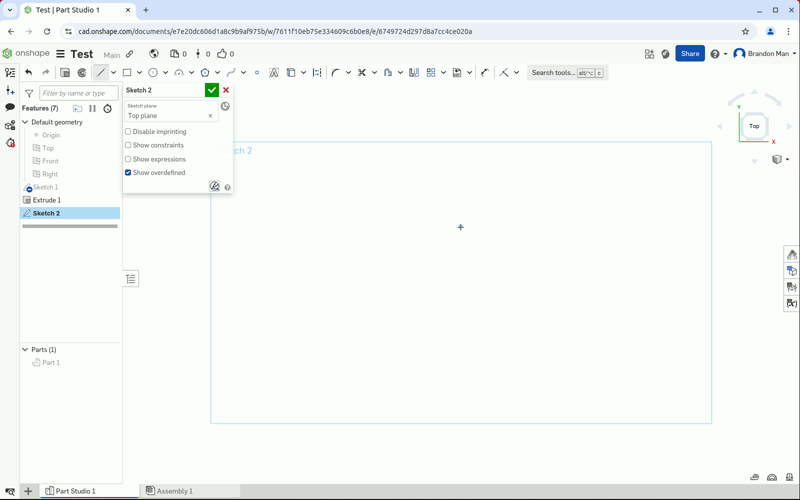
mouse_move(490, 226)
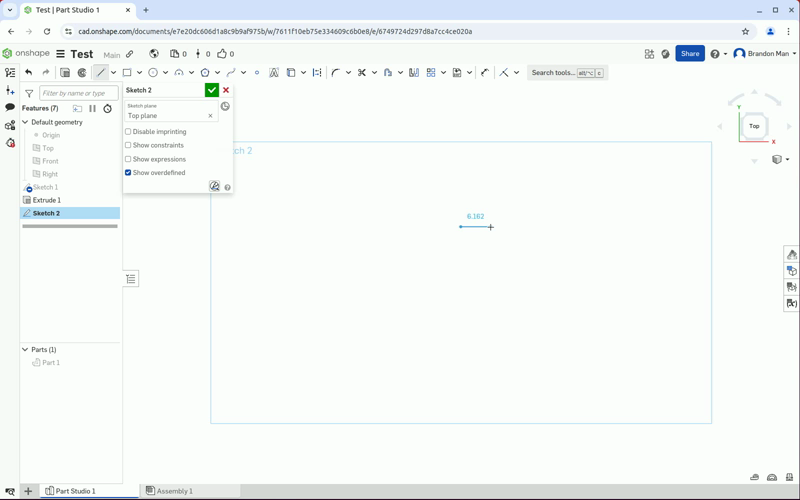
mouse_move(517, 226)
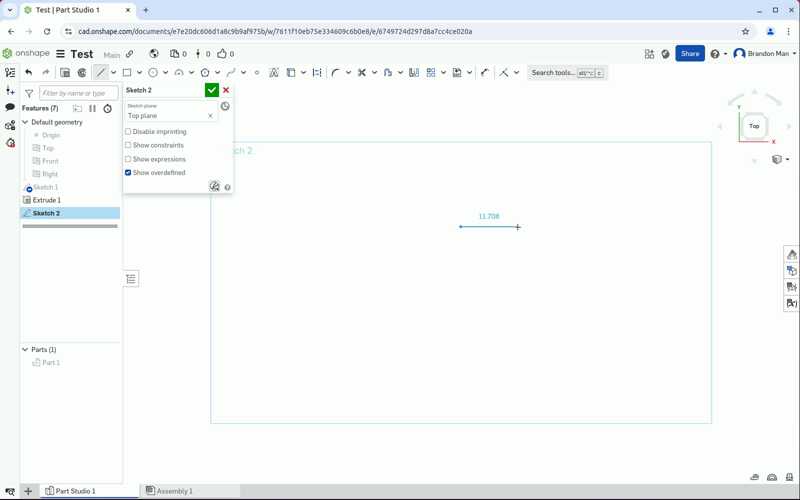
click(517, 226)
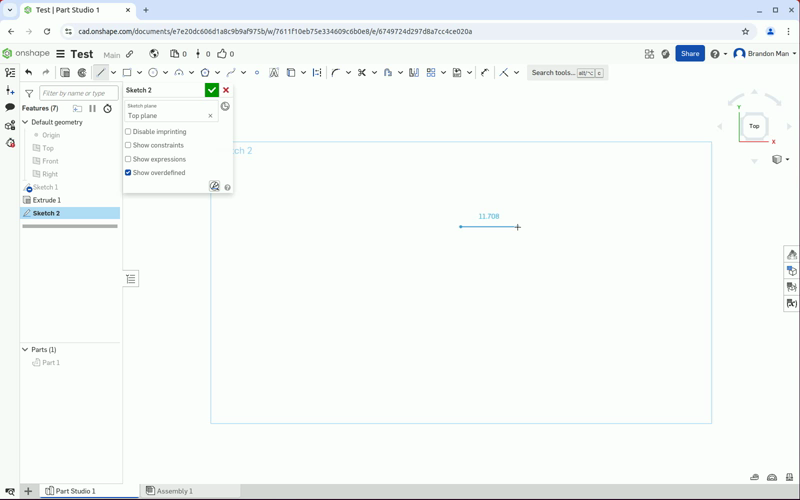
key_up(shift)
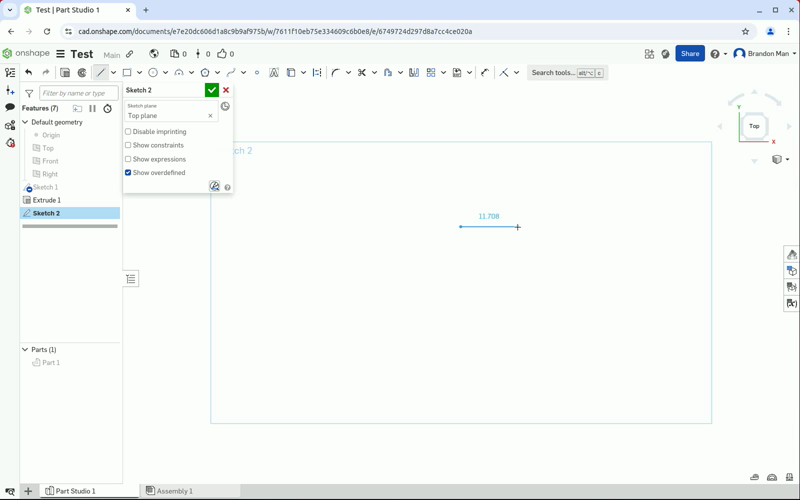
key_down(shift)
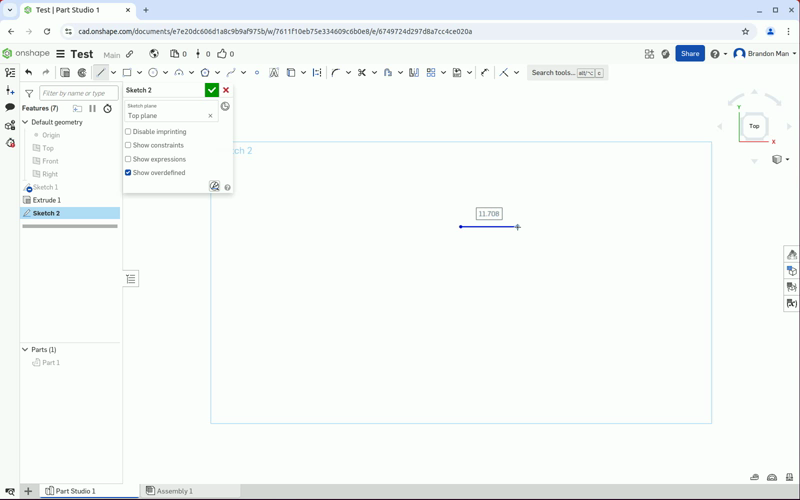
mouse_move(547, 226)
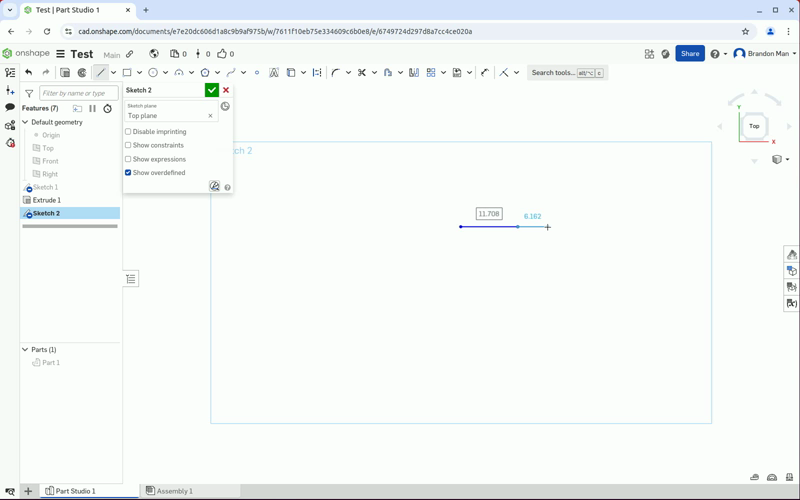
mouse_move(517, 169)
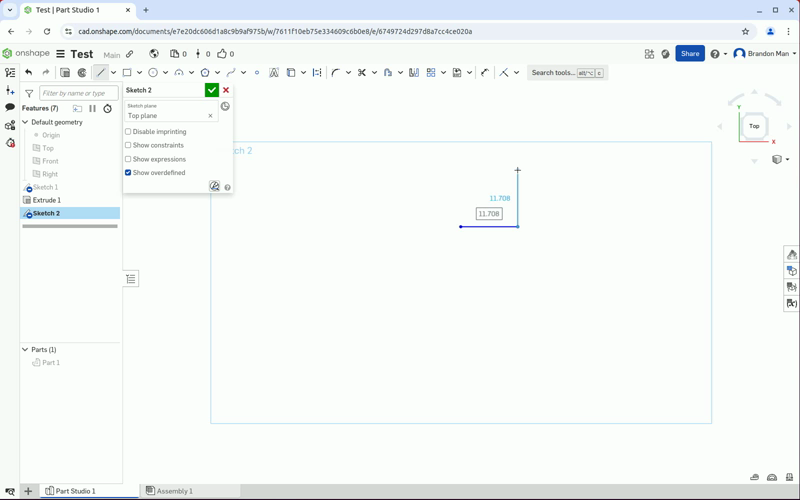
click(517, 169)
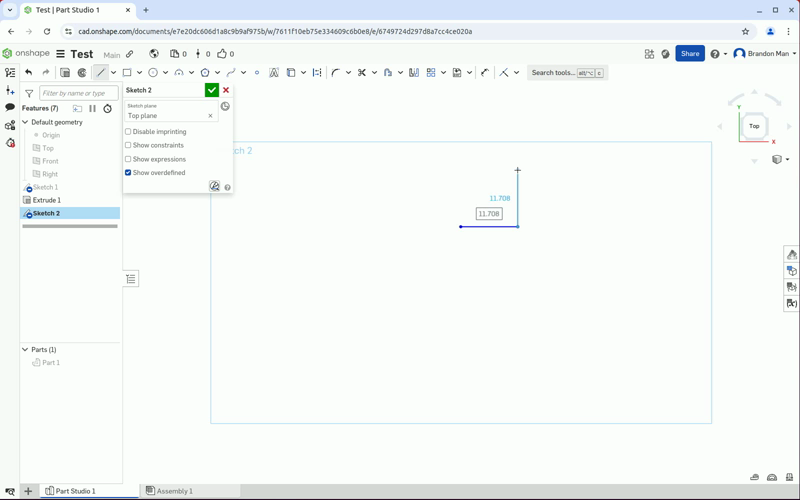
key_up(shift)
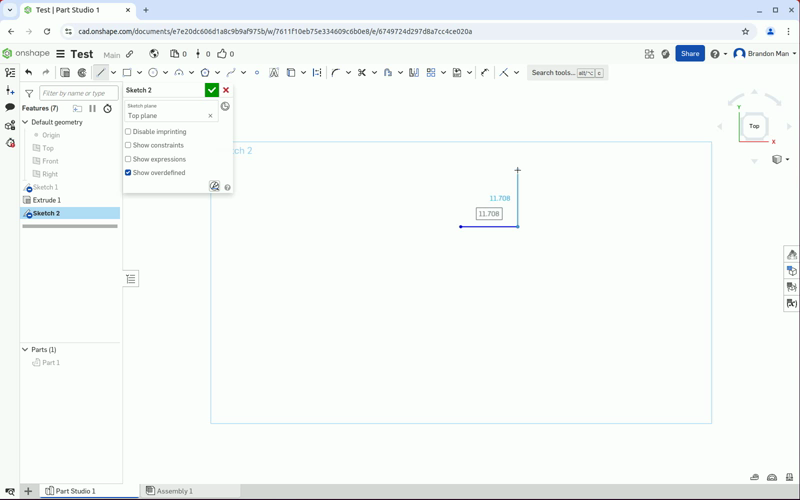
key_down(shift)
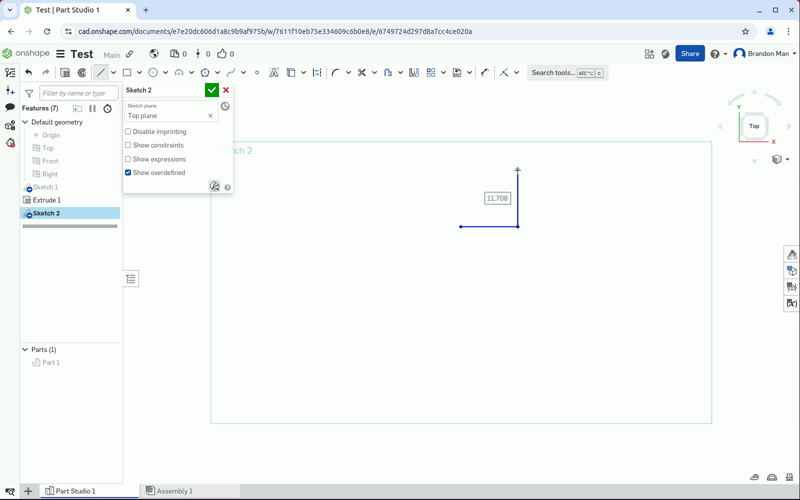
mouse_move(547, 169)
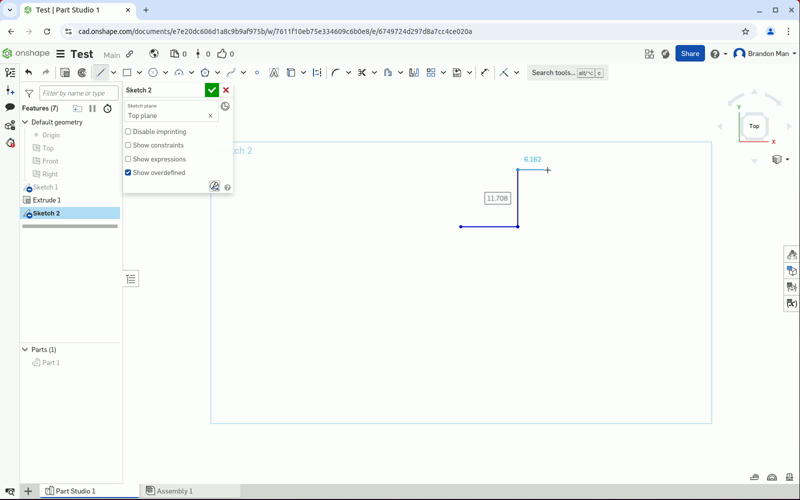
mouse_move(460, 169)
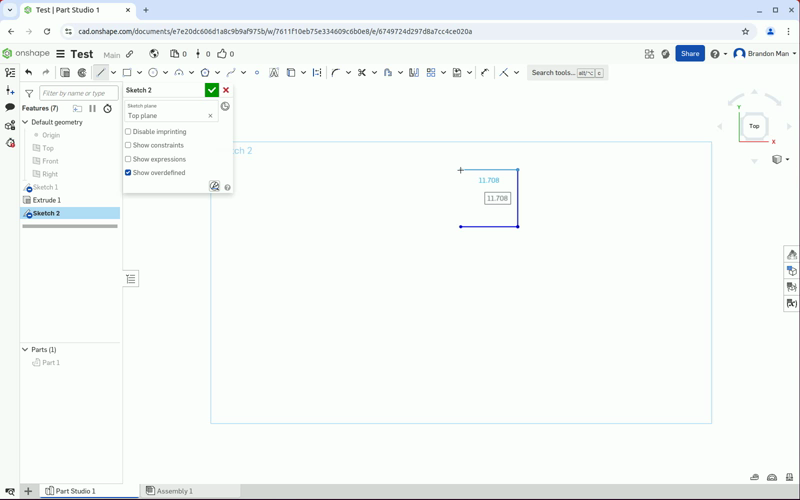
click(460, 169)
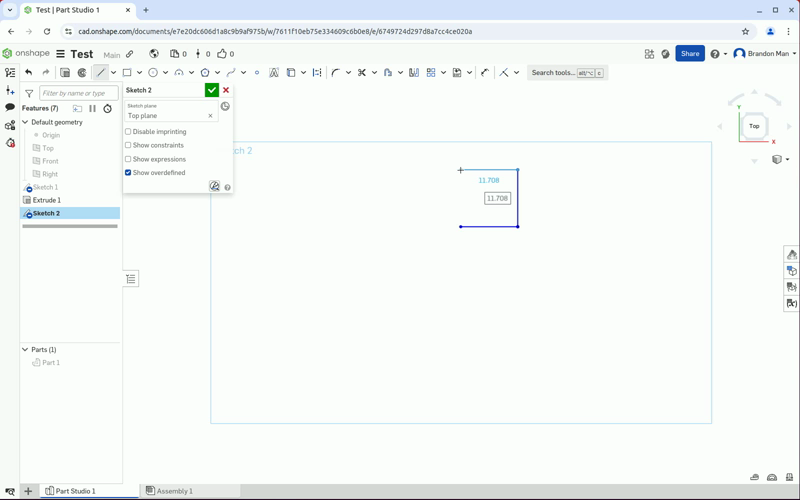
key_up(shift)
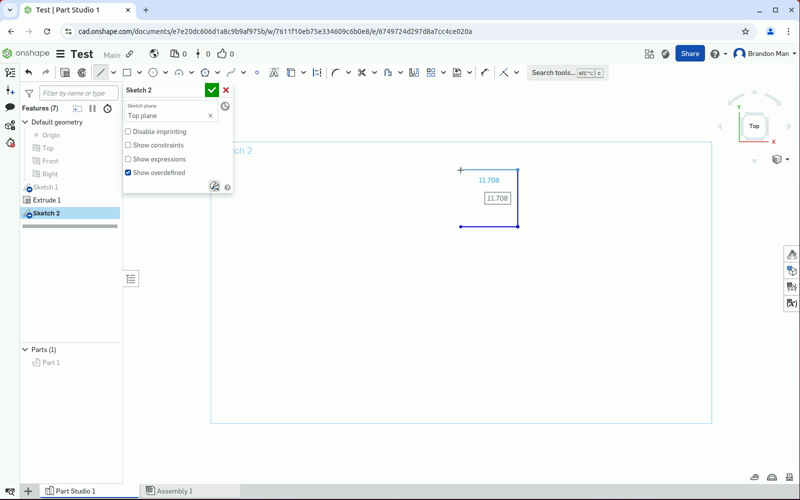
mouse_move(490, 169)
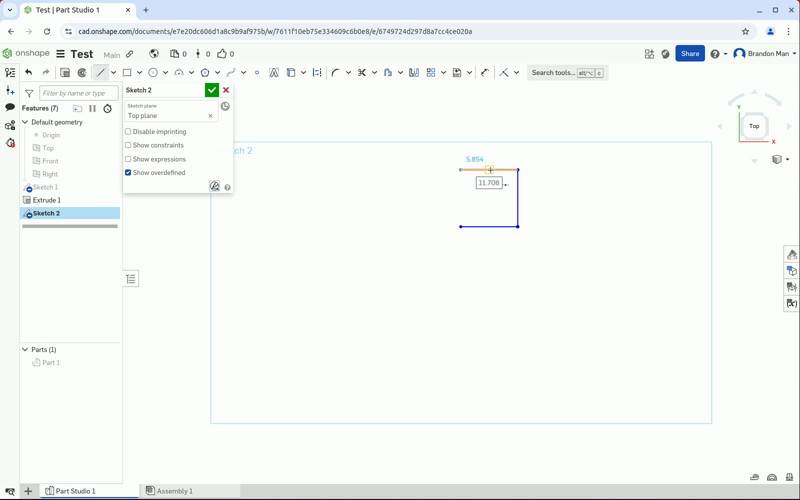
key_down(shift)
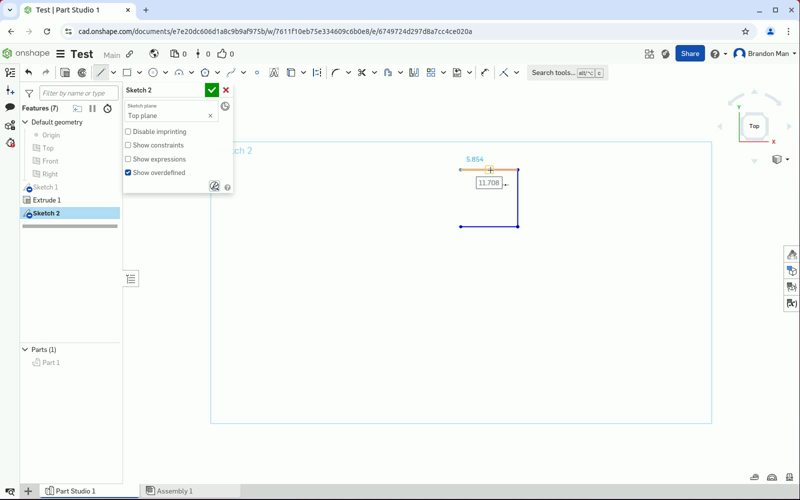
mouse_move(460, 226)
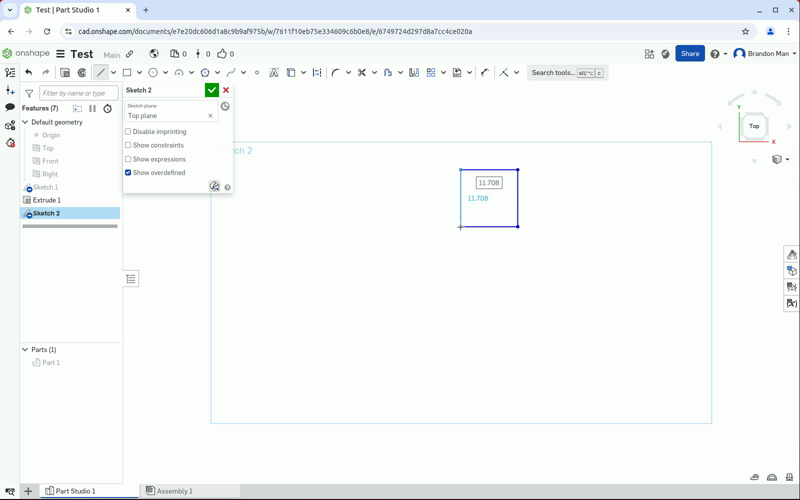
key_up(shift)
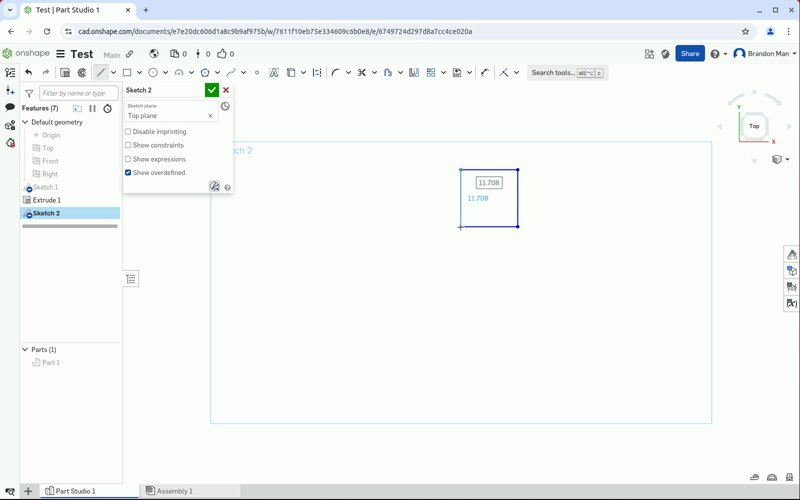
click(460, 226)
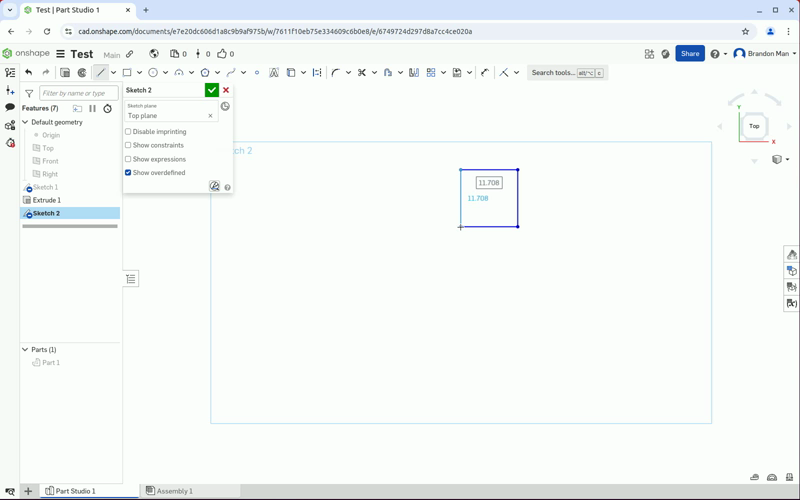
key(esc)
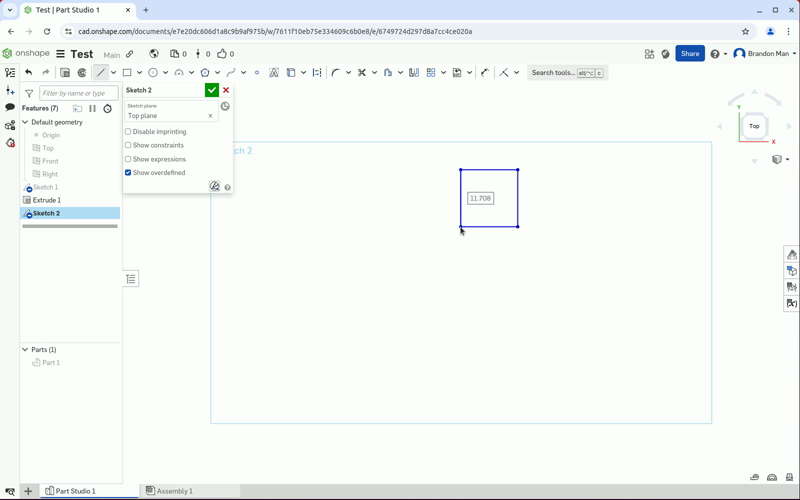
mouse_move(486, 180)
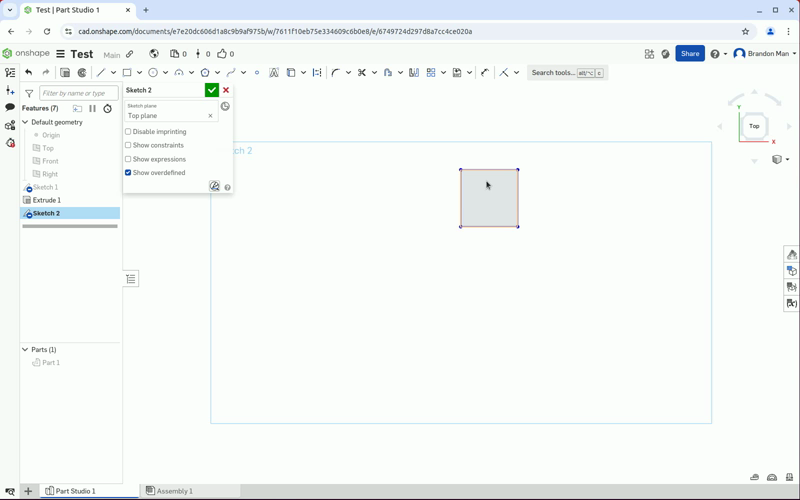
click(486, 180)
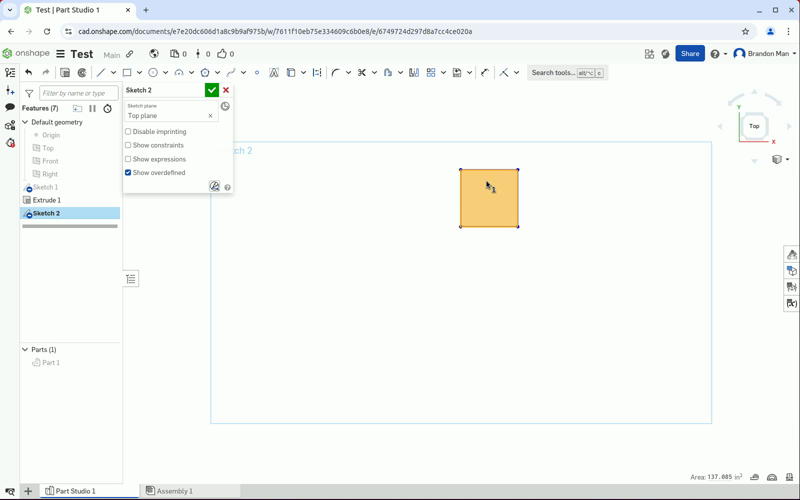
mouse_move(73, 352)
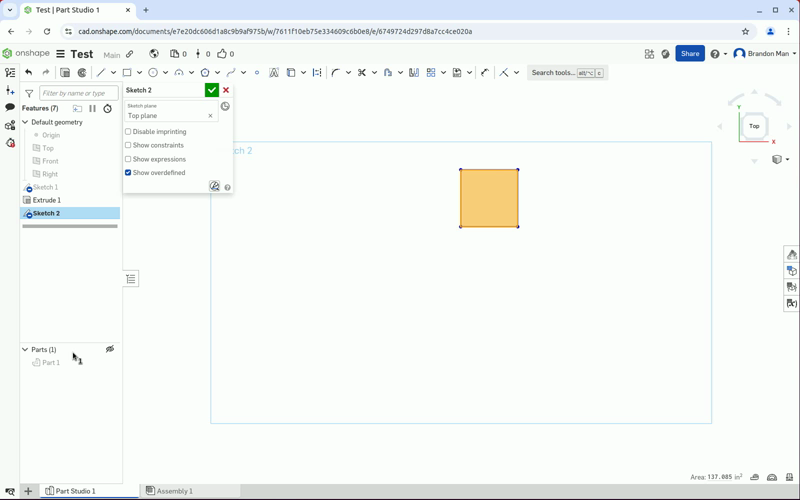
key(shift+y)
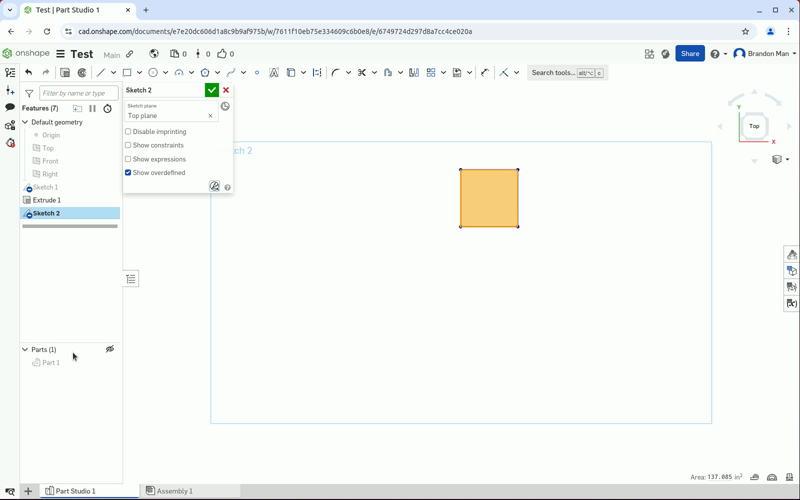
key(shift+e)
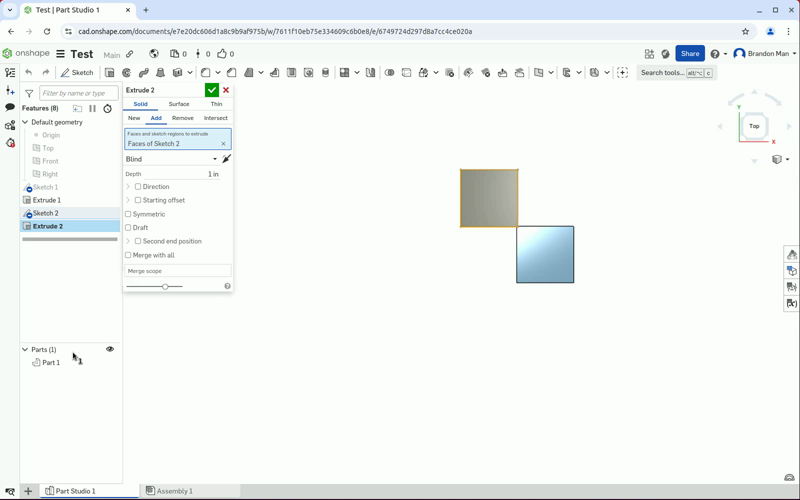
mouse_move(143, 106)
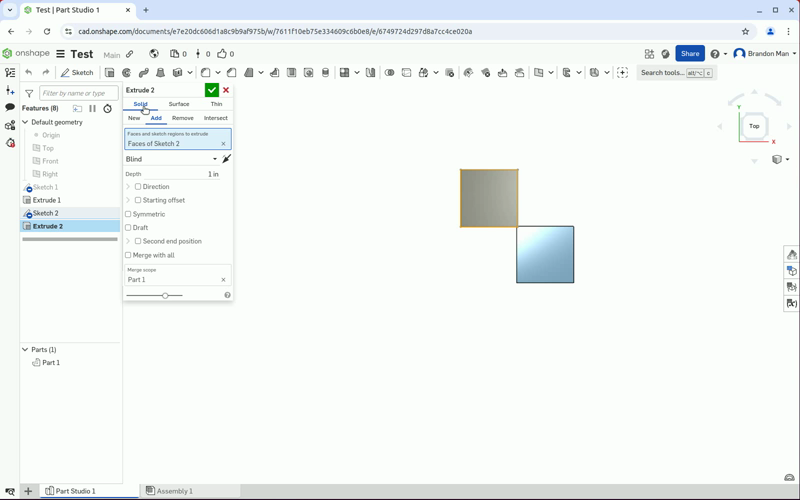
click(143, 106)
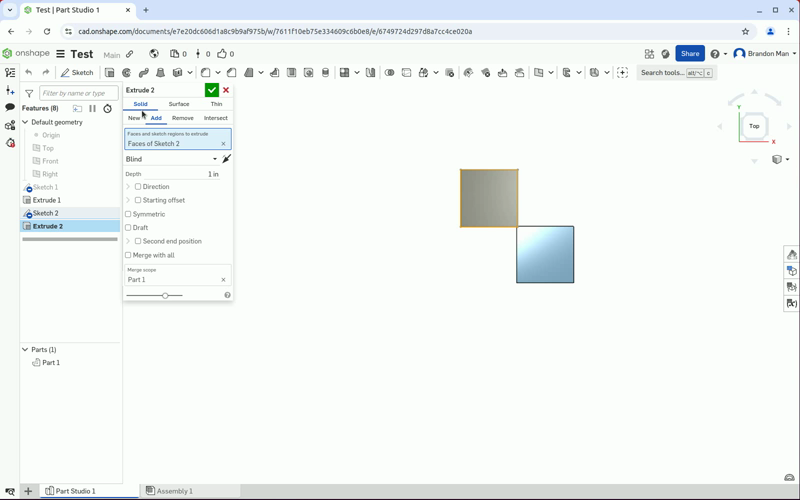
mouse_move(137, 120)
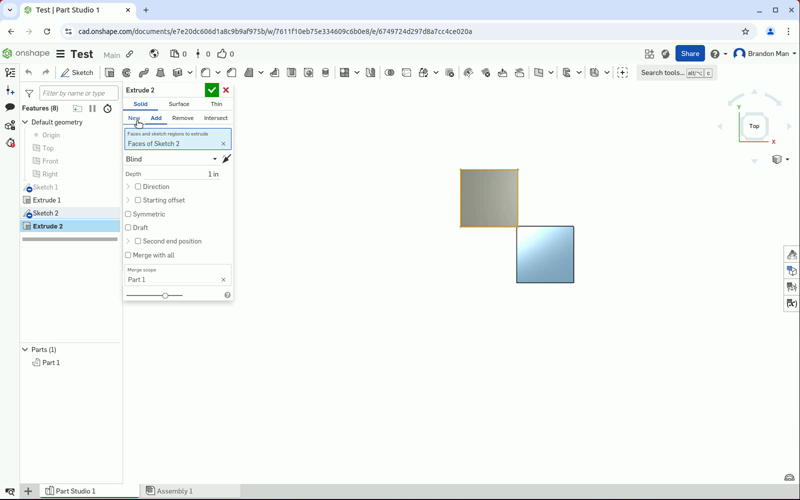
click(137, 120)
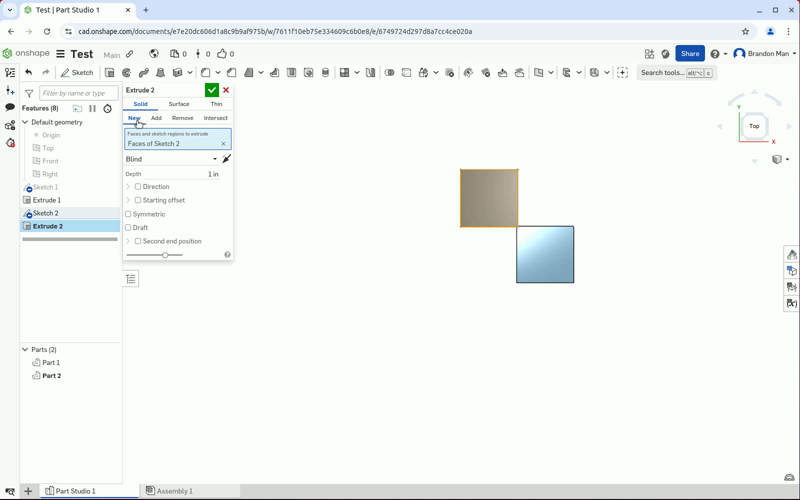
key(tab, 4)
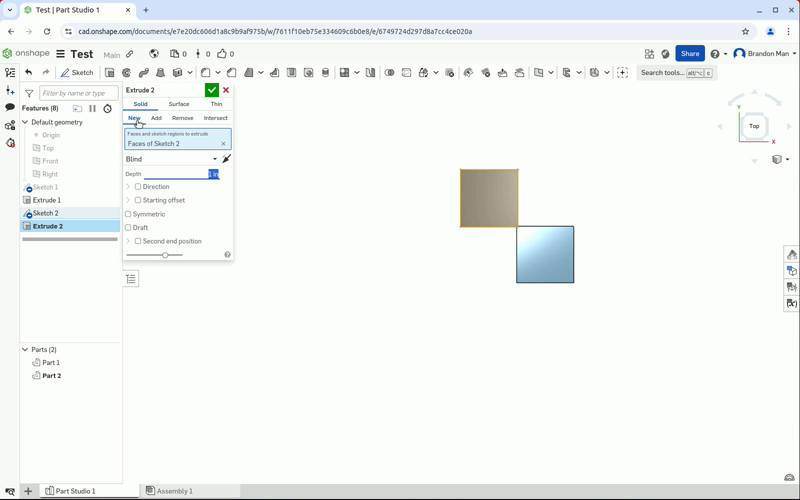
text(23.108)
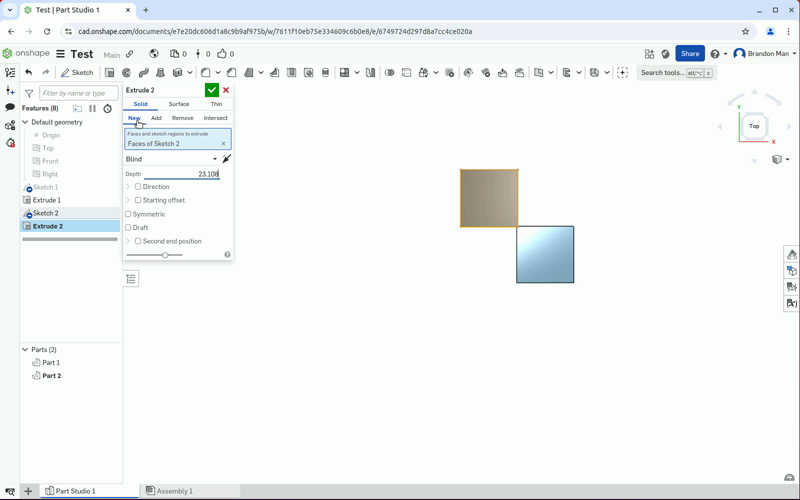
key(enter)
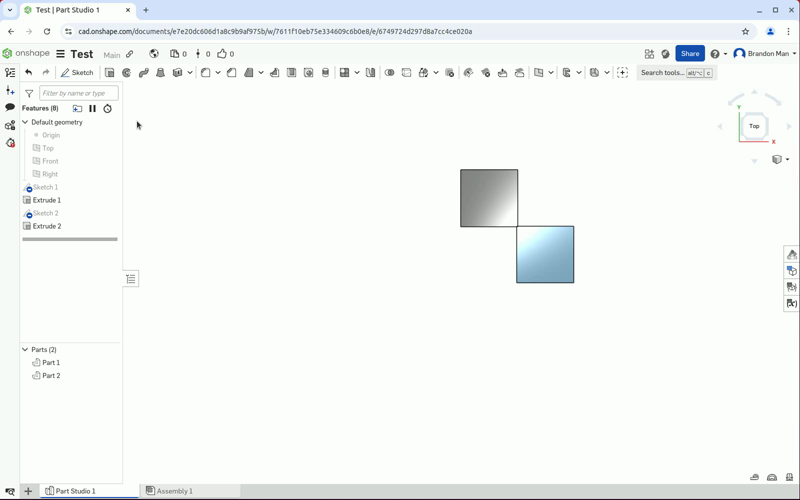
key(shift+h)
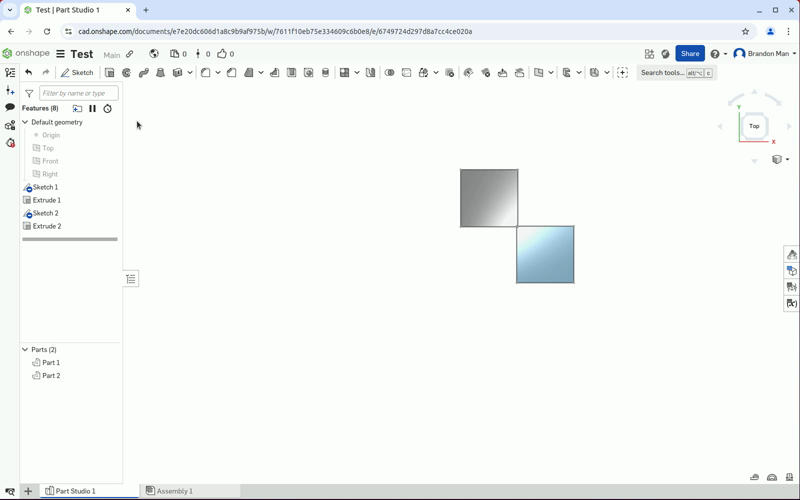
key(shift+h)
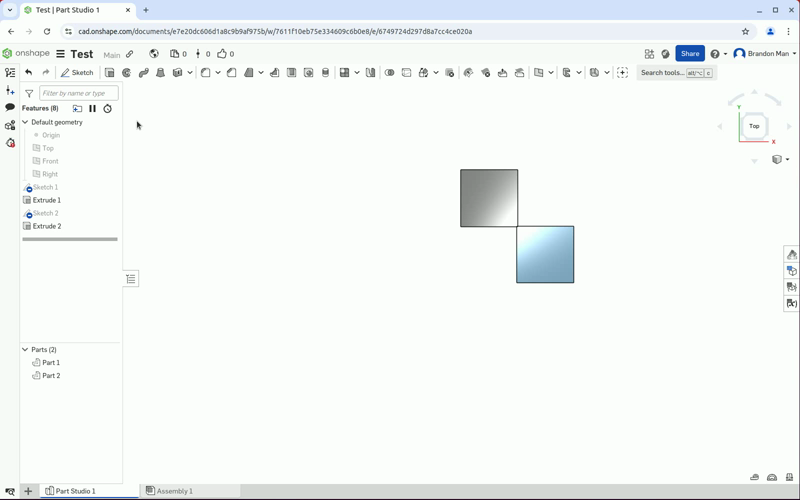
mouse_move(73, 189)
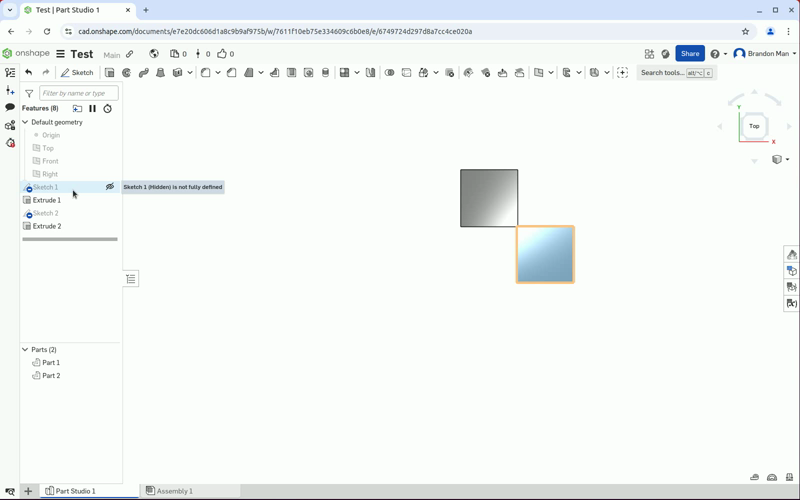
click(73, 189)
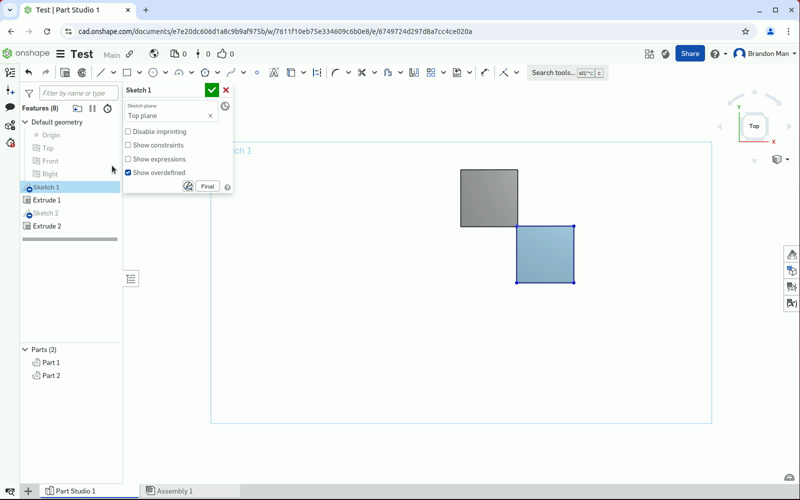
mouse_move(229, 92)
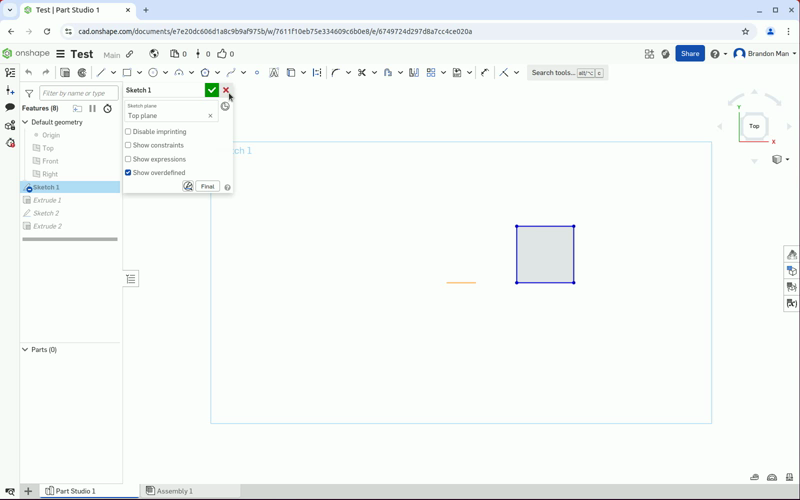
click(229, 92)
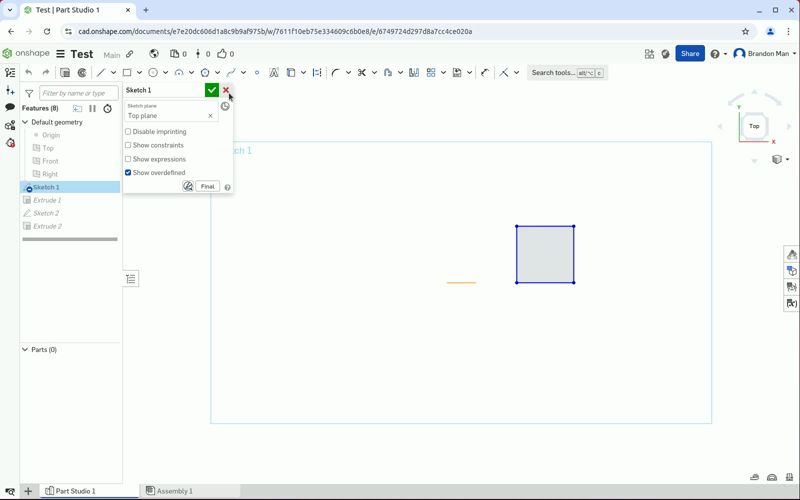
key(shift+s)
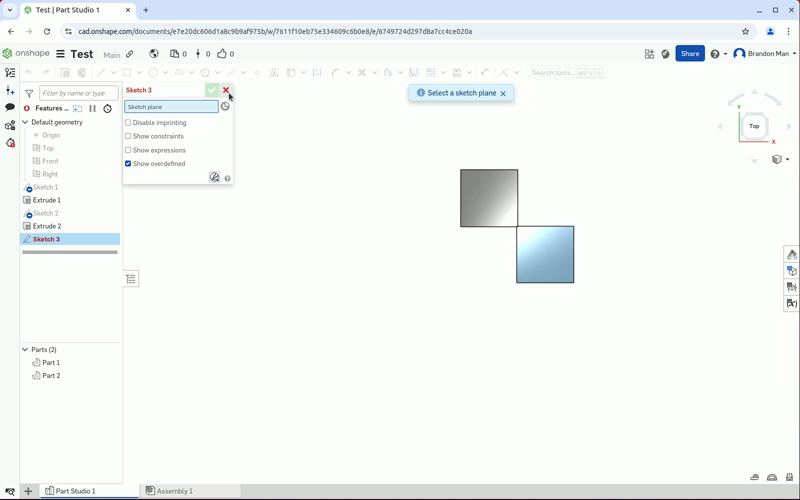
mouse_move(73, 150)
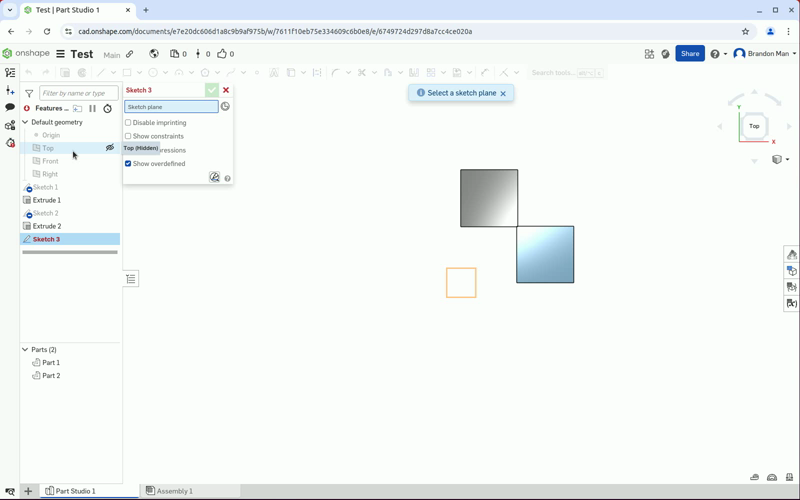
click(73, 150)
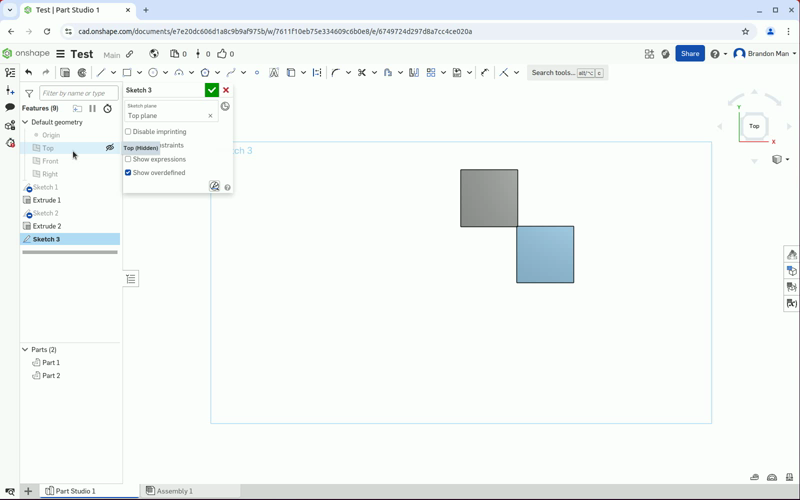
mouse_move(73, 352)
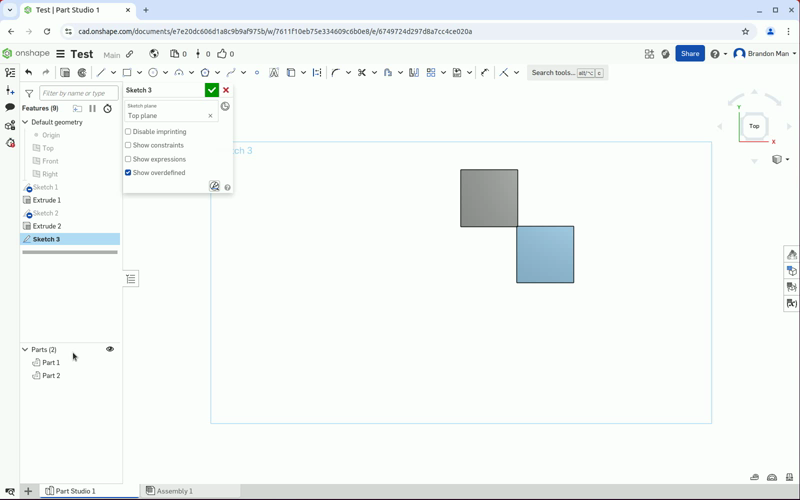
key(y)
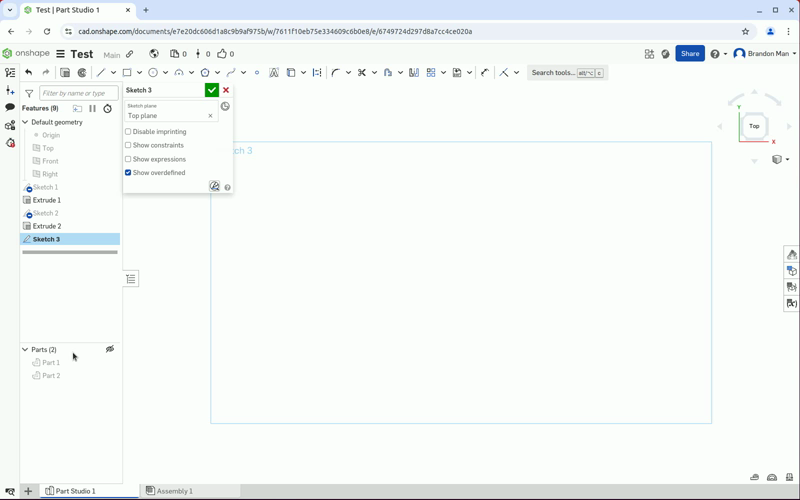
key(l)
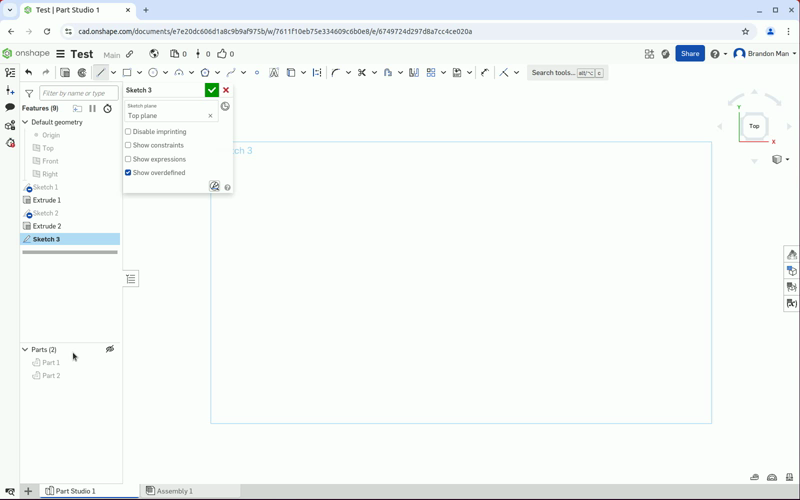
key_down(shift)
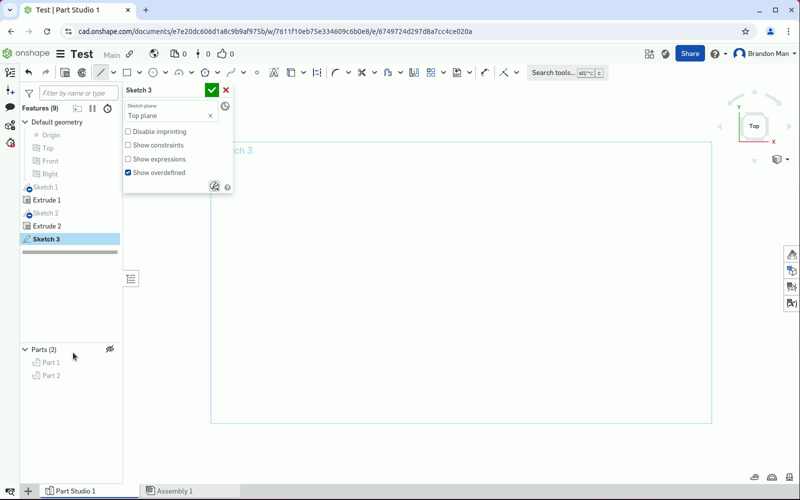
mouse_move(460, 282)
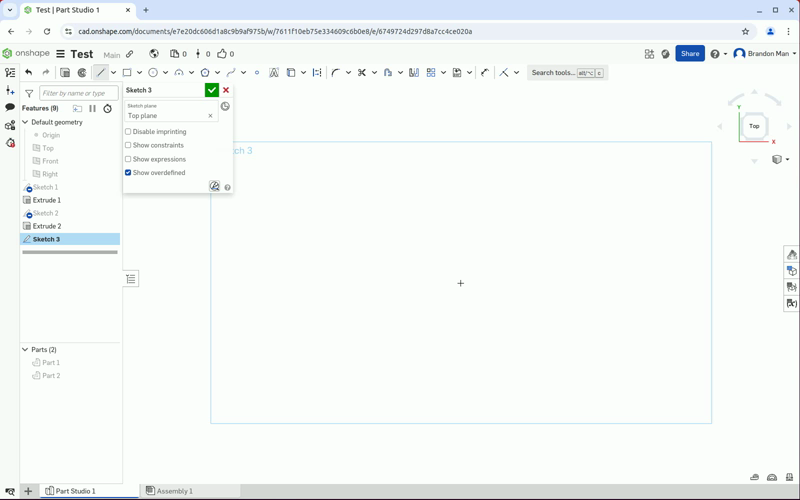
click(460, 282)
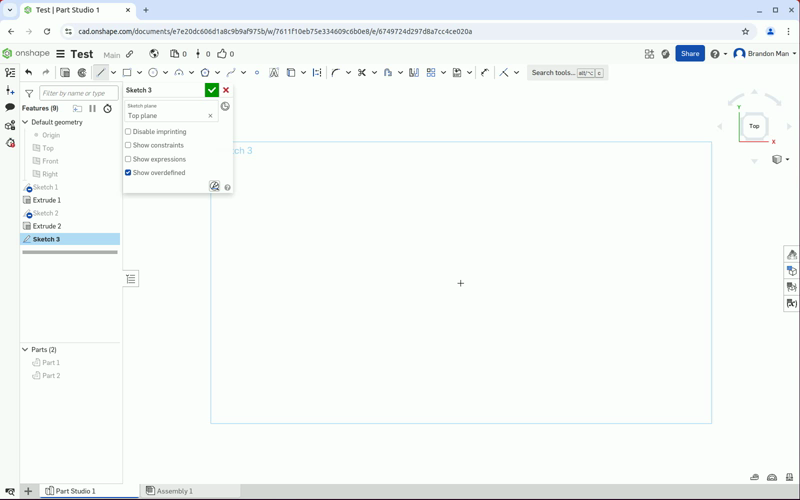
key_up(shift)
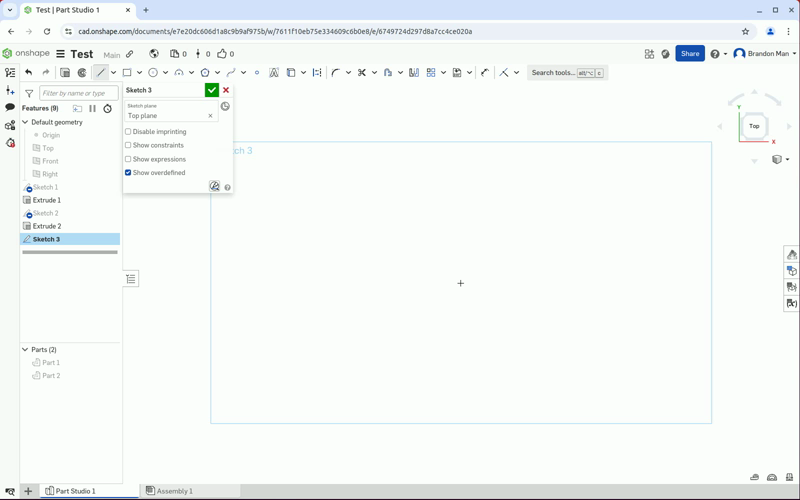
key_down(shift)
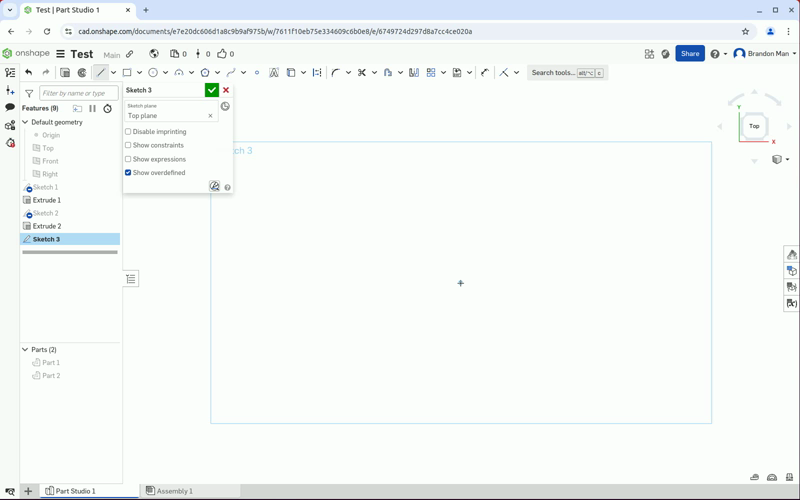
mouse_move(490, 282)
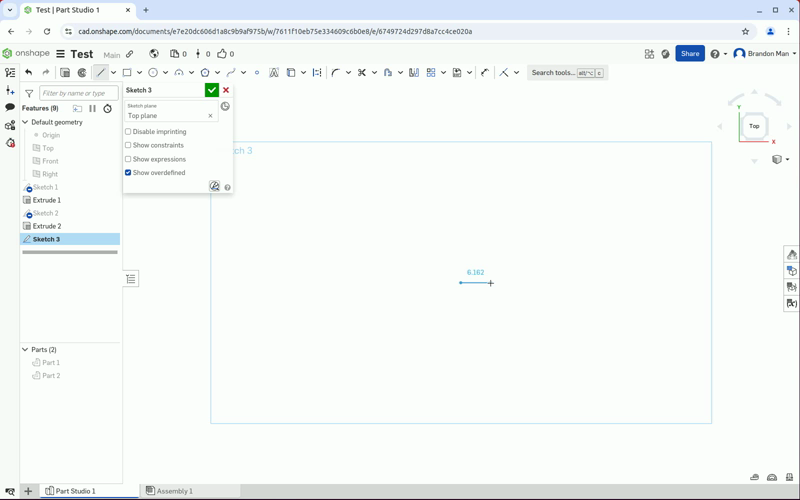
mouse_move(517, 282)
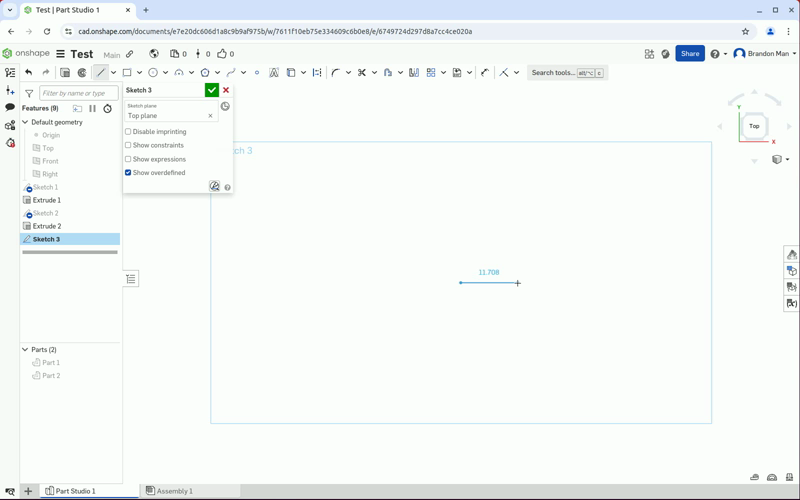
click(517, 282)
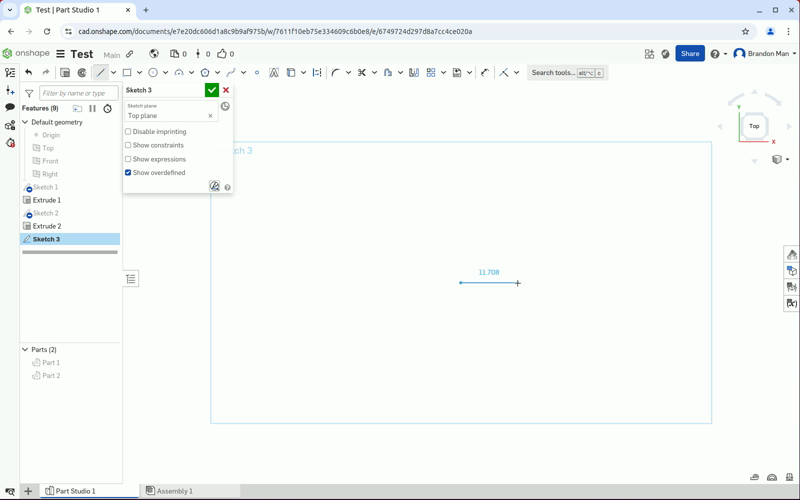
key_up(shift)
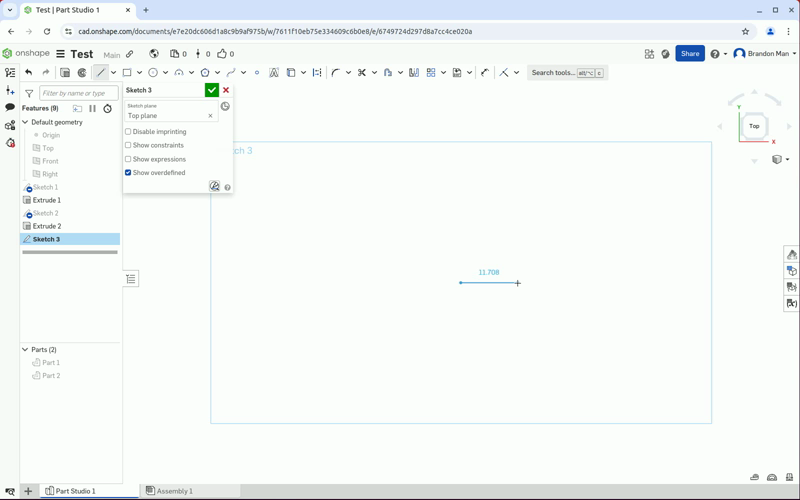
key_down(shift)
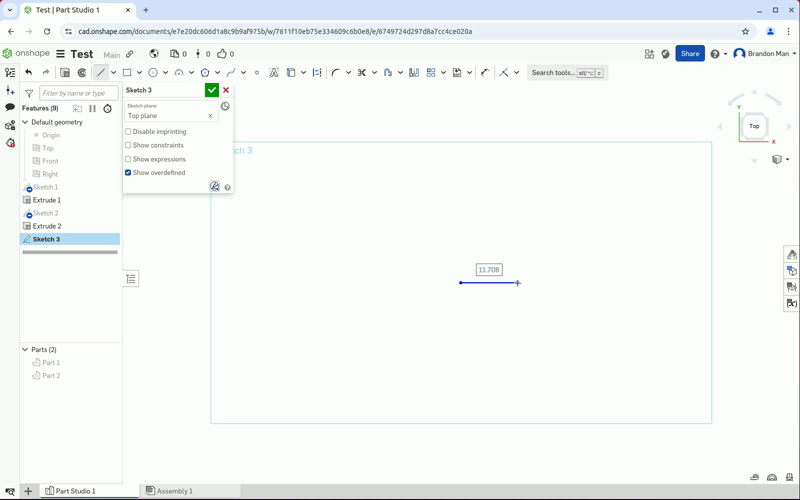
mouse_move(547, 282)
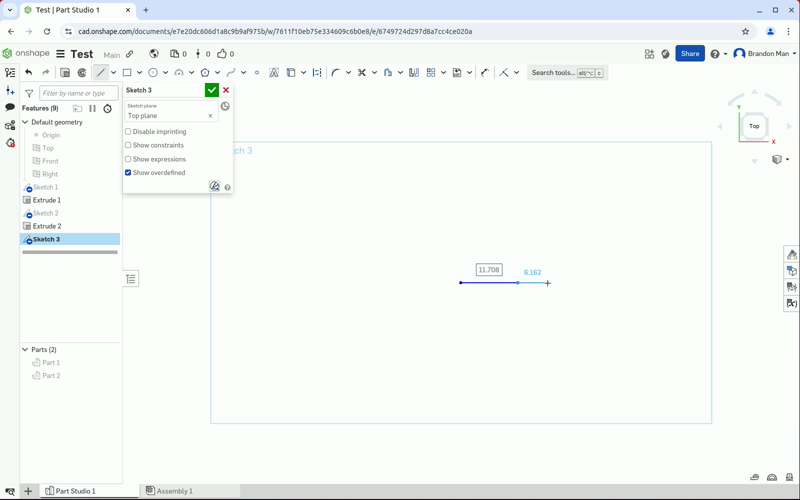
mouse_move(517, 226)
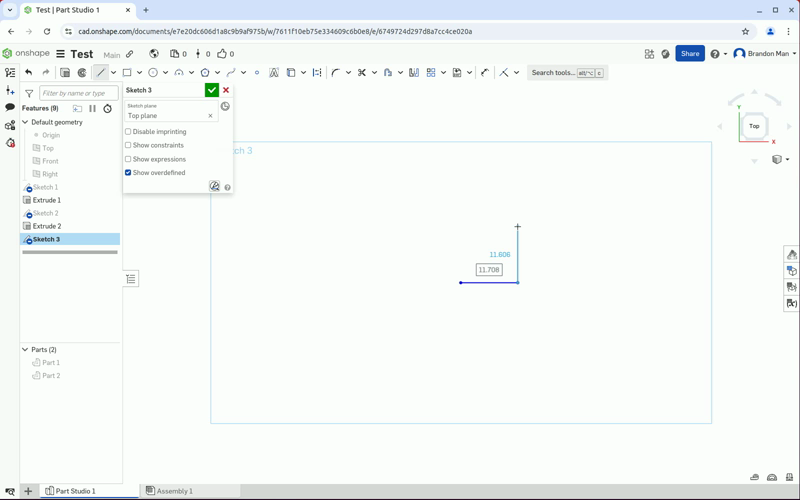
click(517, 226)
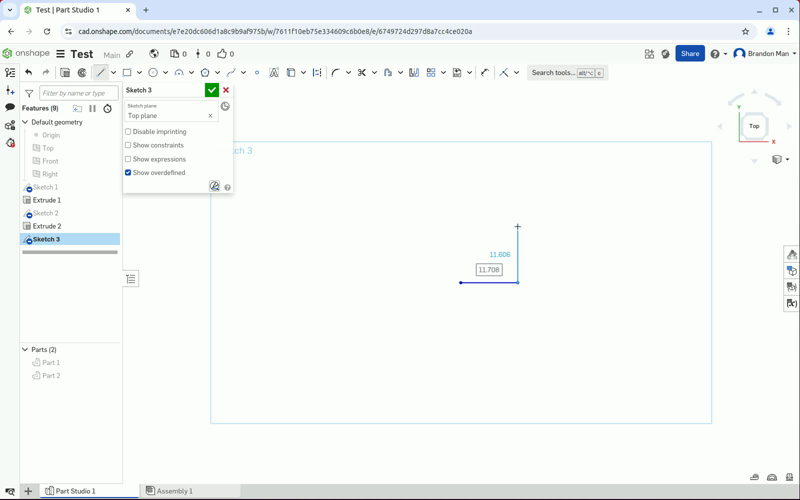
key_up(shift)
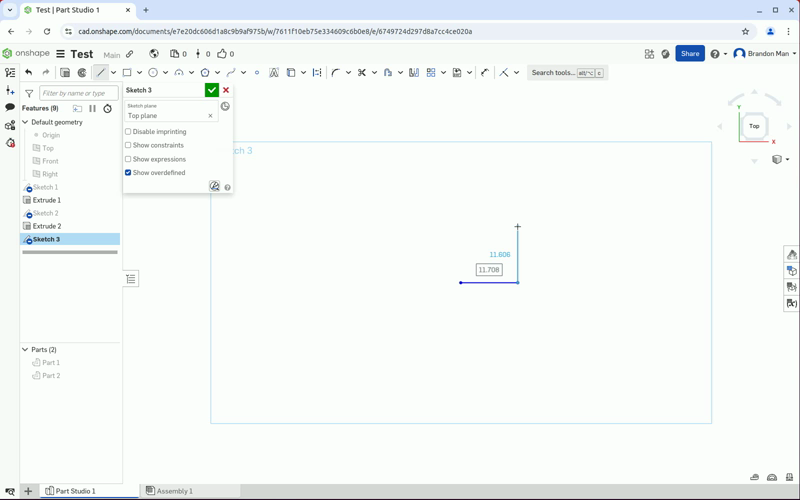
key_down(shift)
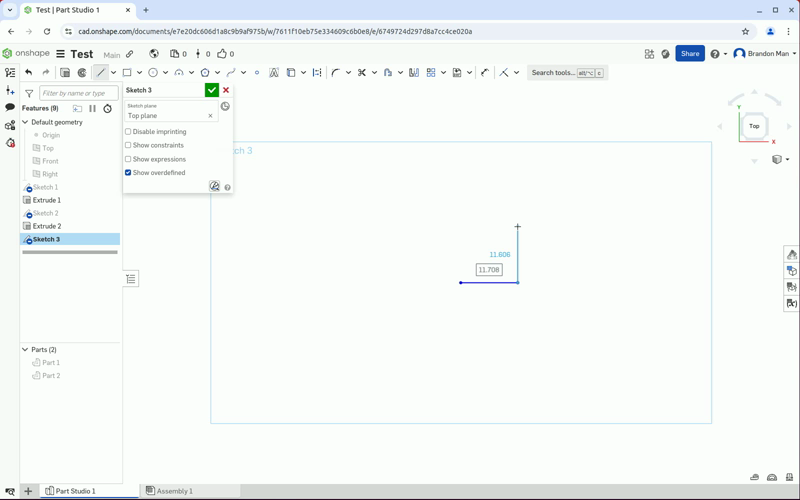
mouse_move(547, 226)
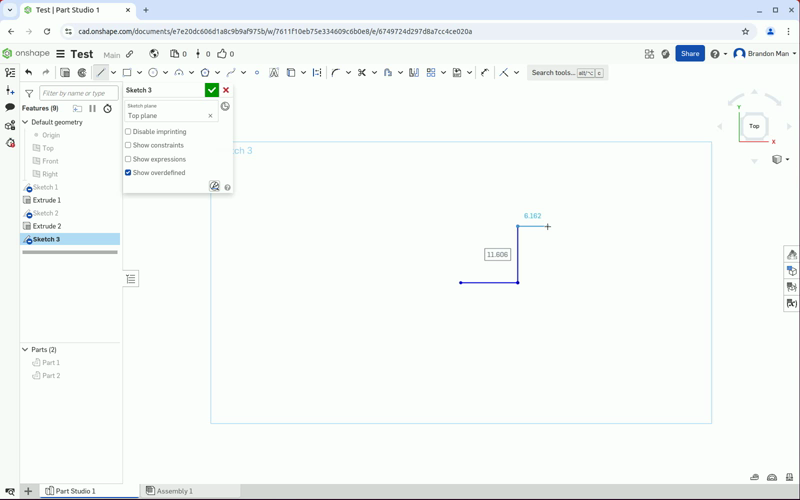
mouse_move(460, 226)
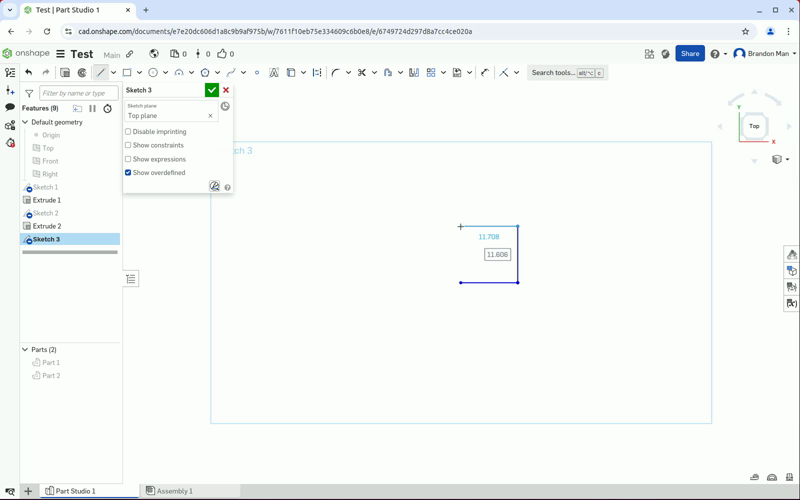
click(460, 226)
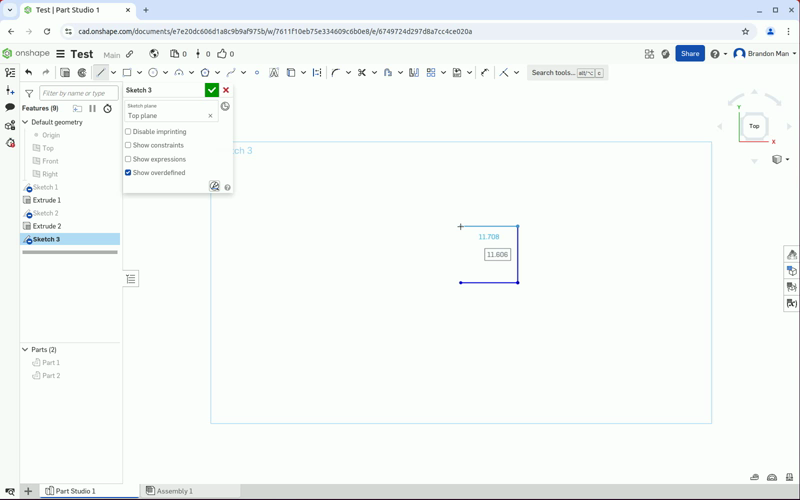
key_up(shift)
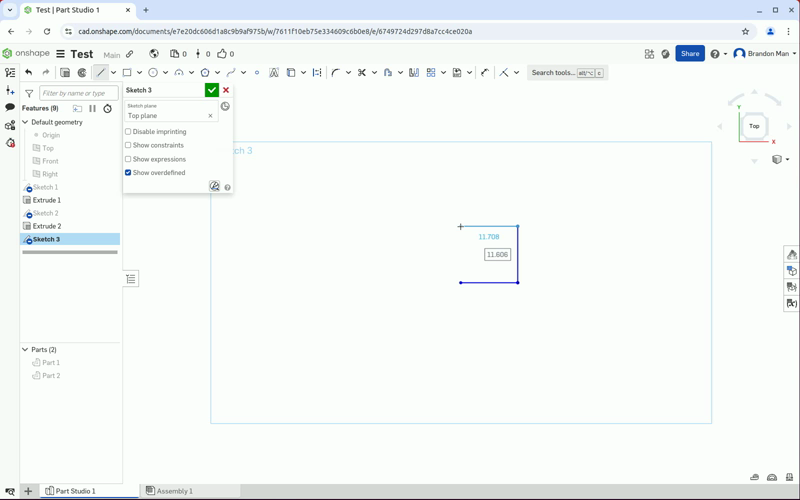
mouse_move(490, 226)
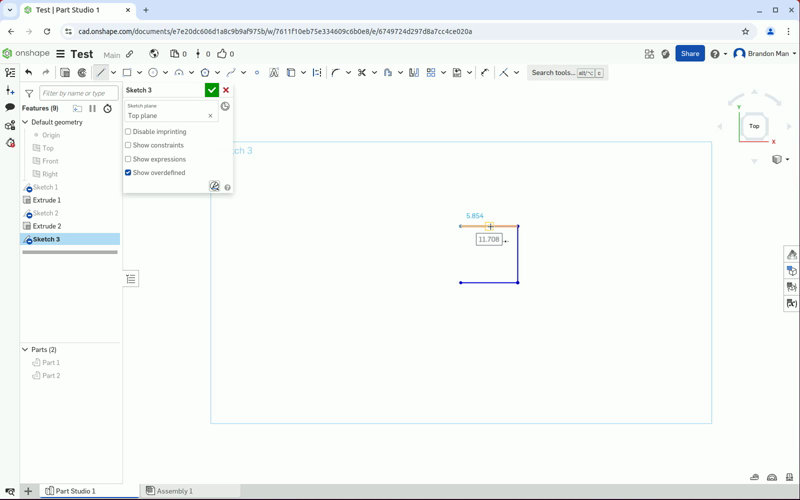
key_down(shift)
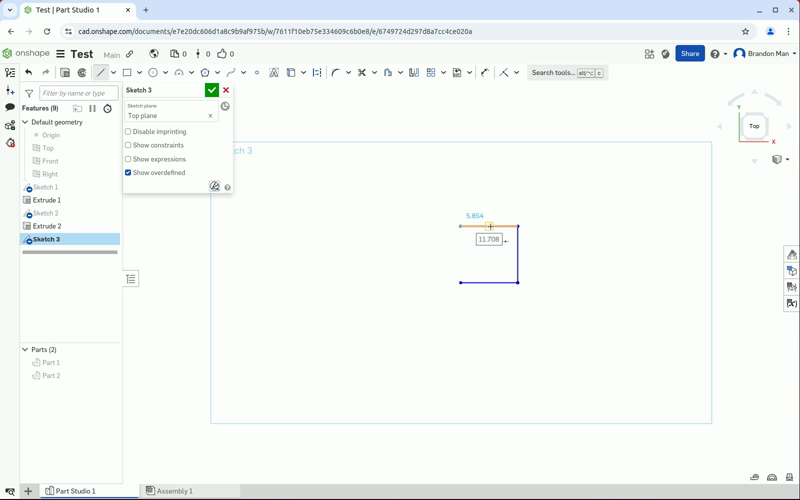
mouse_move(460, 282)
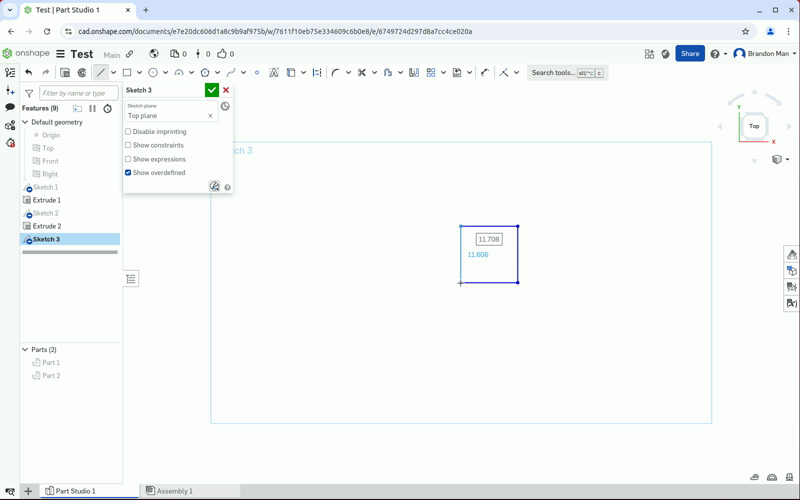
key_up(shift)
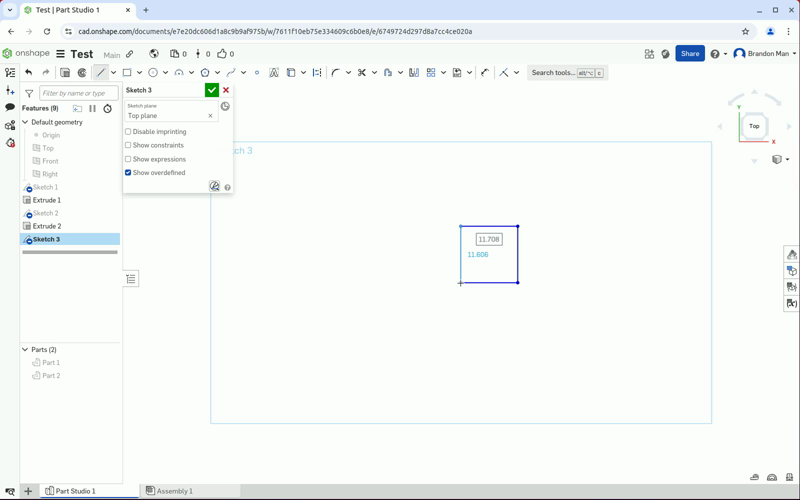
click(460, 282)
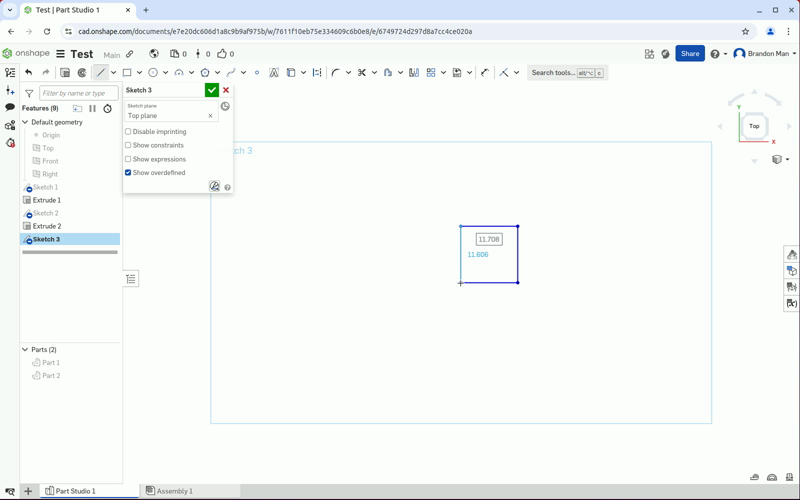
key(esc)
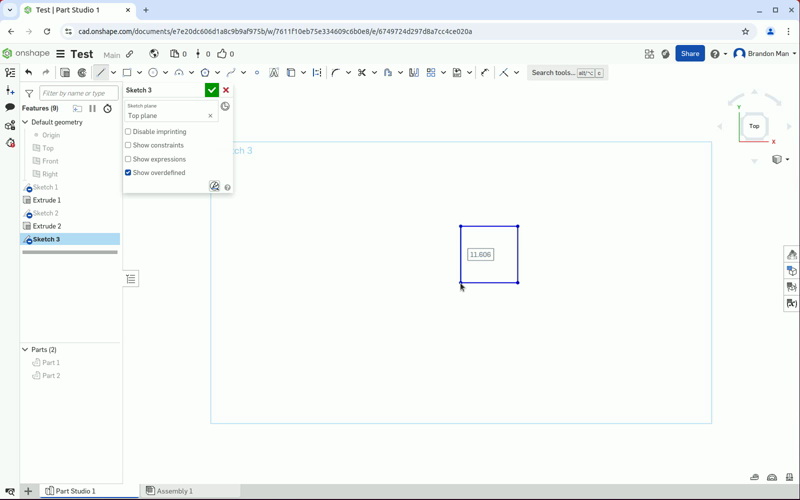
mouse_move(487, 260)
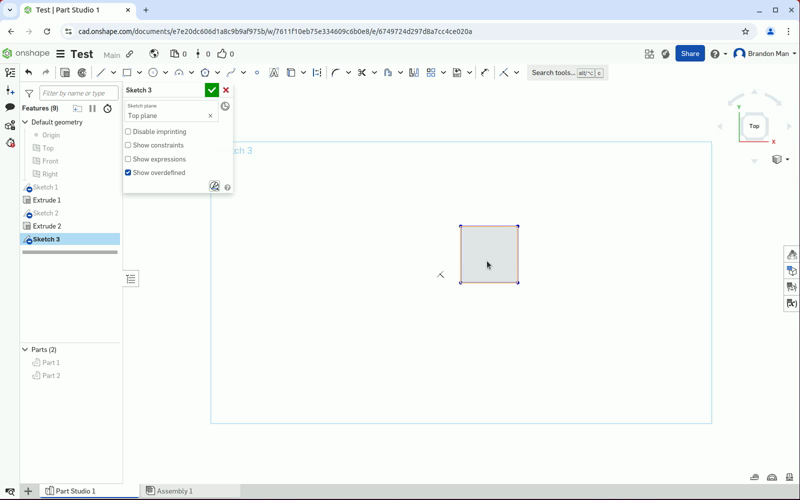
click(487, 260)
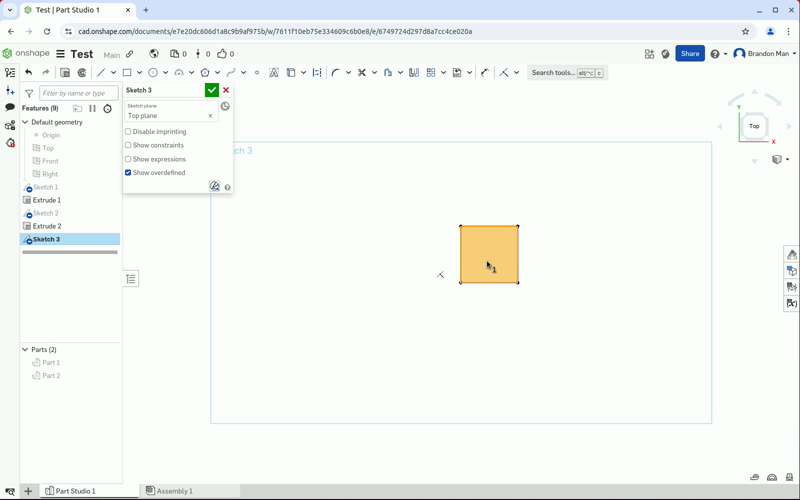
mouse_move(73, 352)
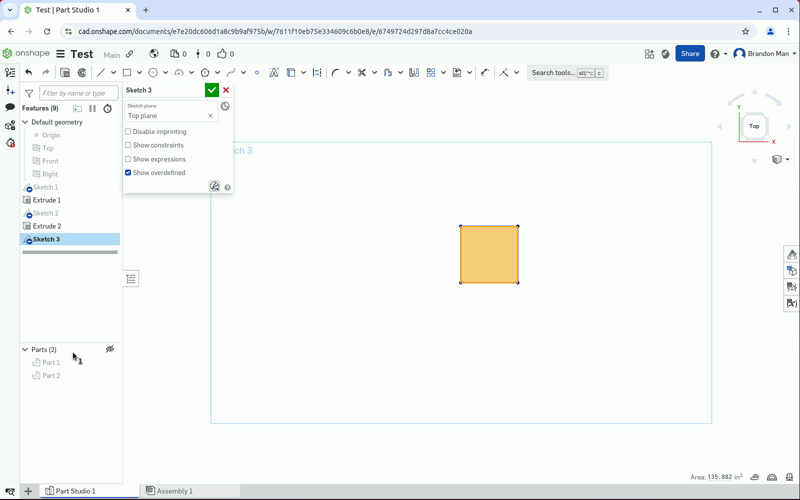
key(shift+y)
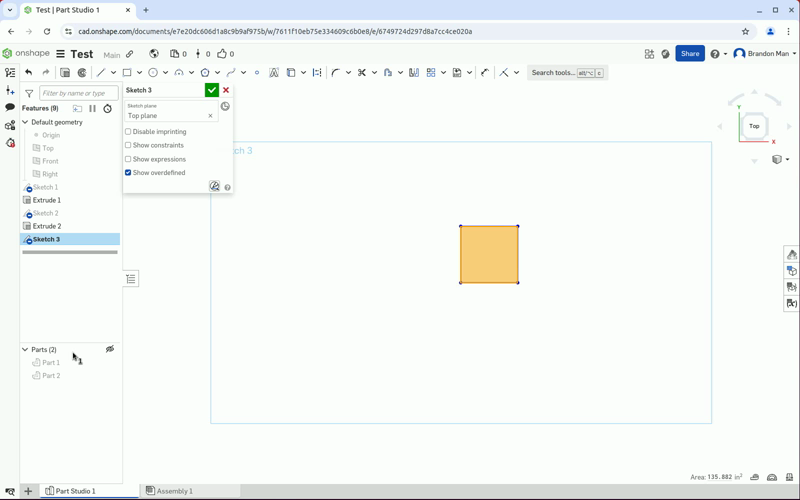
key(shift+e)
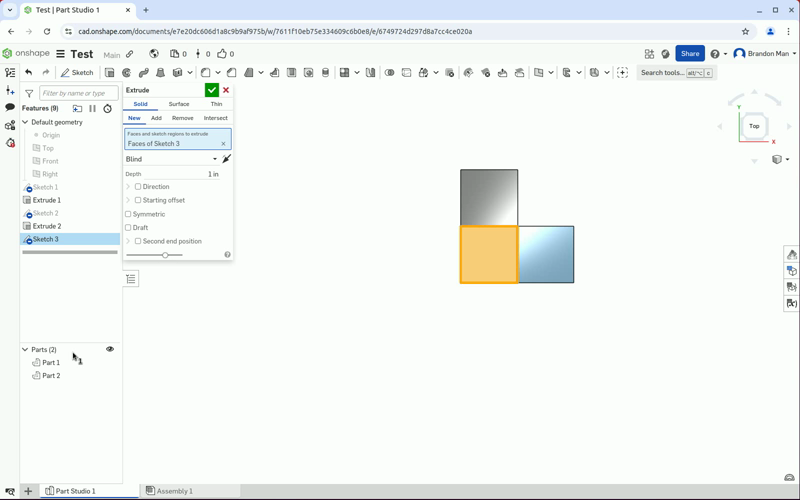
mouse_move(143, 106)
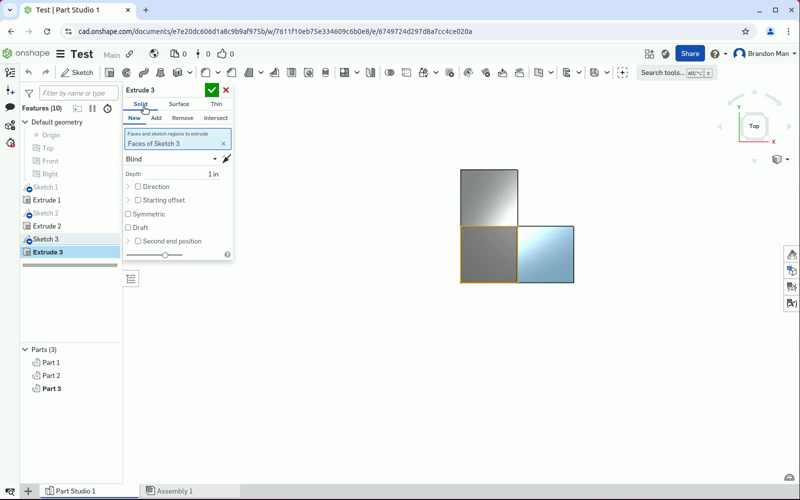
click(143, 106)
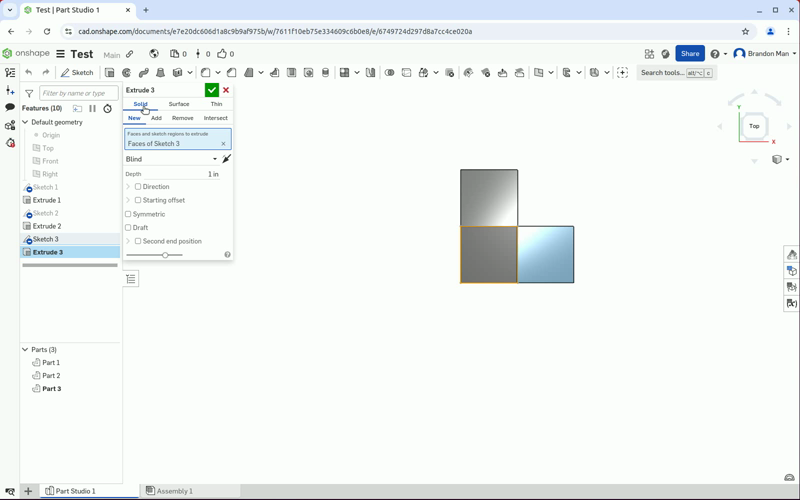
mouse_move(137, 120)
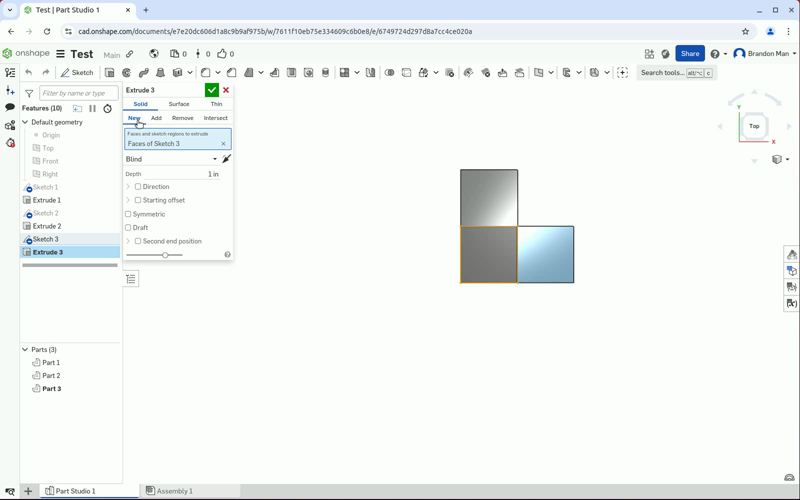
click(137, 120)
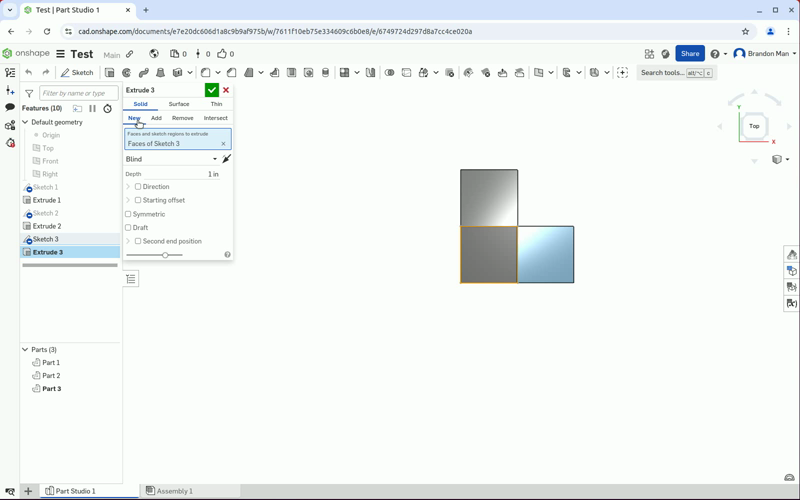
key(tab, 4)
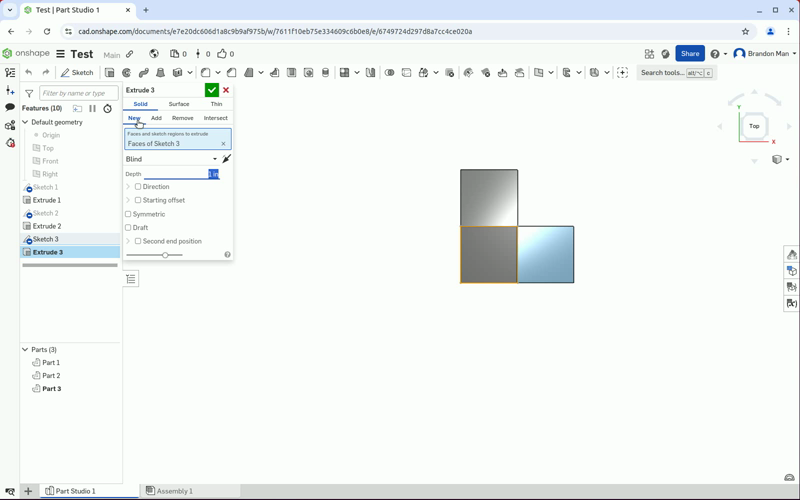
text(23.108)
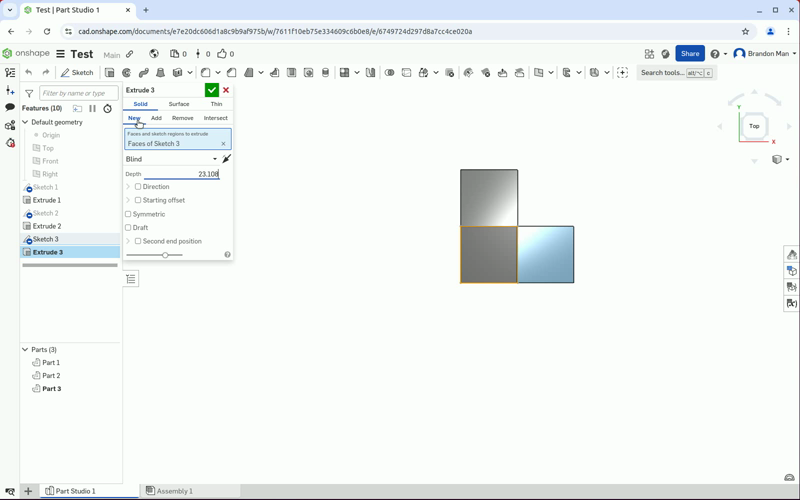
key(enter)
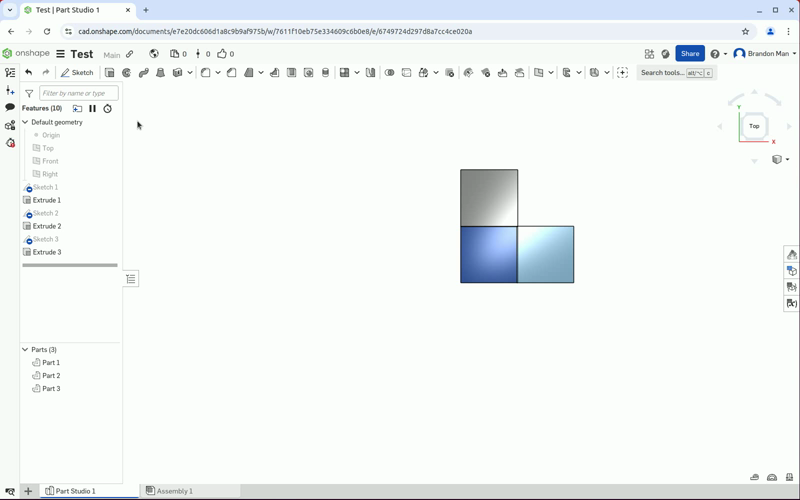
key(shift+h)
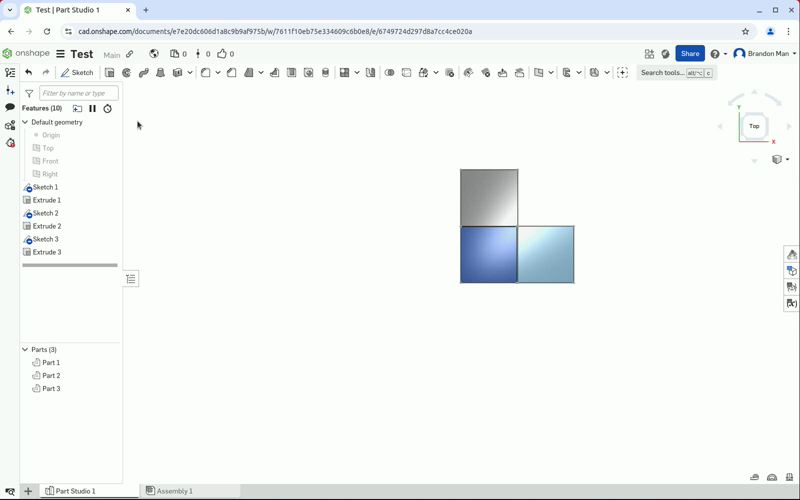
key(shift+h)
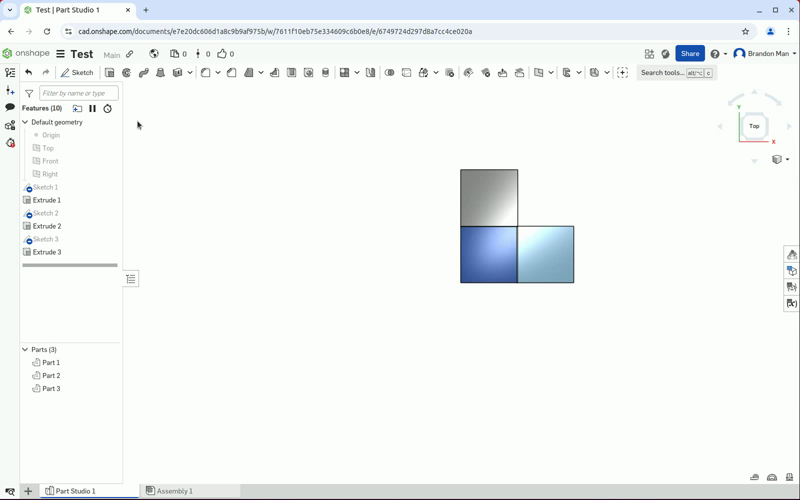
mouse_move(73, 189)
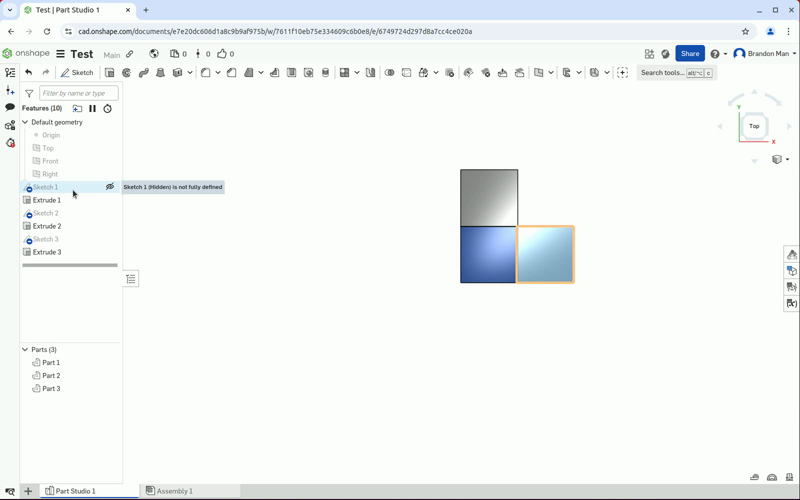
click(73, 189)
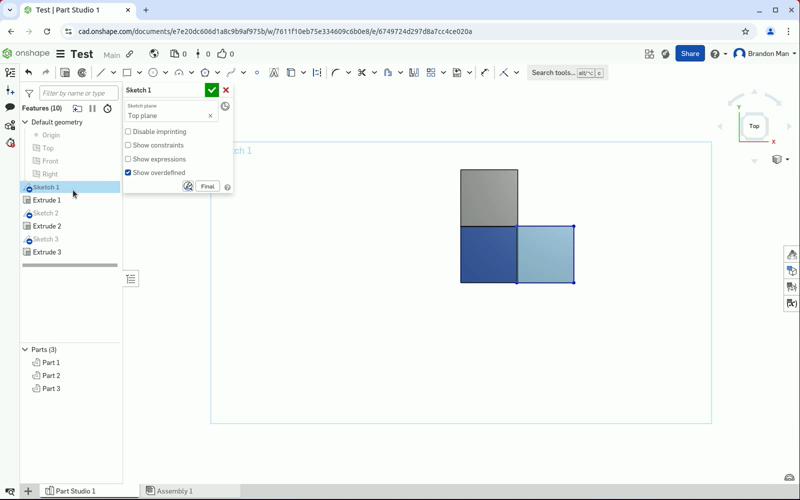
mouse_move(229, 92)
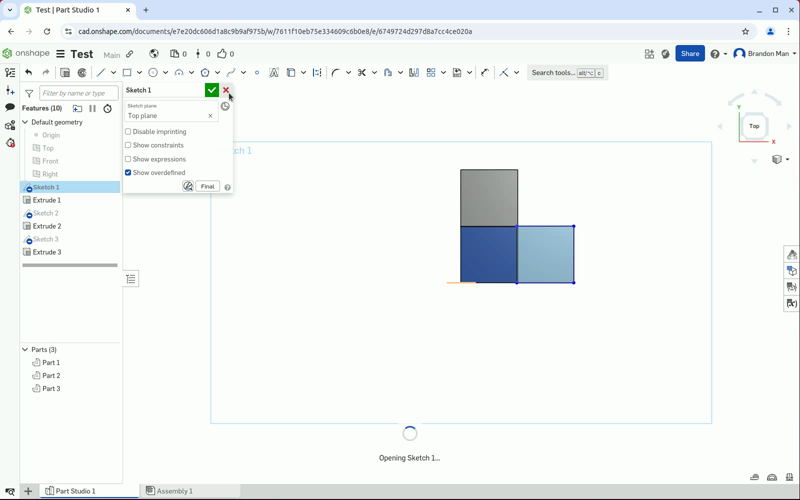
click(229, 92)
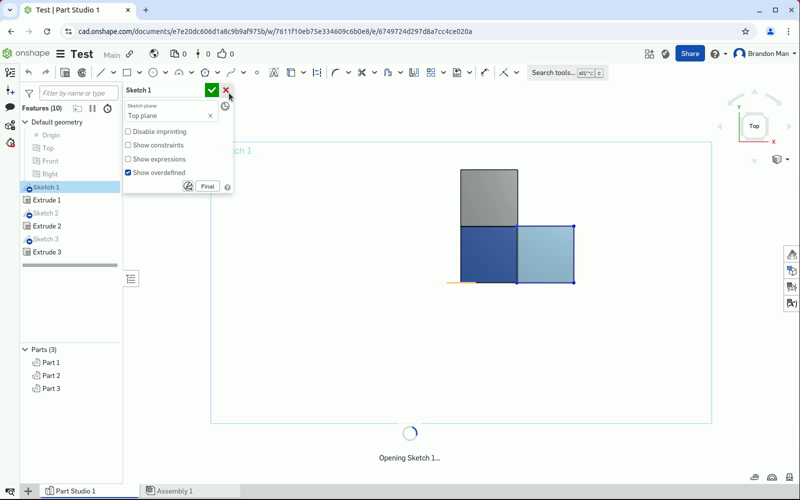
key(shift+s)
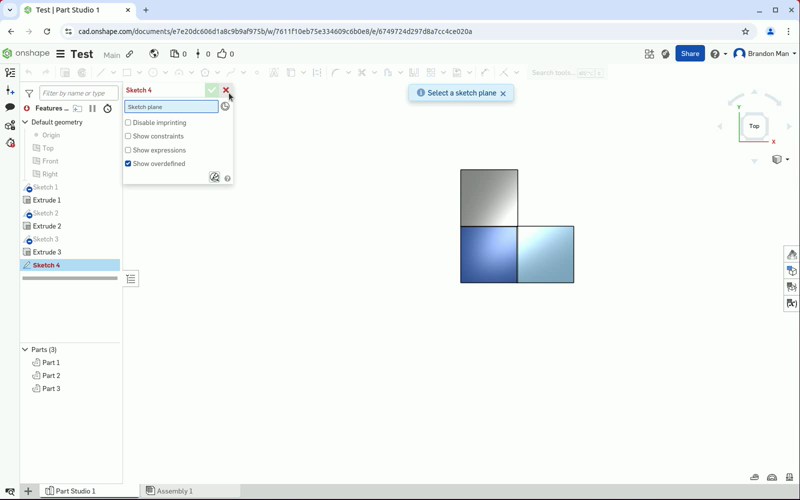
mouse_move(73, 150)
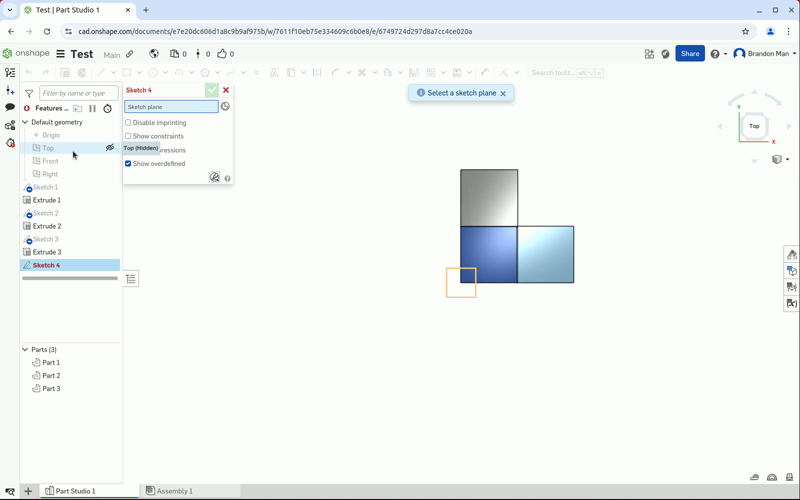
click(73, 150)
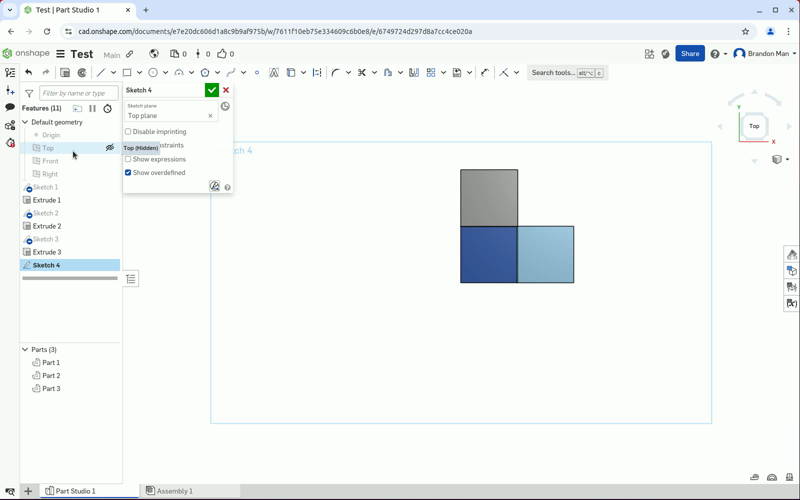
mouse_move(73, 352)
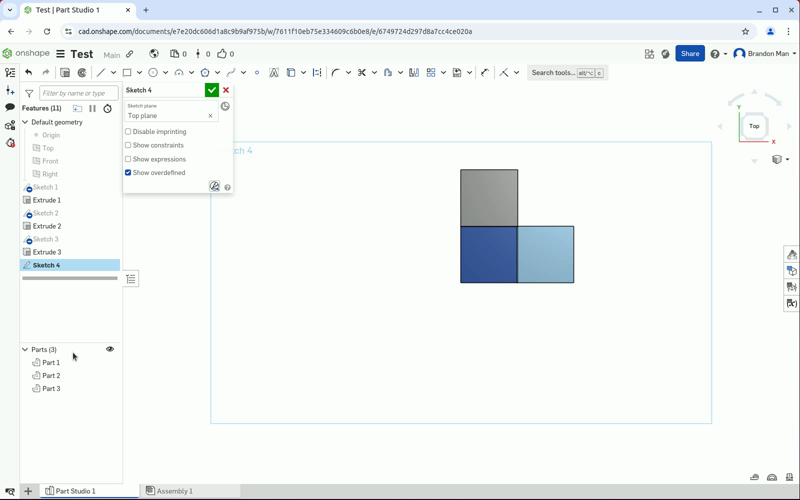
key(y)
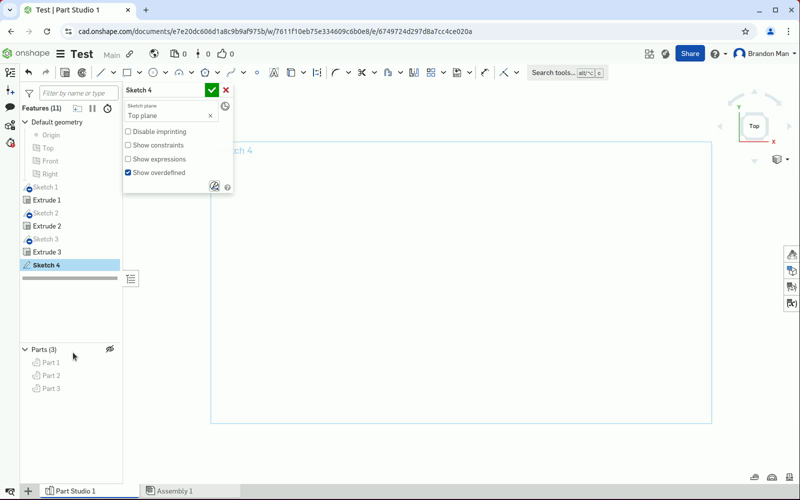
key(l)
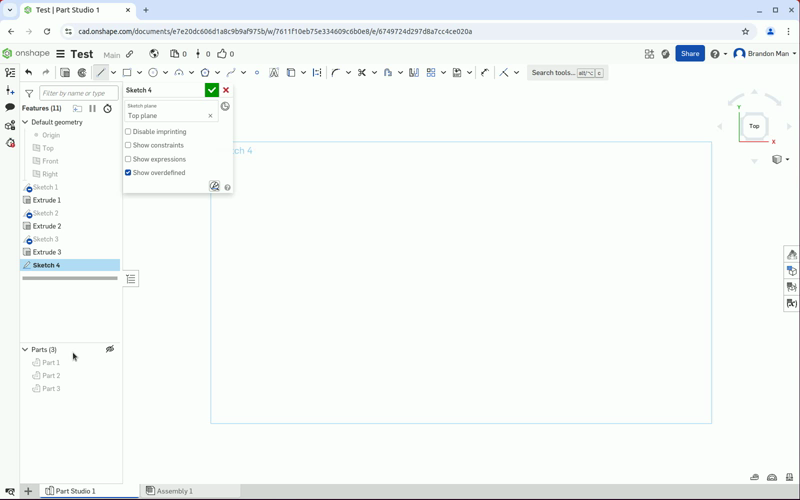
key_down(shift)
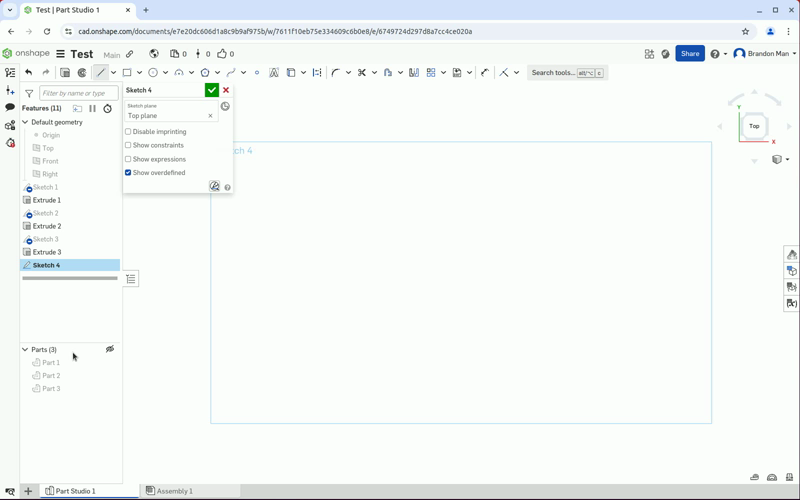
mouse_move(460, 282)
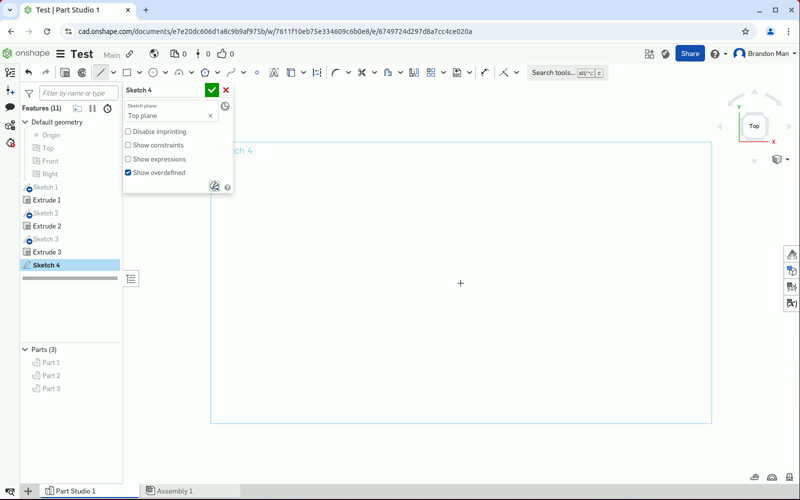
click(460, 282)
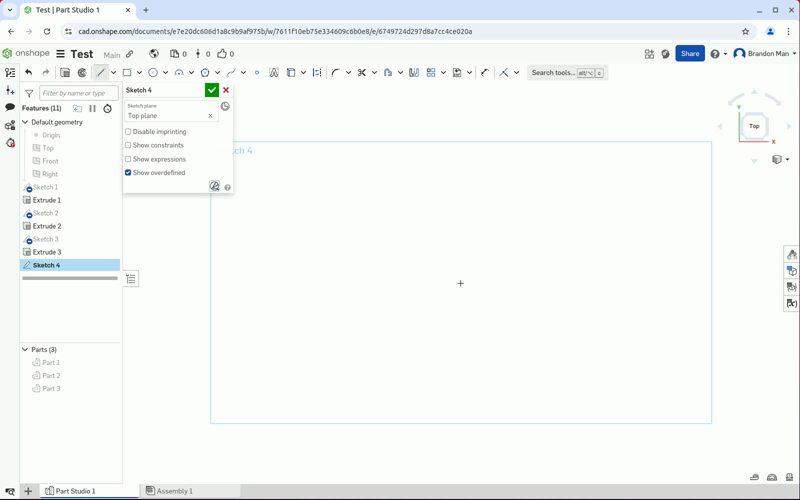
key_up(shift)
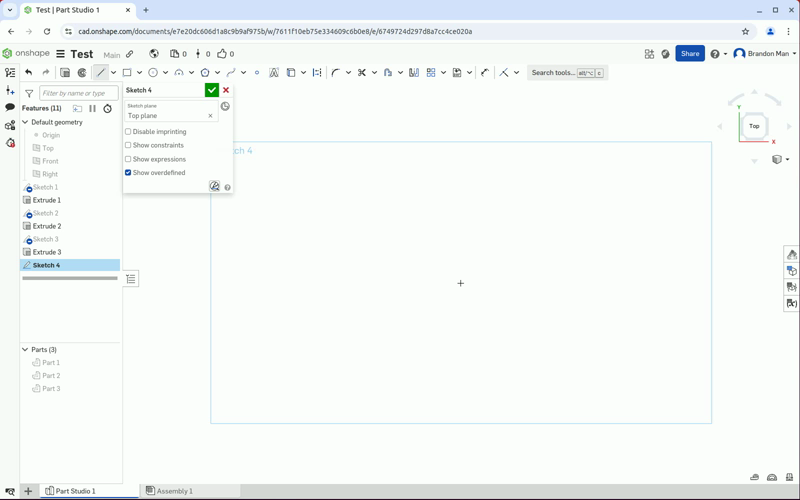
key_down(shift)
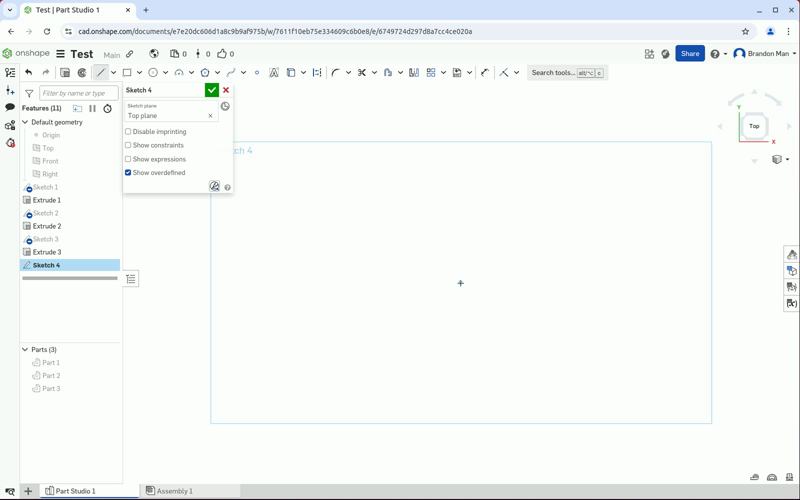
mouse_move(490, 282)
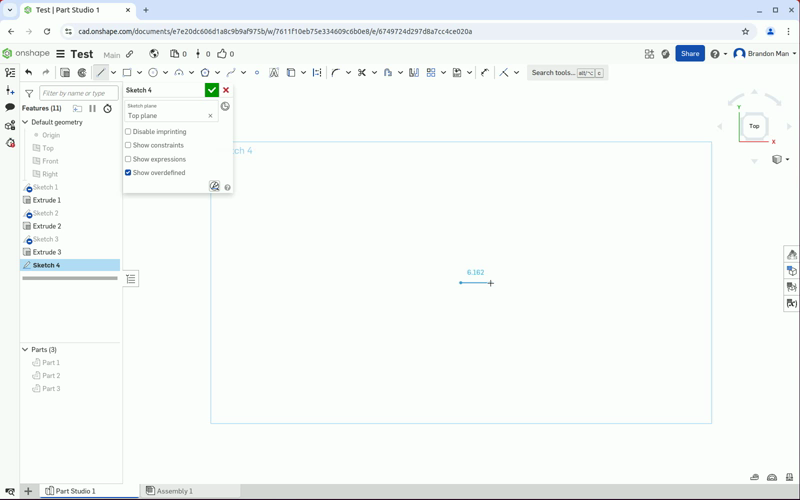
mouse_move(517, 282)
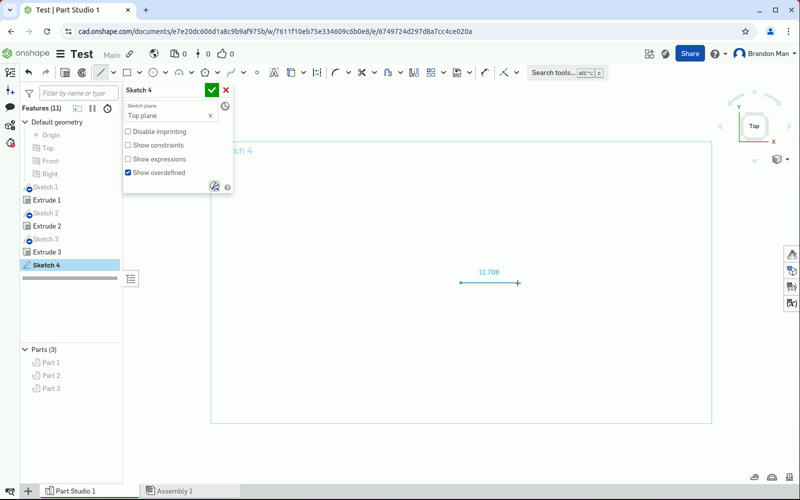
click(517, 282)
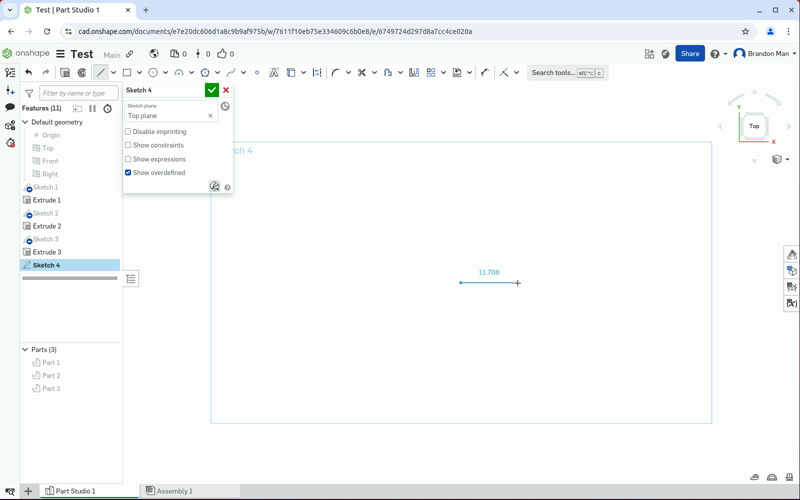
key_up(shift)
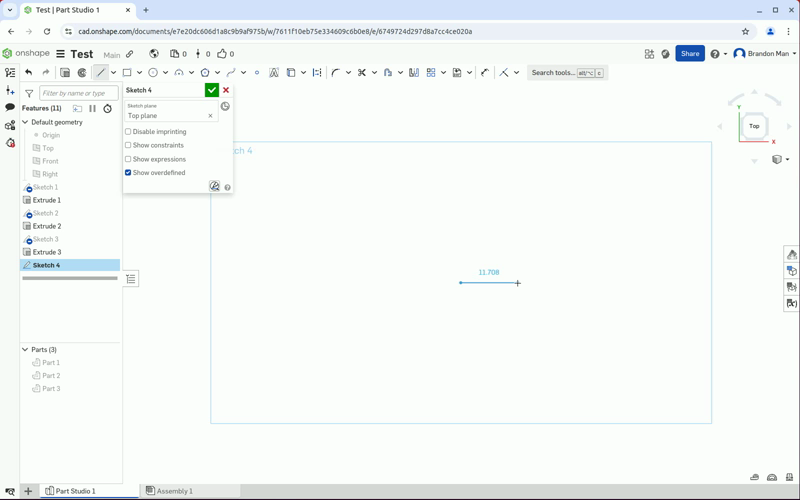
key_down(shift)
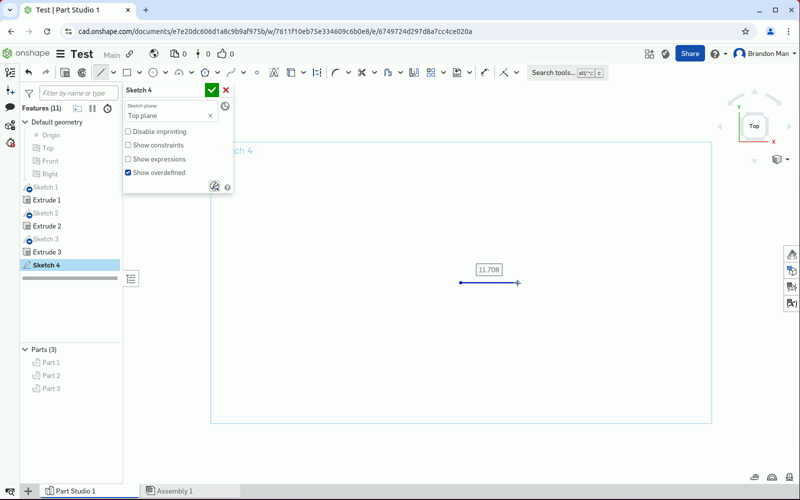
mouse_move(547, 282)
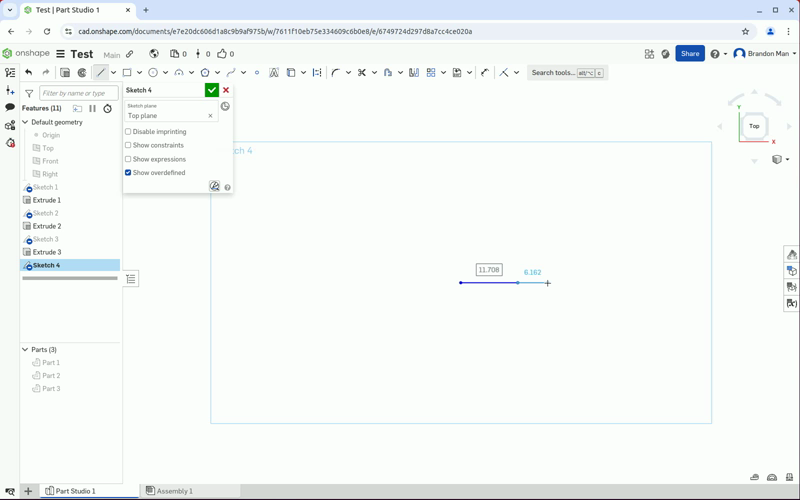
mouse_move(517, 226)
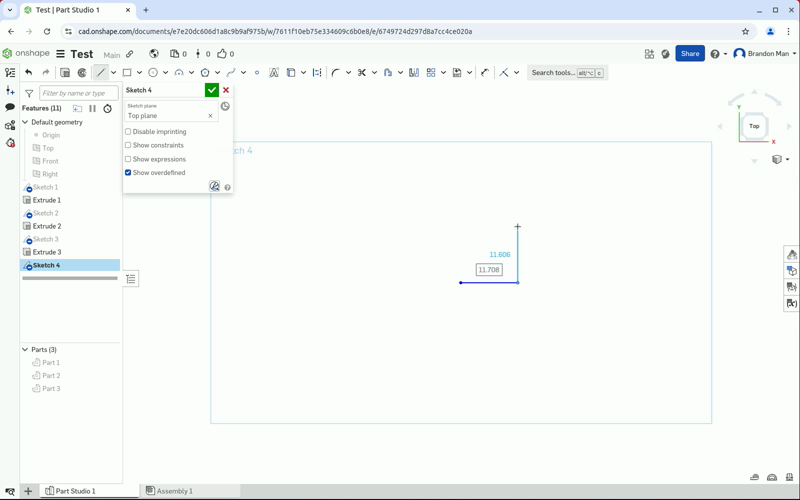
click(517, 226)
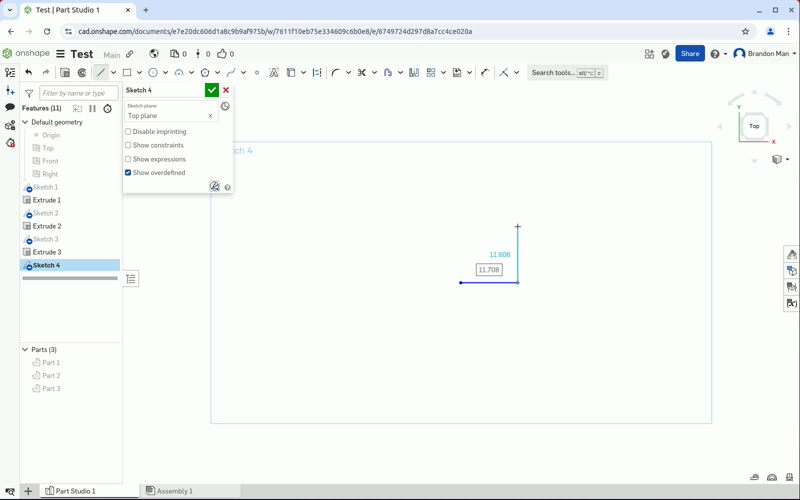
key_up(shift)
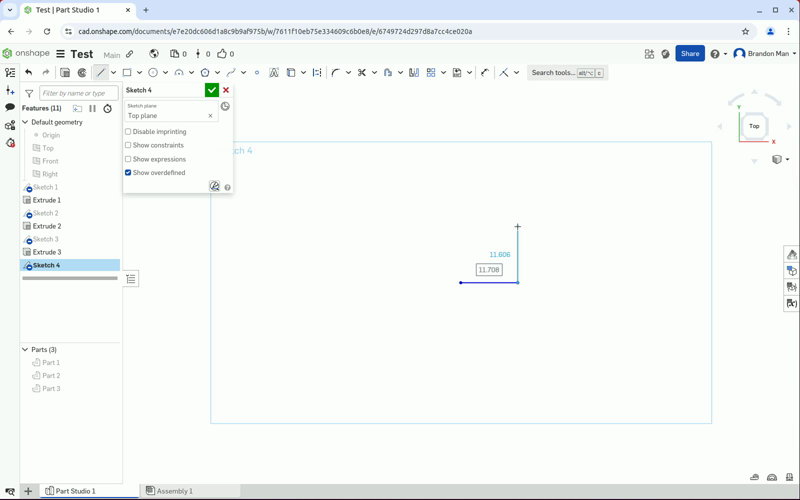
key_down(shift)
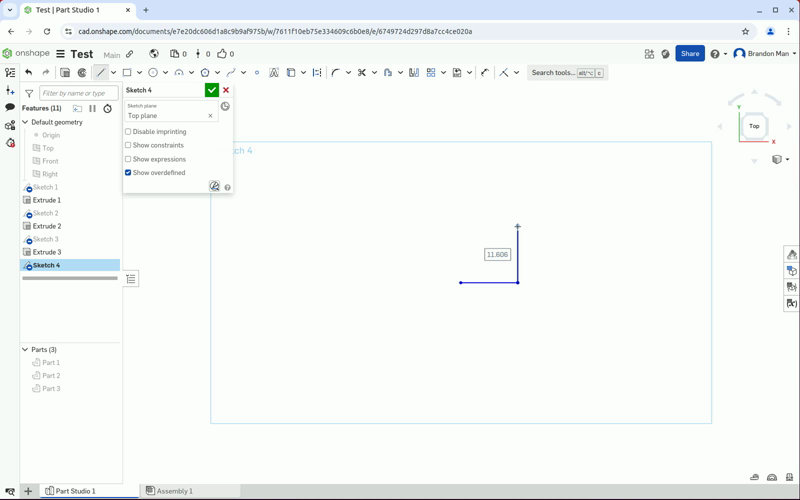
mouse_move(547, 226)
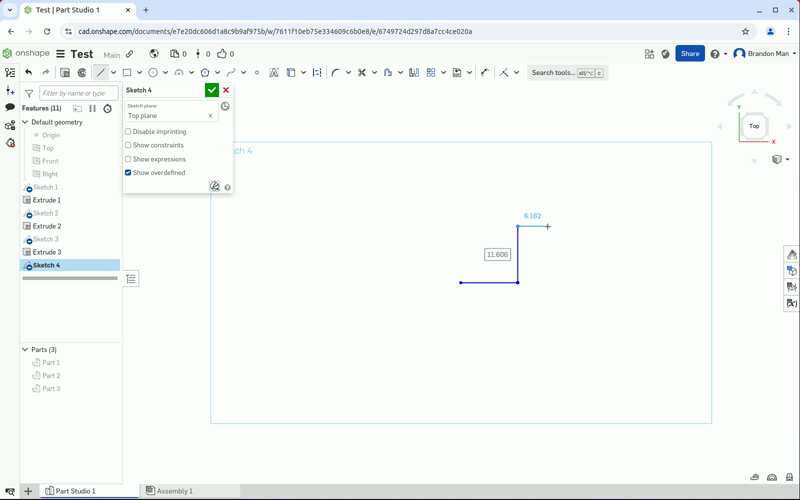
mouse_move(460, 226)
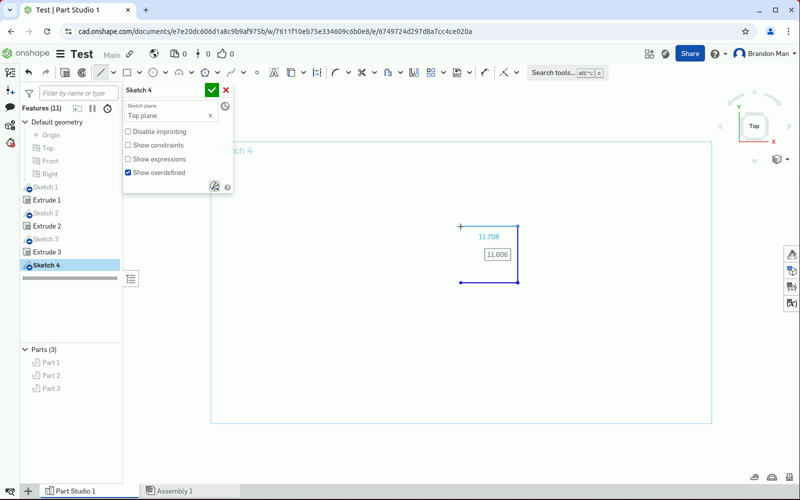
click(460, 226)
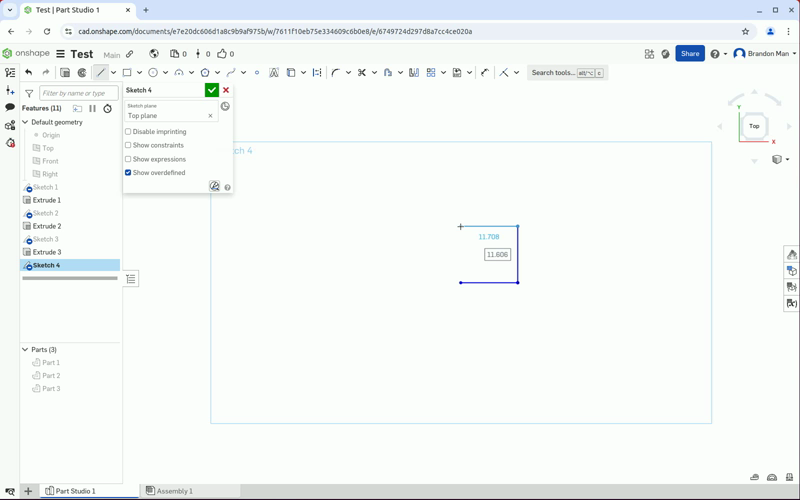
key_up(shift)
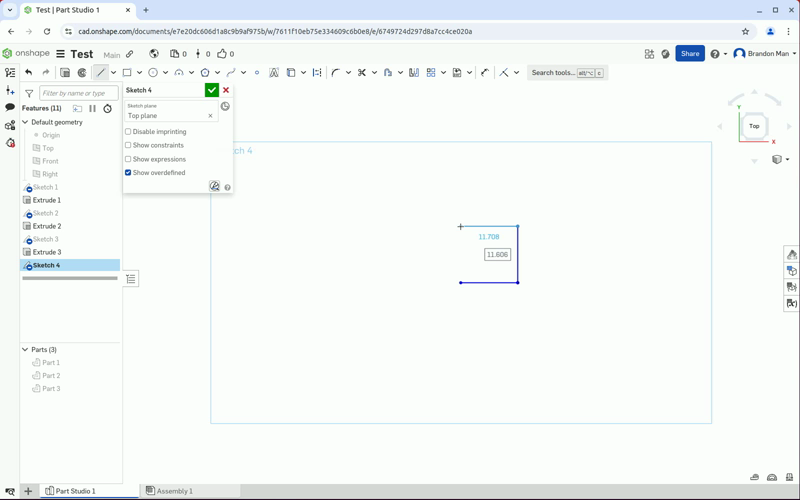
mouse_move(490, 226)
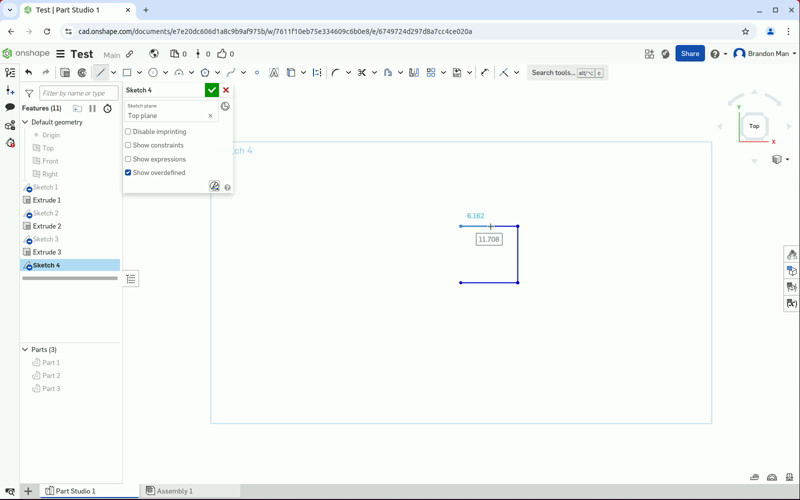
key_down(shift)
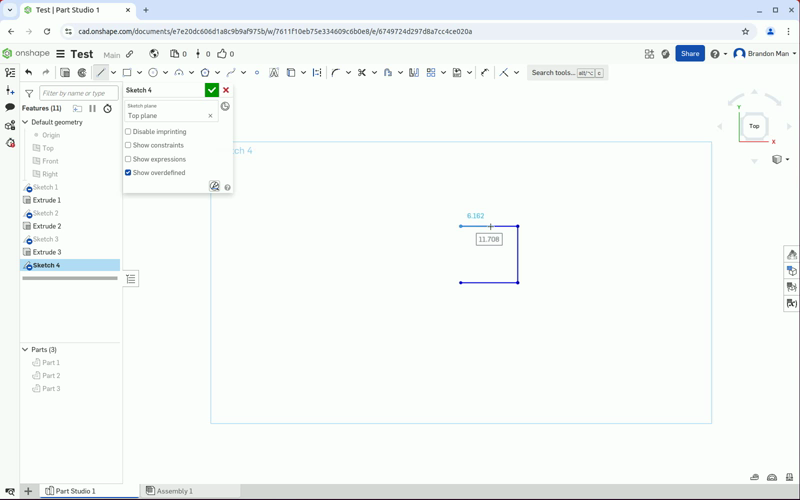
mouse_move(460, 282)
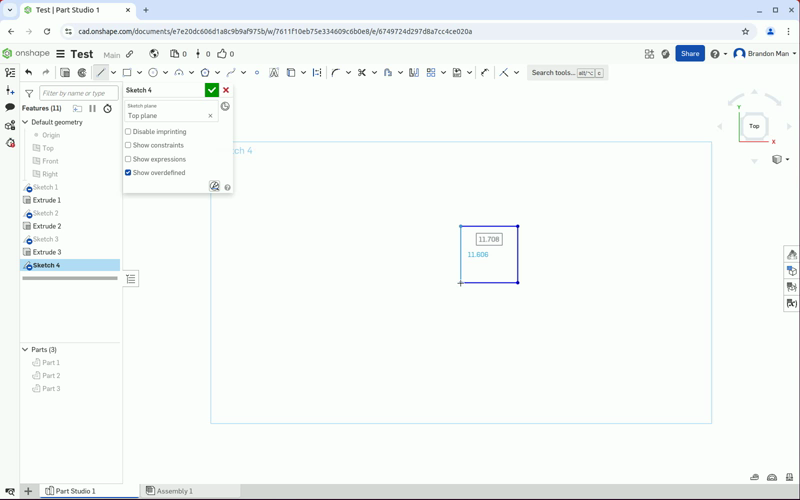
key_up(shift)
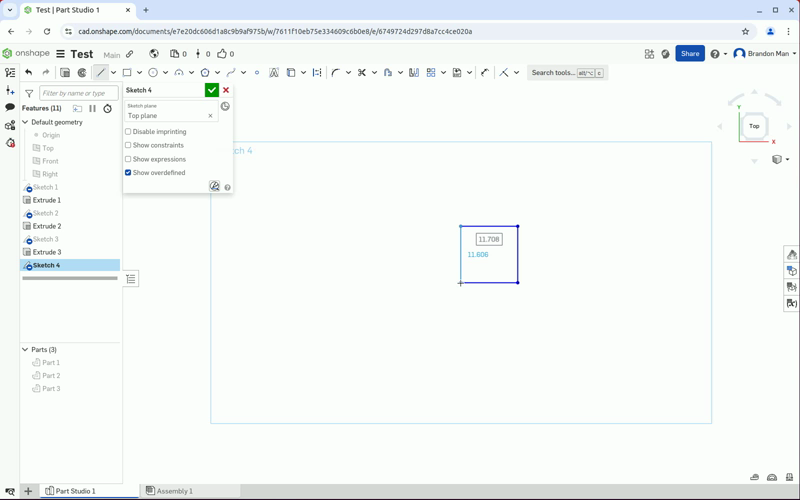
click(460, 282)
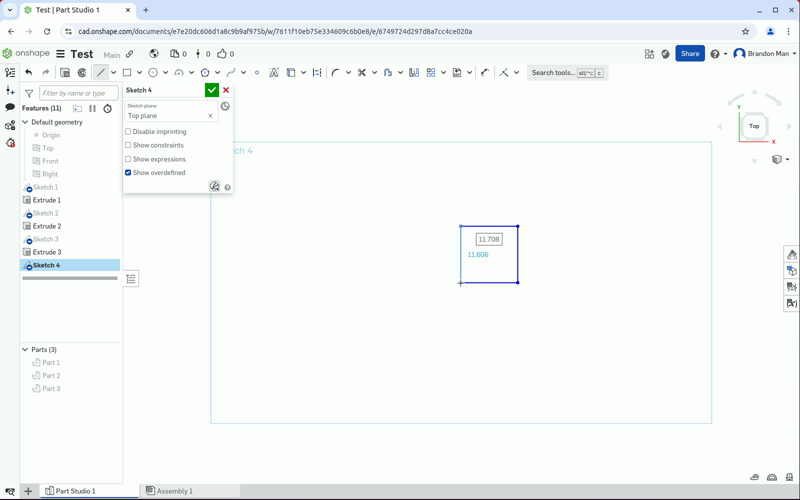
key(esc)
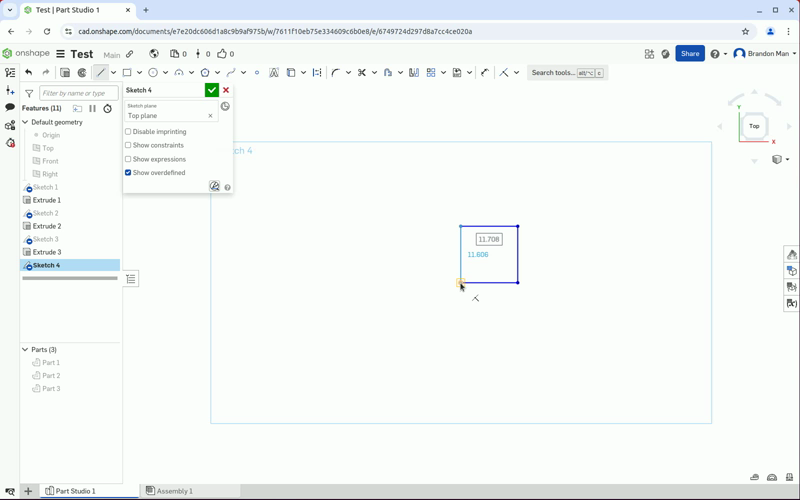
mouse_move(512, 247)
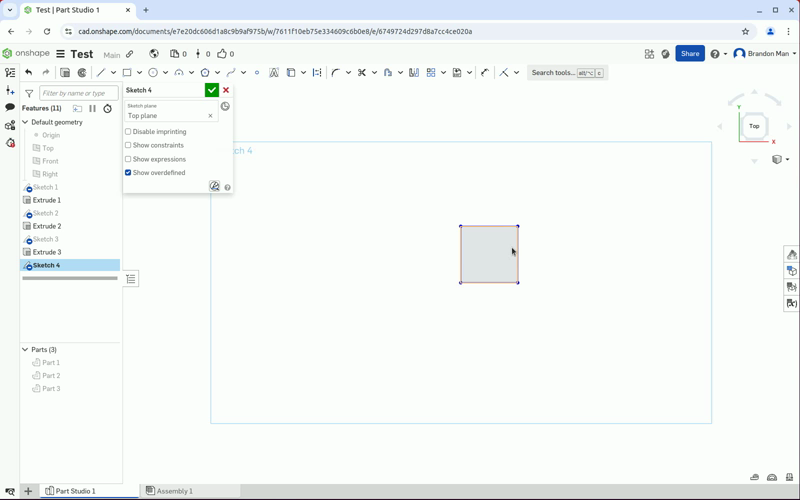
click(512, 247)
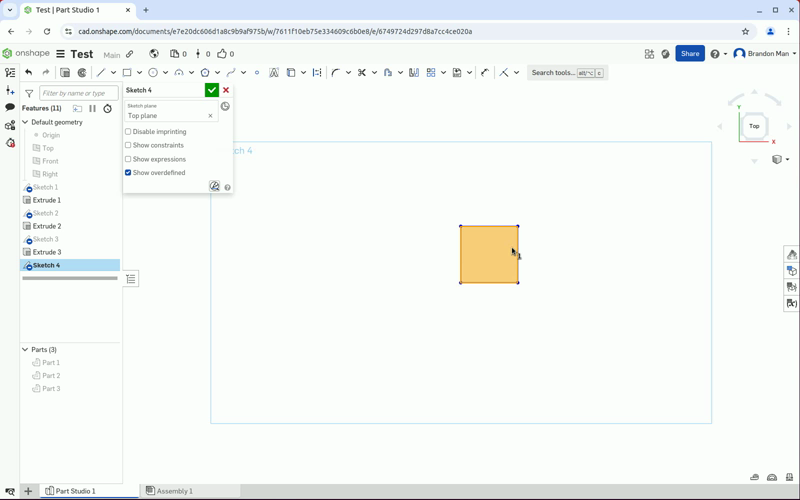
mouse_move(73, 352)
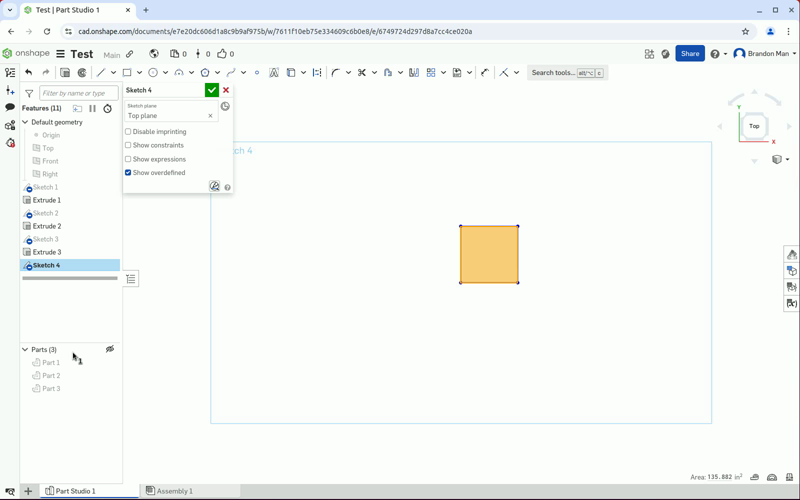
key(shift+y)
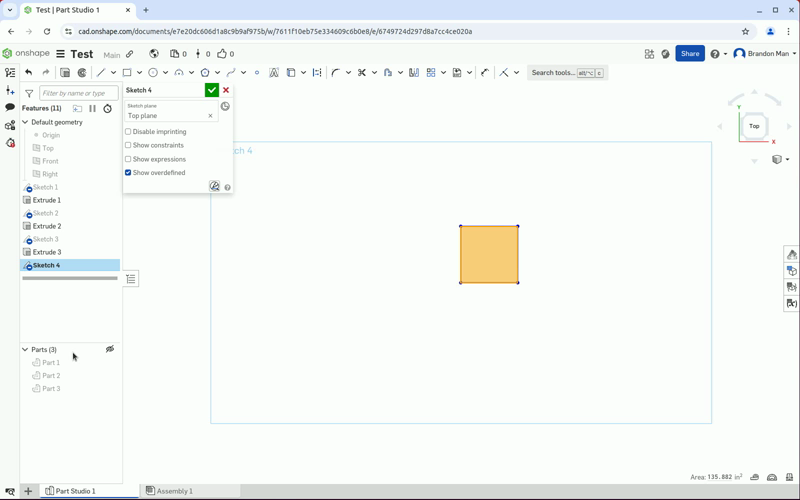
key(shift+e)
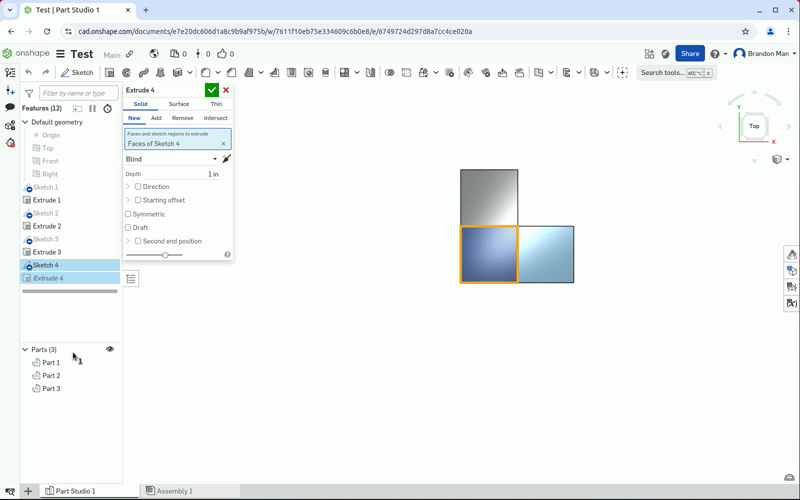
mouse_move(143, 106)
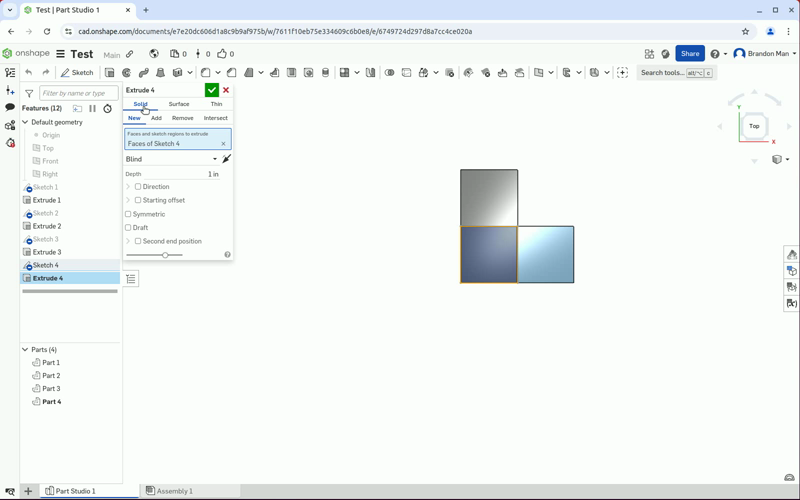
click(143, 106)
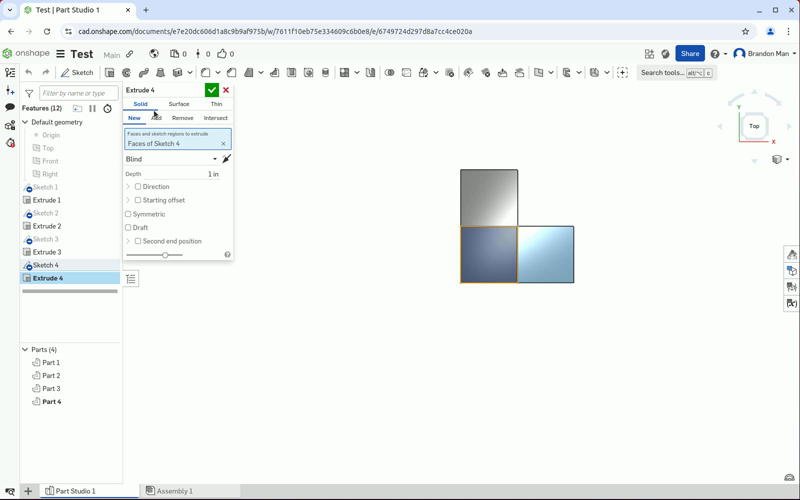
mouse_move(186, 120)
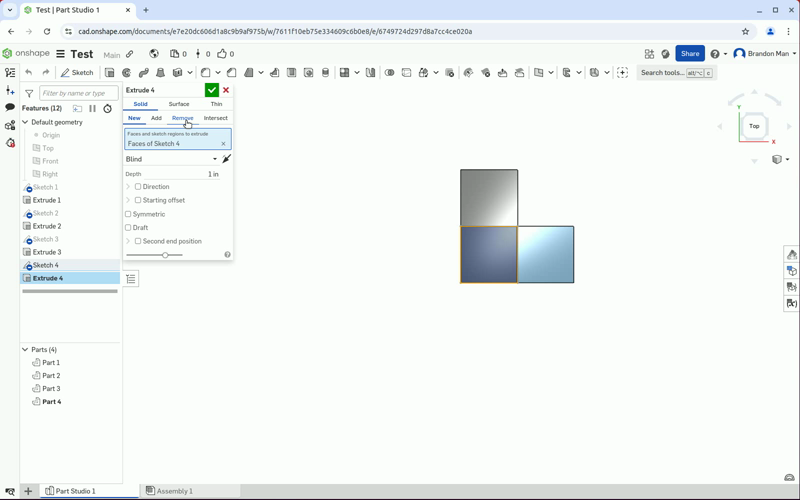
click(186, 120)
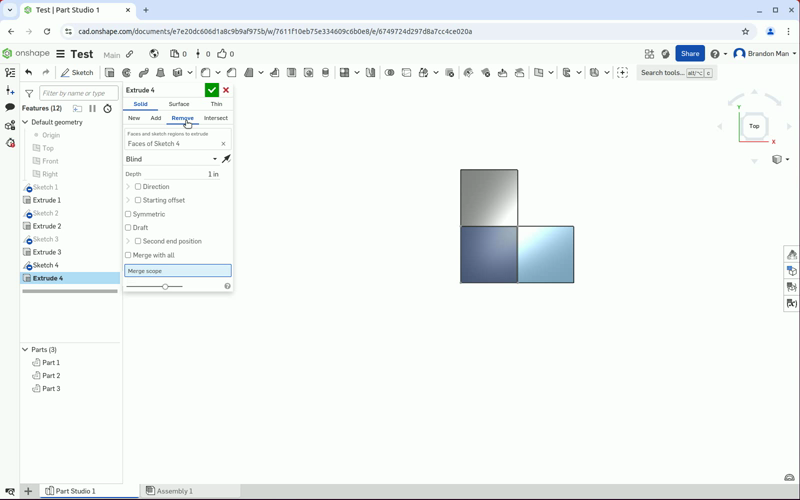
key(tab, 4)
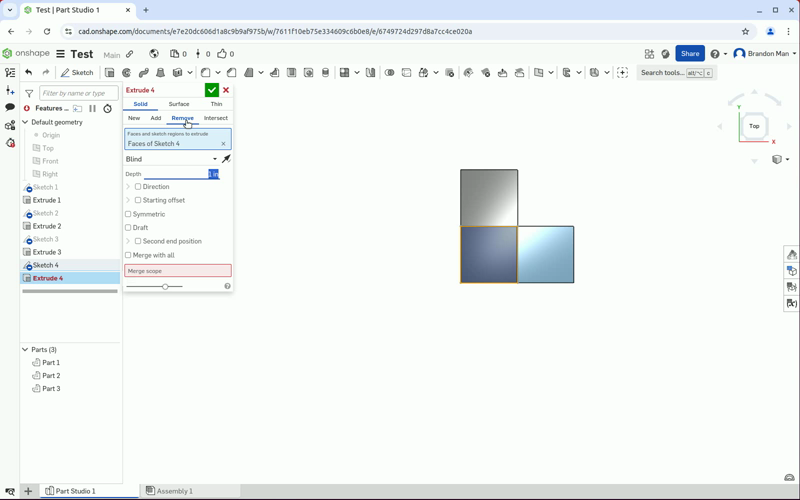
text(-11.554)
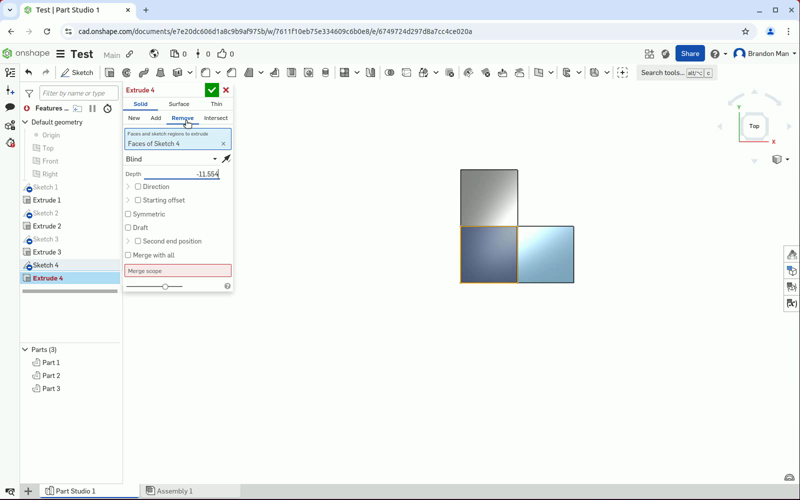
key(tab, 6)
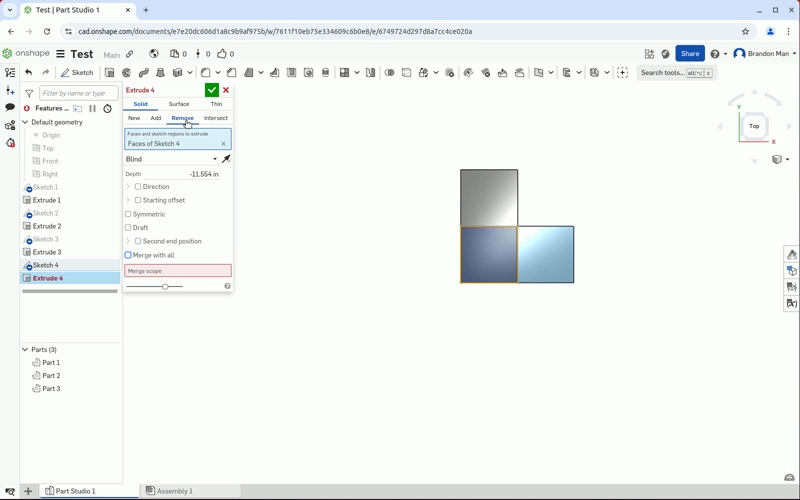
key(space)
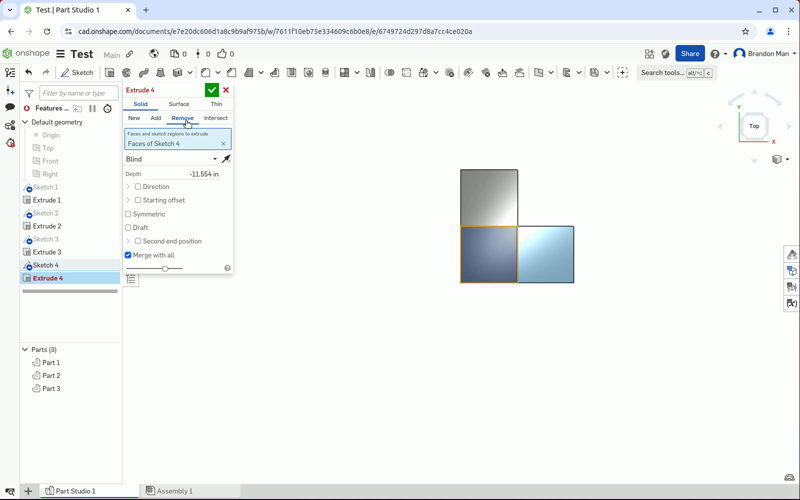
key(enter)
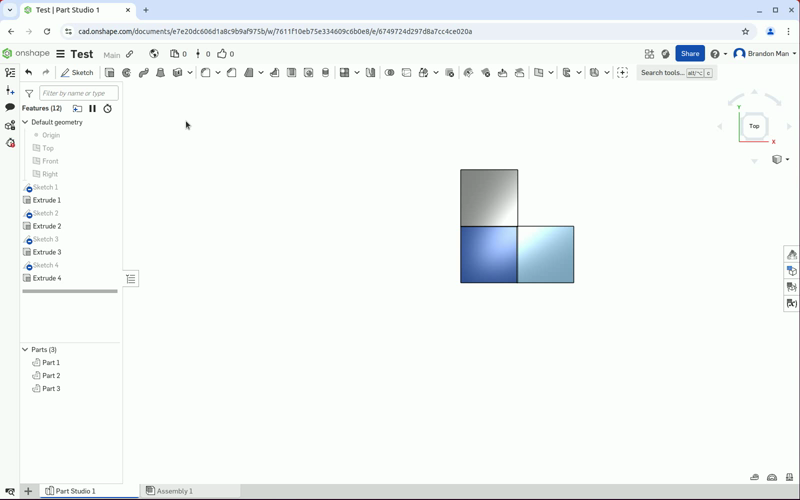
key(shift+h)
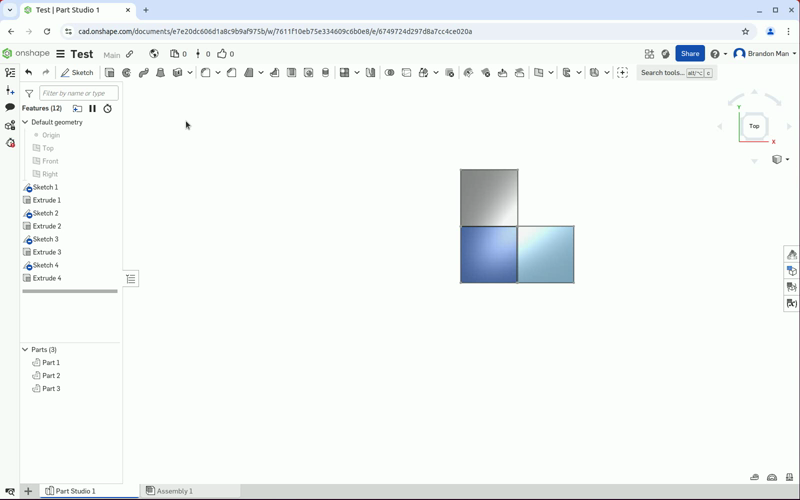
key(shift+h)
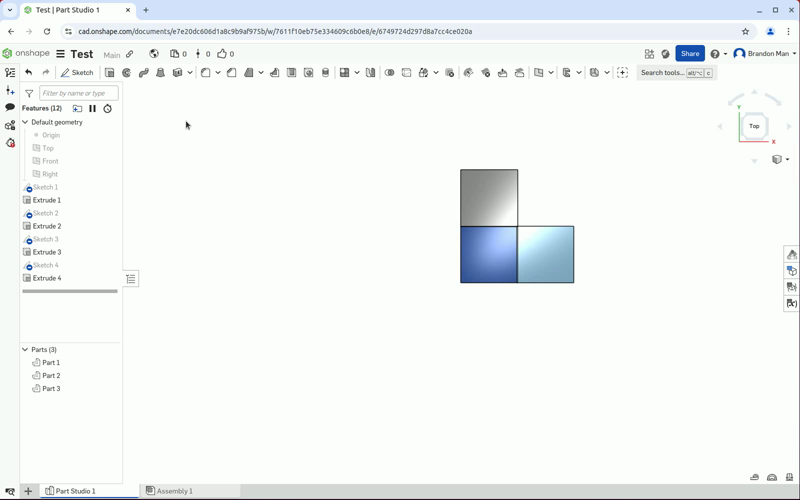
mouse_move(73, 189)
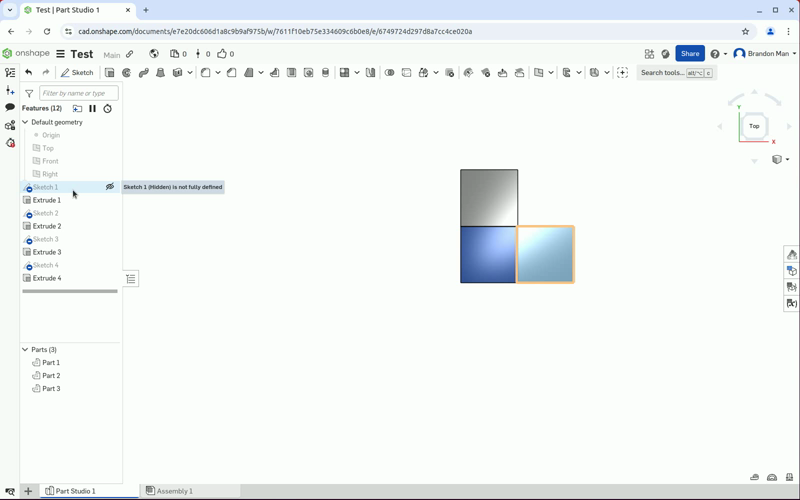
click(73, 189)
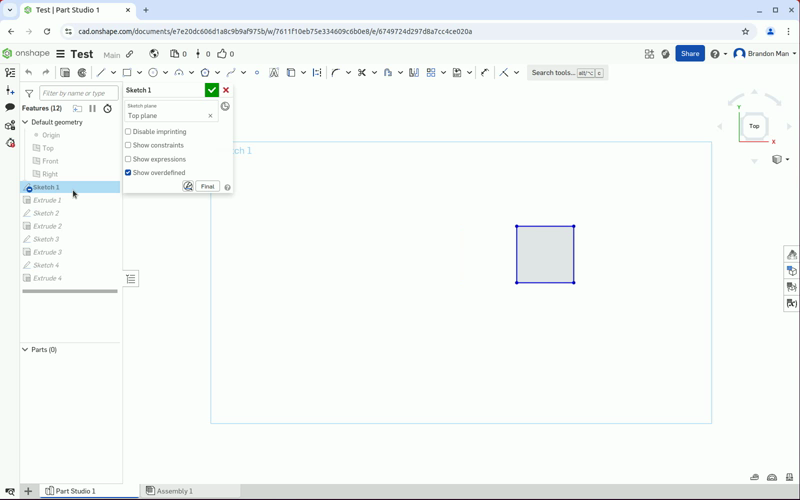
mouse_move(229, 92)
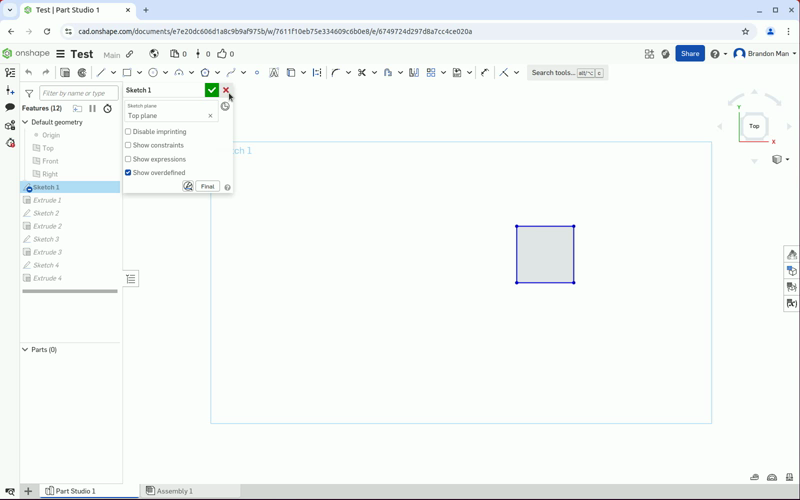
click(229, 92)
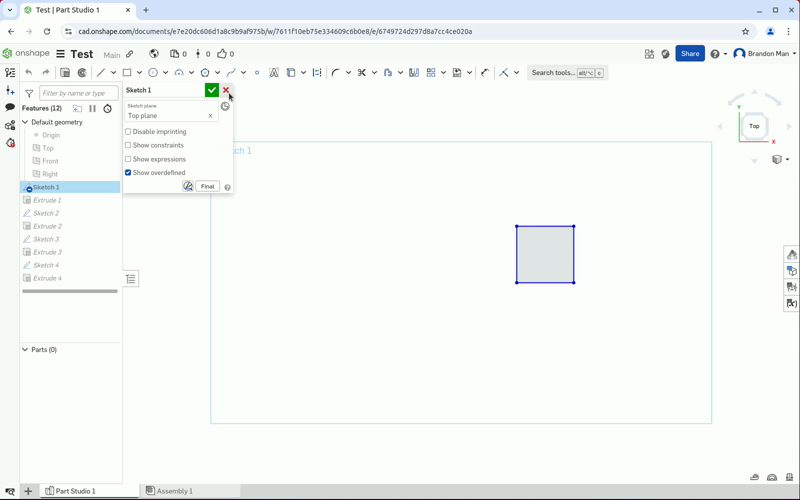
key(shift+s)
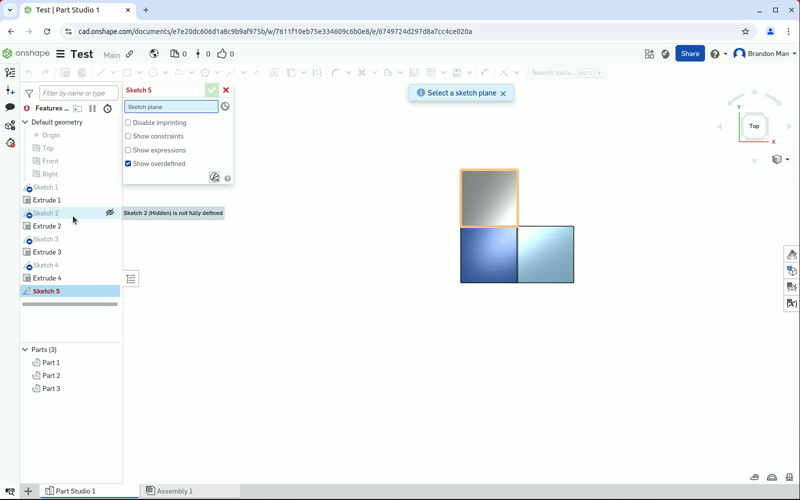
scroll(3)
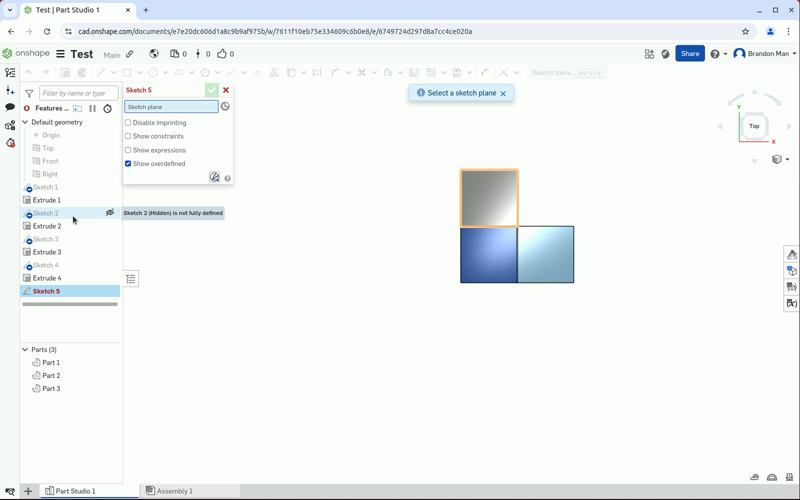
mouse_move(73, 150)
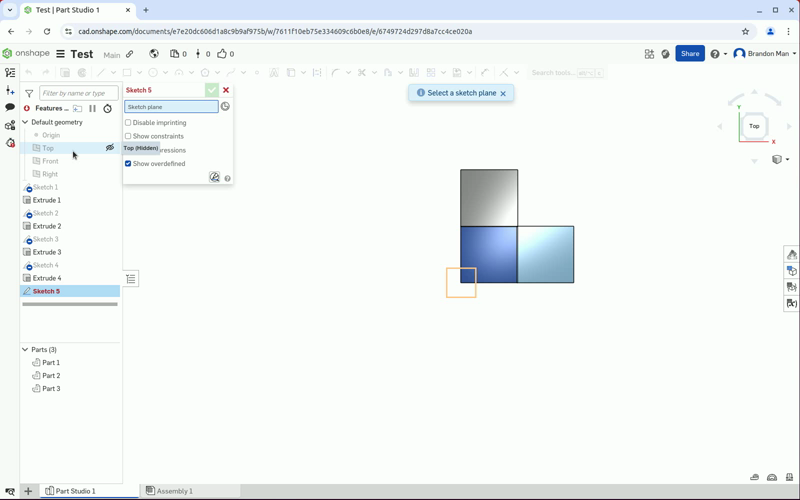
click(73, 150)
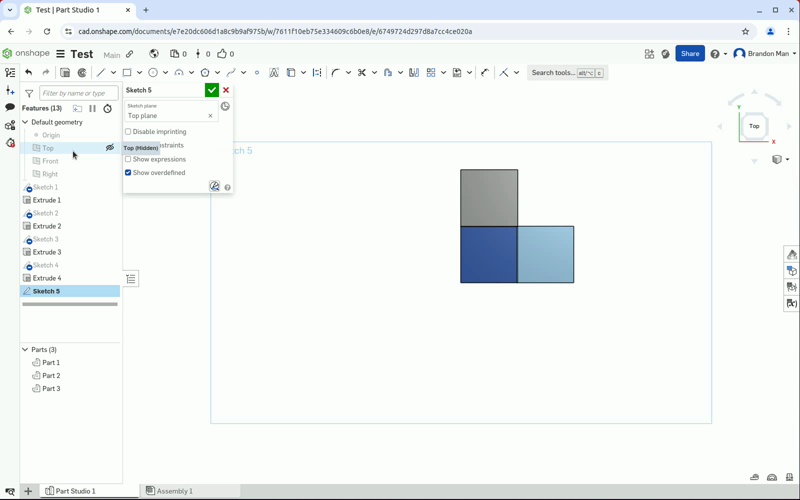
mouse_move(73, 352)
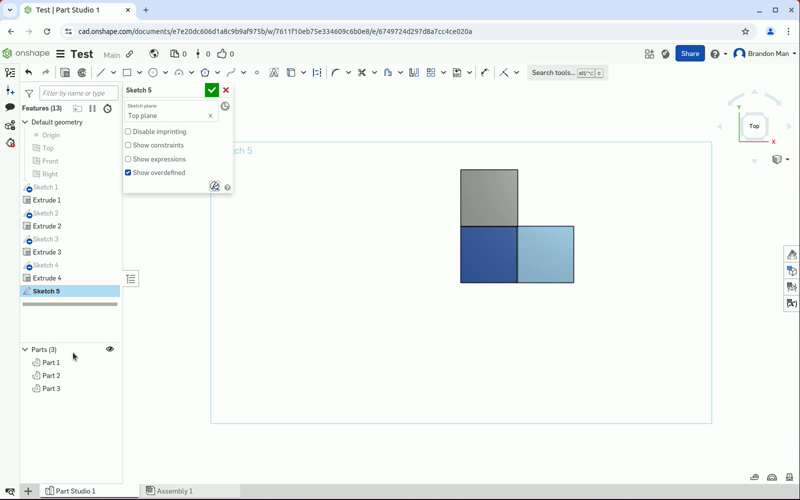
key(y)
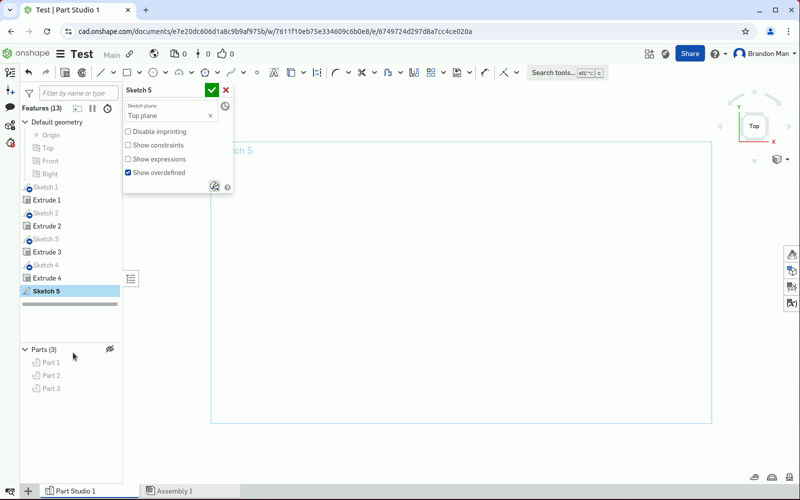
key(l)
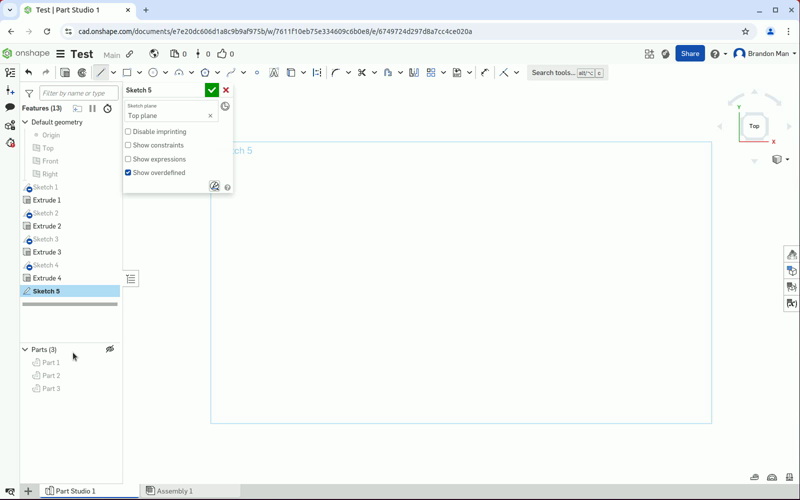
key_down(shift)
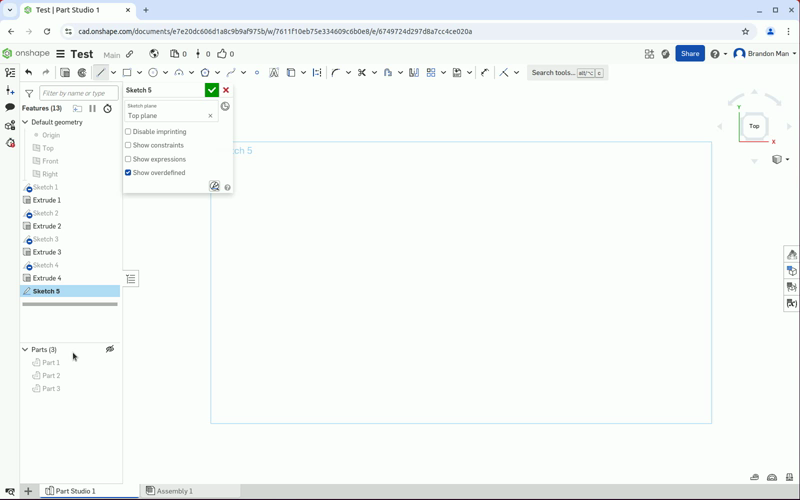
mouse_move(460, 226)
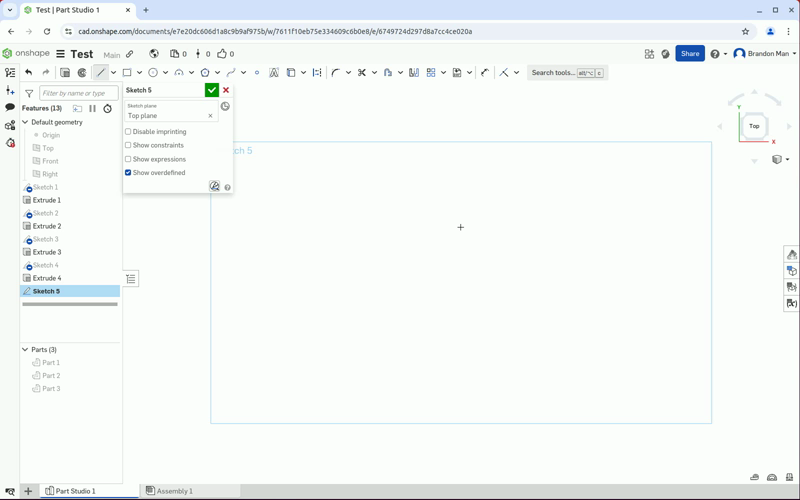
click(460, 226)
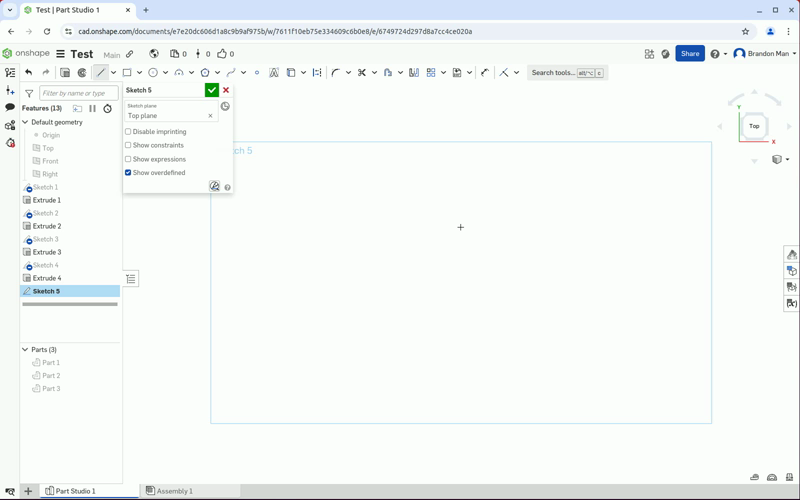
key_up(shift)
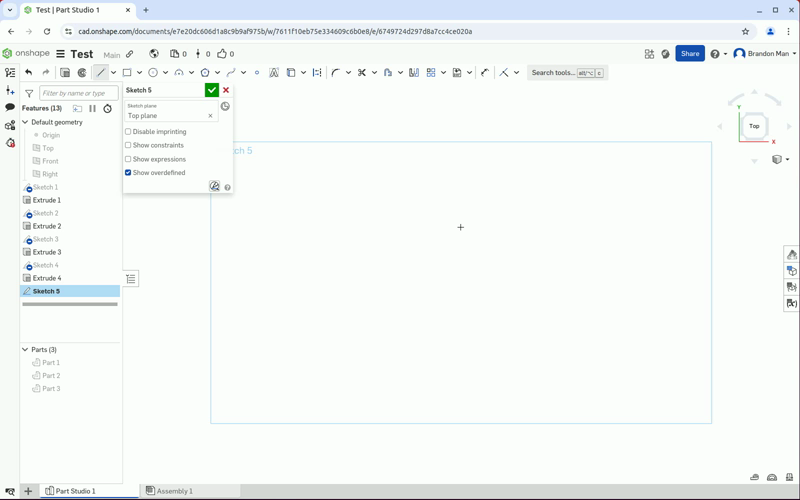
key_down(shift)
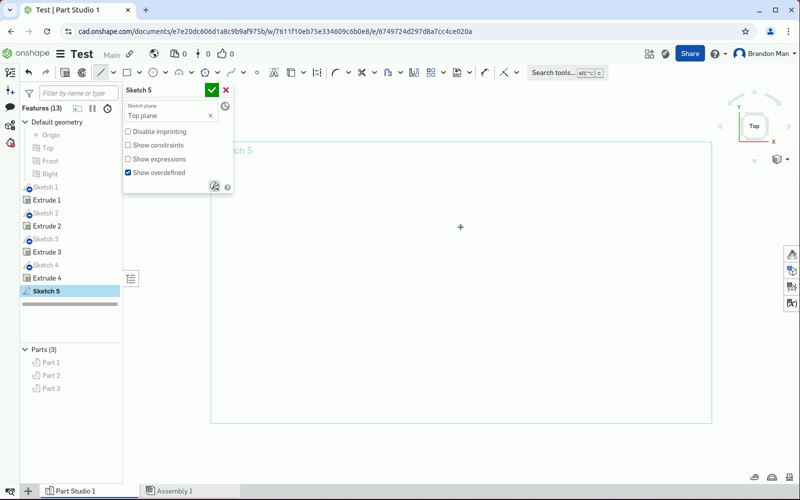
mouse_move(490, 226)
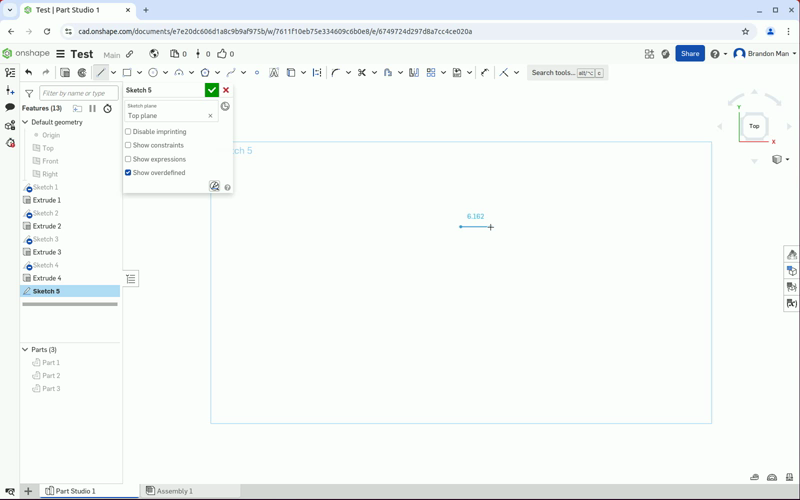
mouse_move(517, 226)
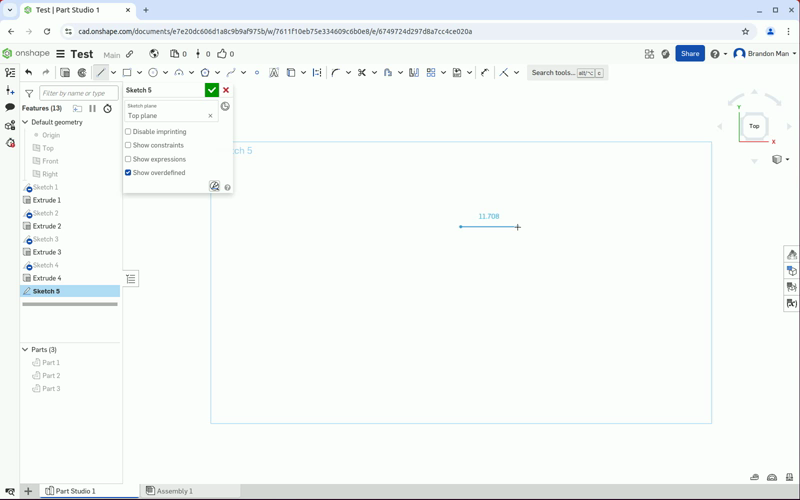
click(517, 226)
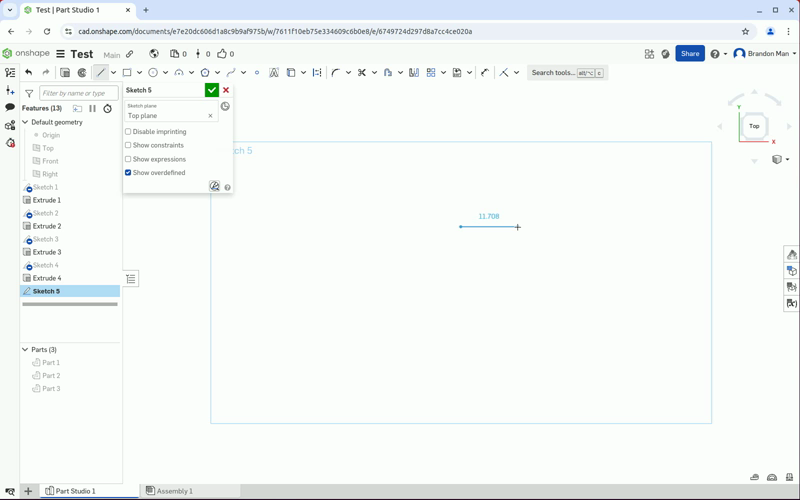
key_up(shift)
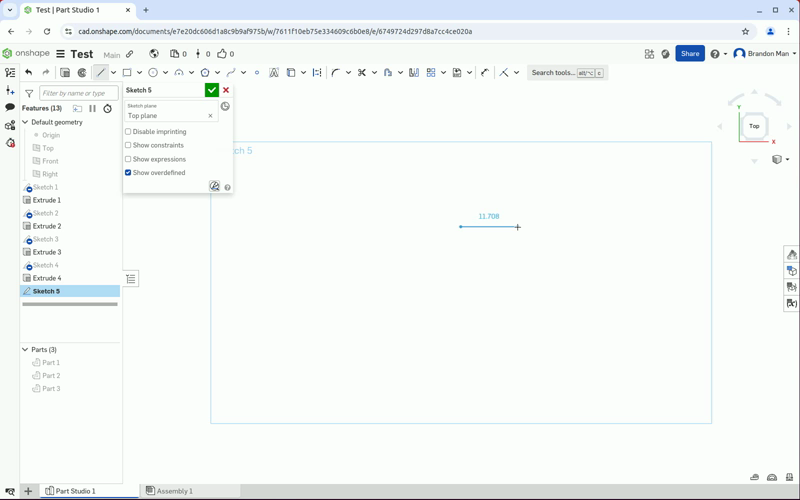
key_down(shift)
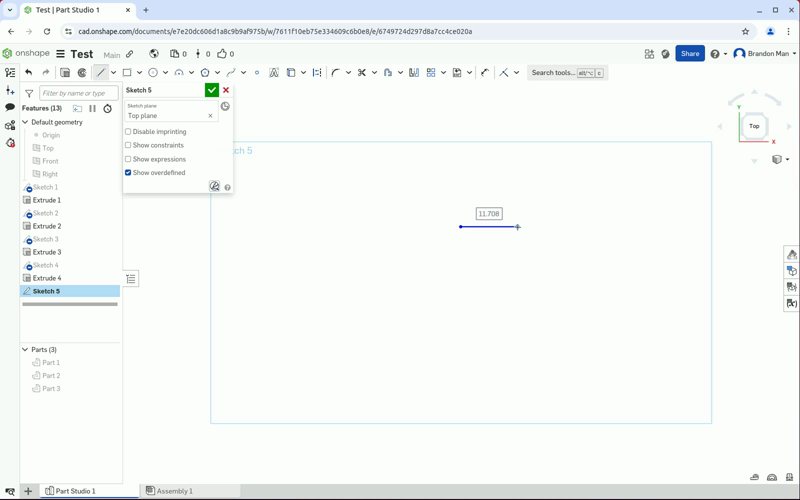
mouse_move(547, 226)
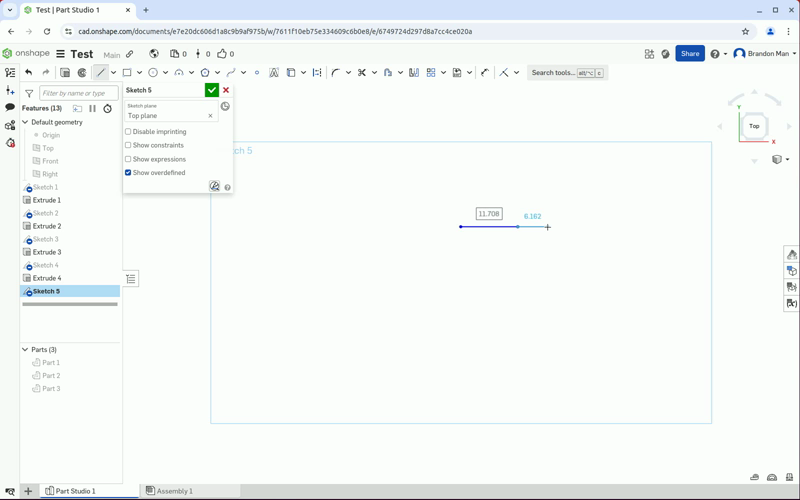
mouse_move(517, 169)
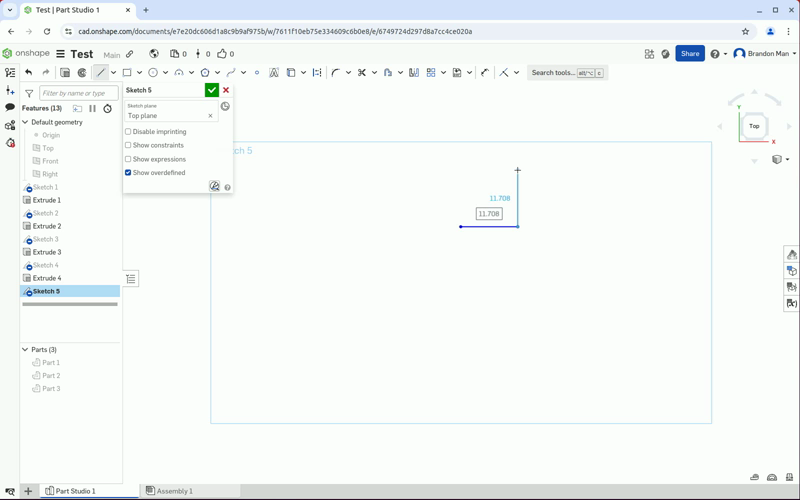
click(517, 169)
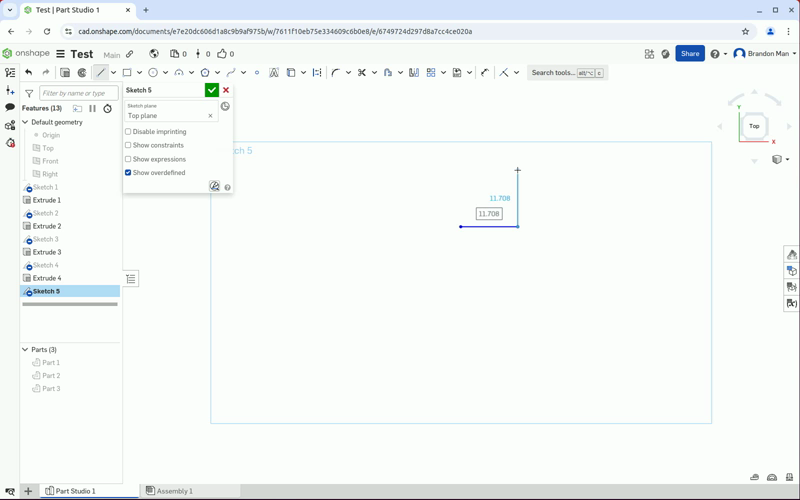
key_up(shift)
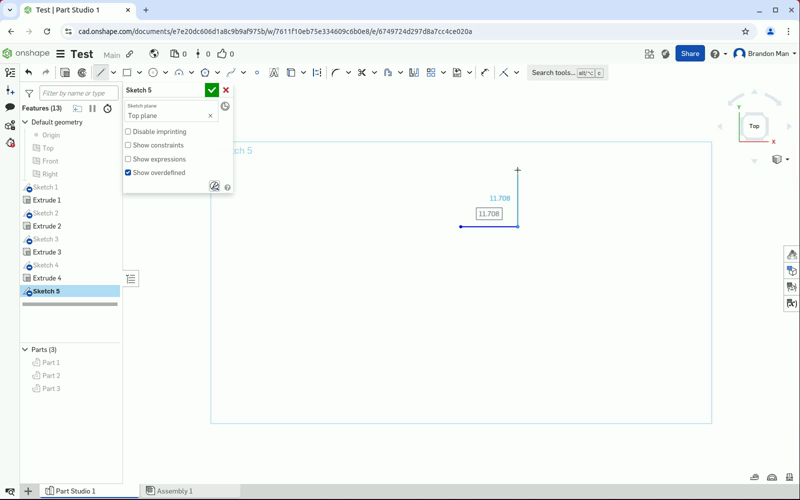
key_down(shift)
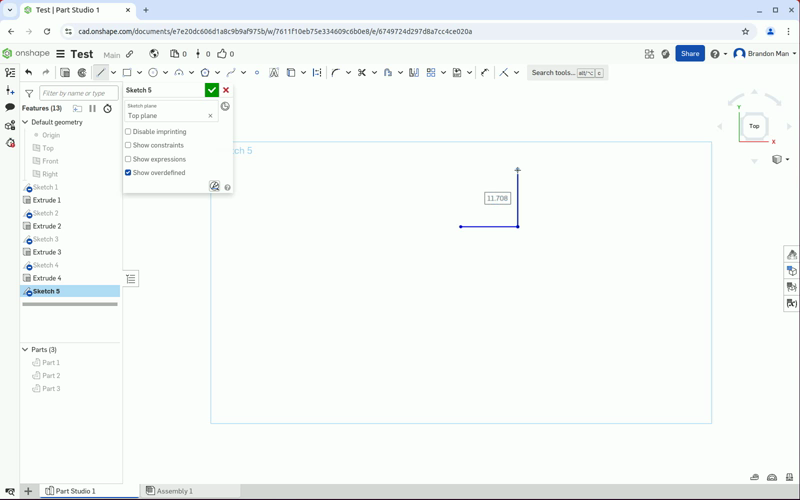
mouse_move(547, 169)
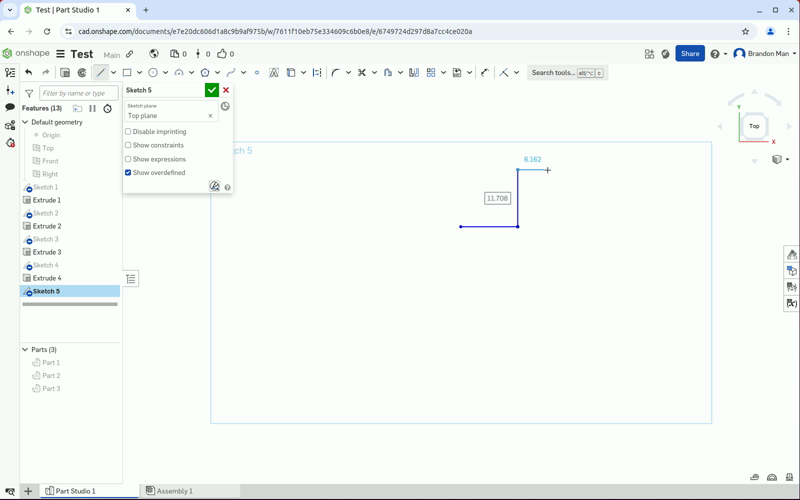
mouse_move(460, 169)
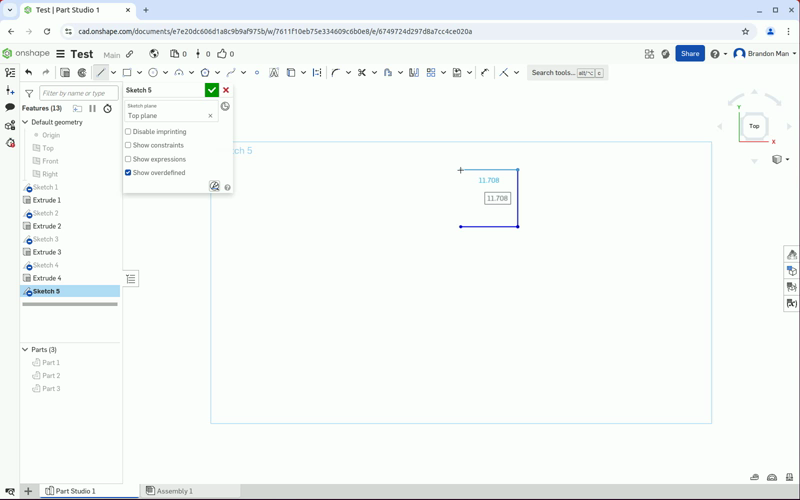
click(460, 169)
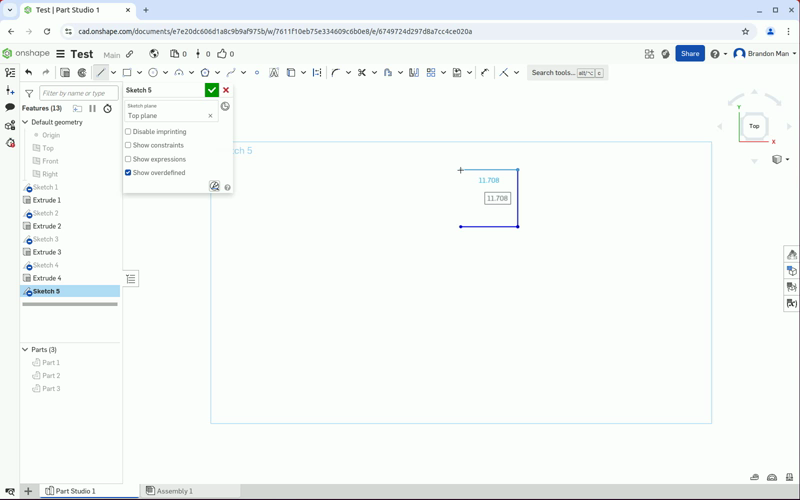
key_up(shift)
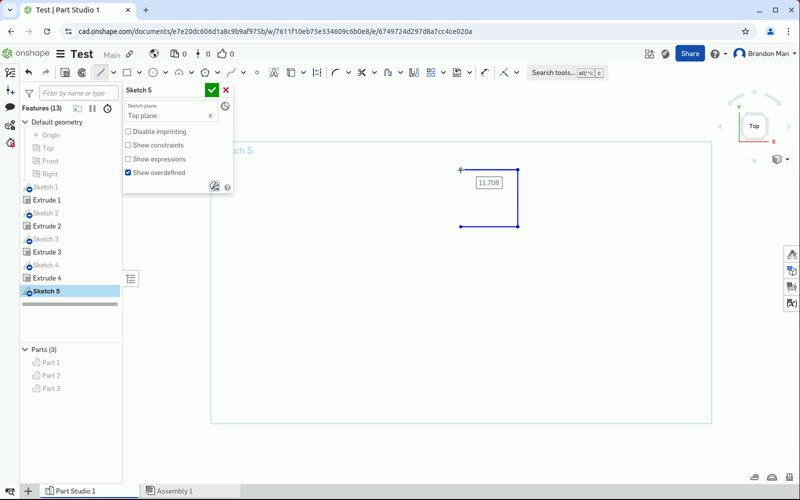
mouse_move(490, 169)
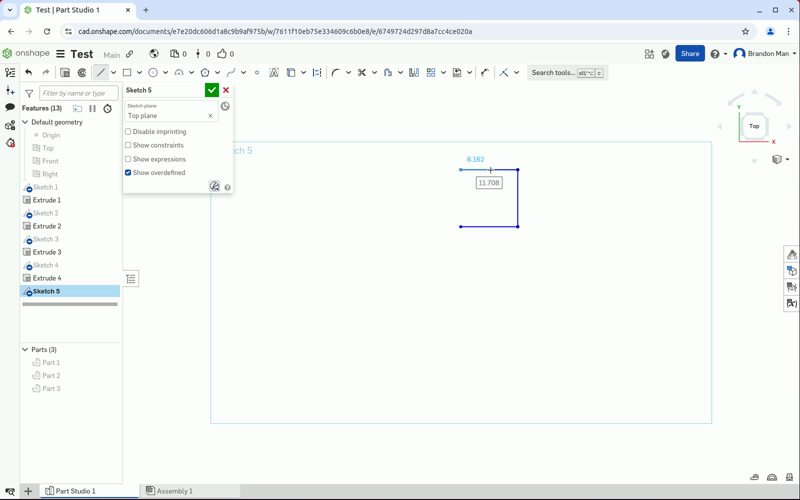
key_down(shift)
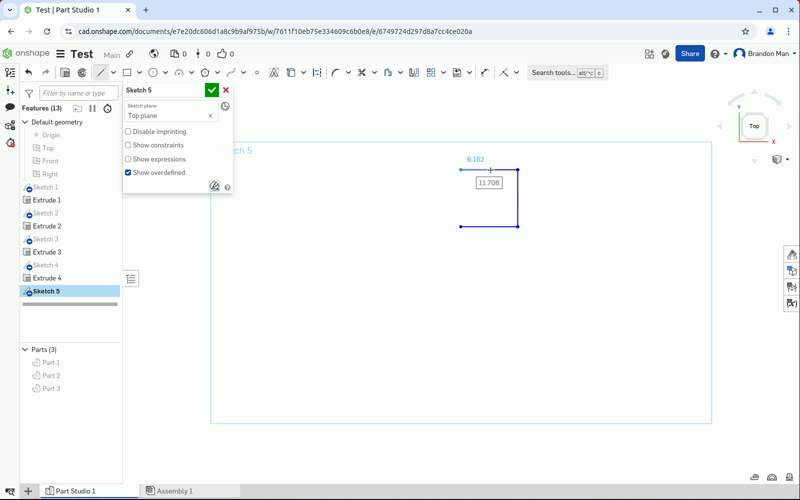
mouse_move(460, 226)
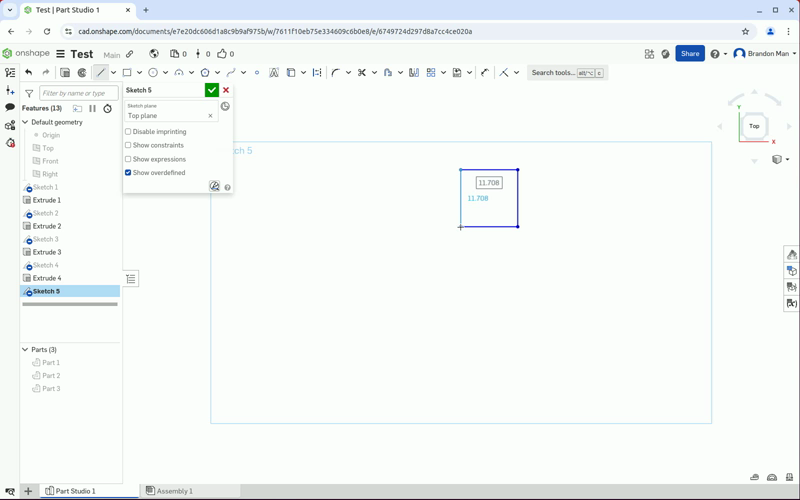
key_up(shift)
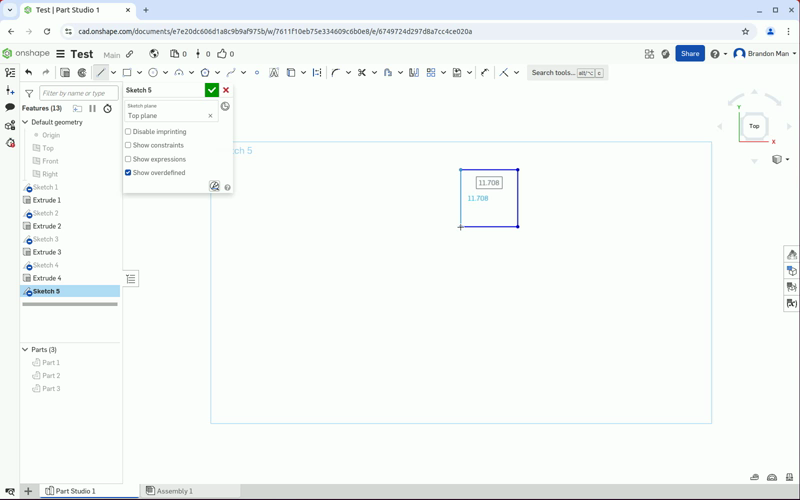
click(460, 226)
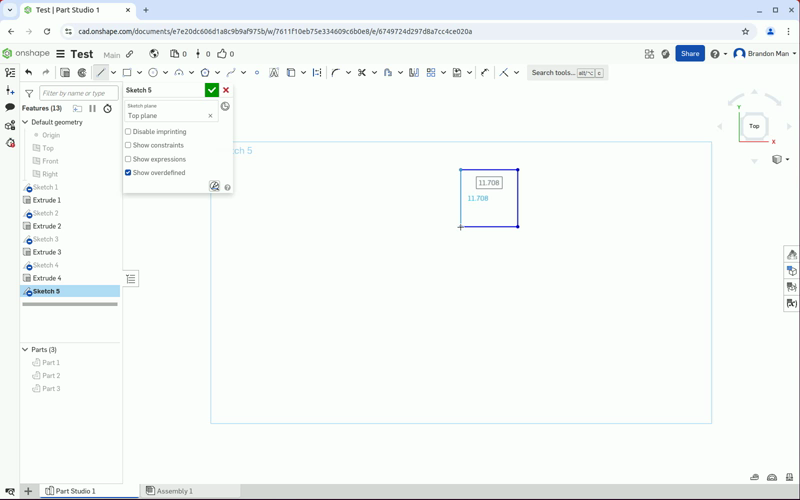
key(esc)
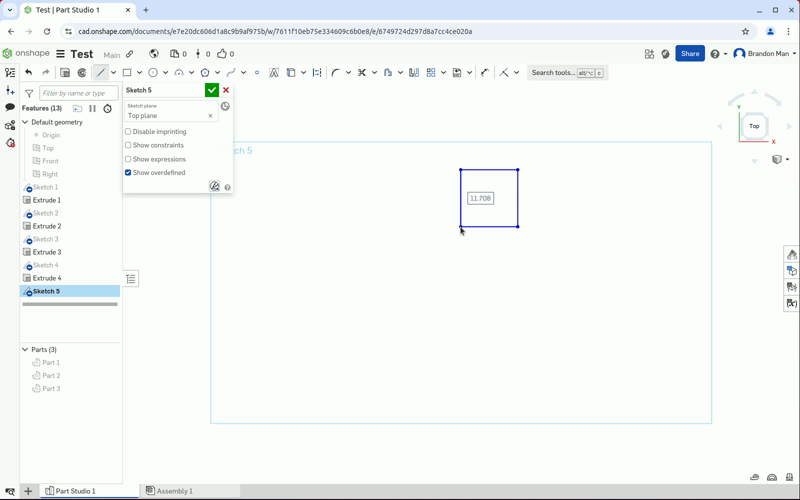
mouse_move(482, 174)
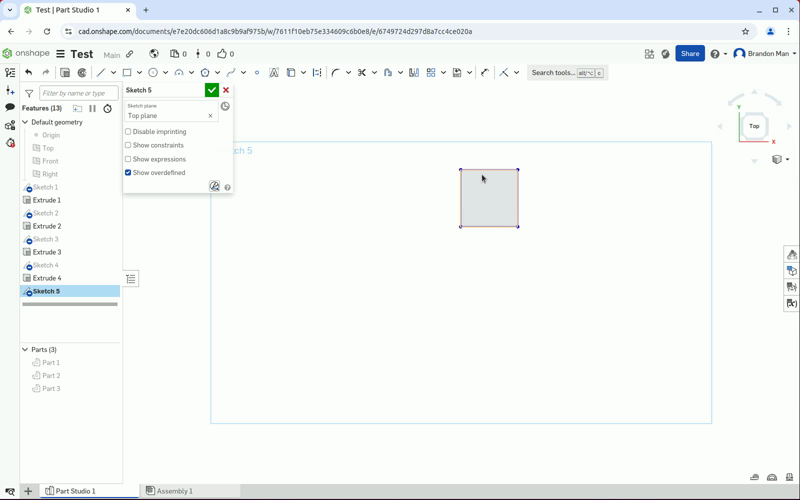
click(482, 174)
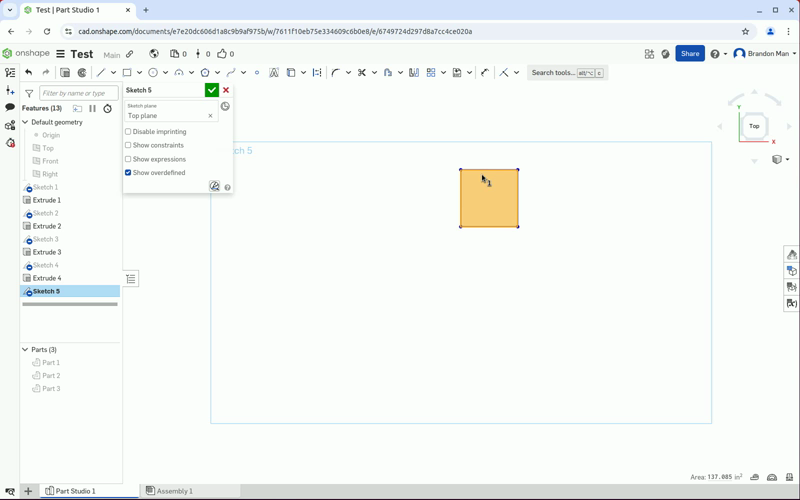
mouse_move(73, 352)
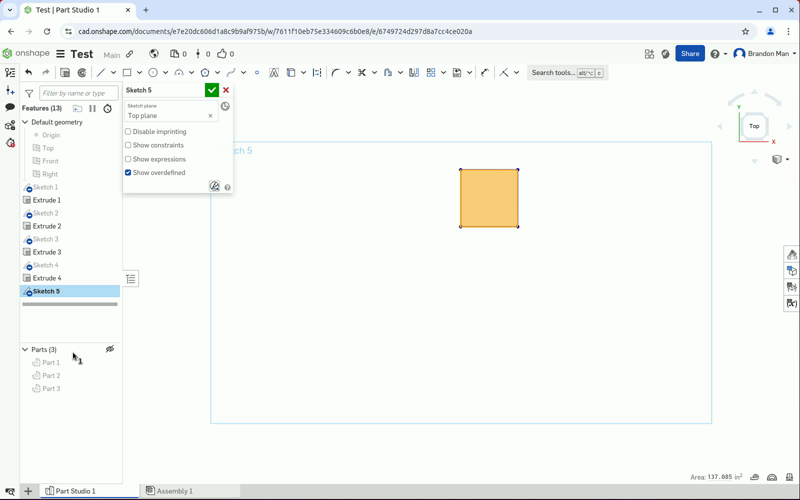
key(shift+y)
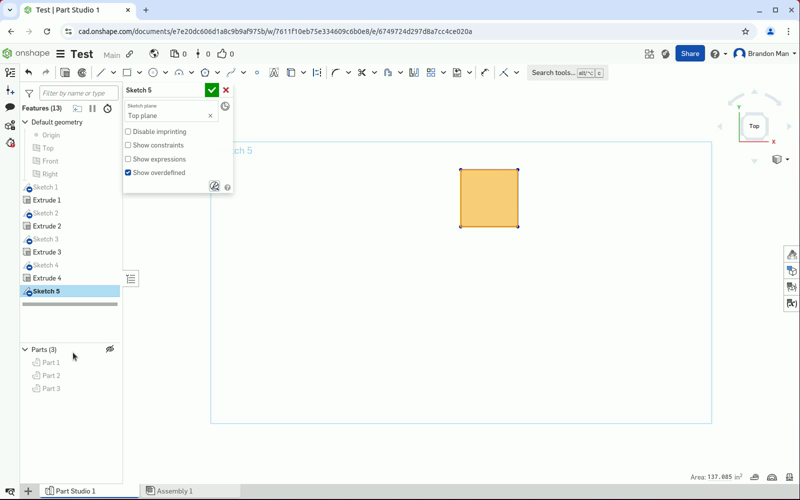
key(shift+e)
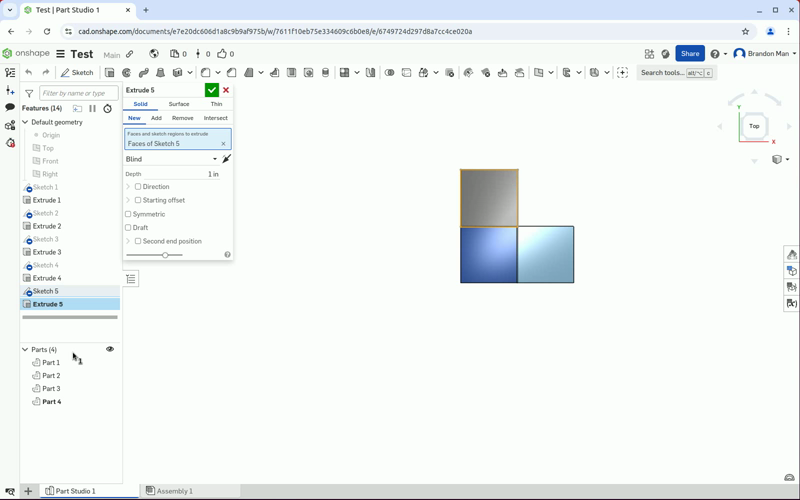
mouse_move(143, 106)
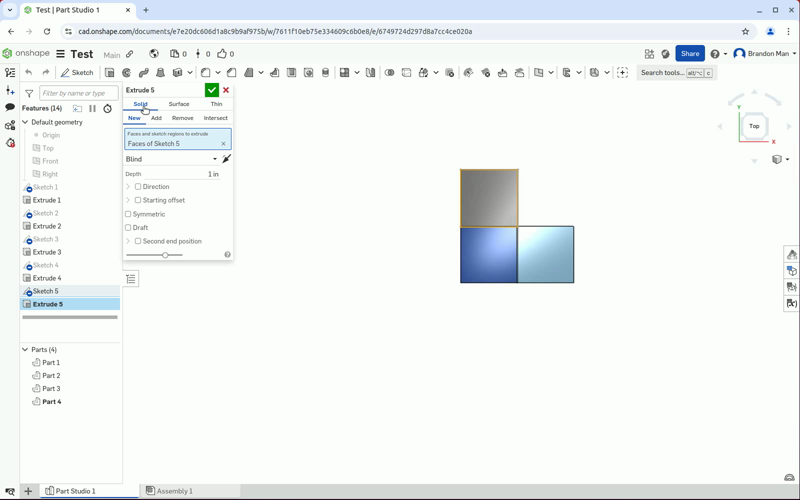
click(143, 106)
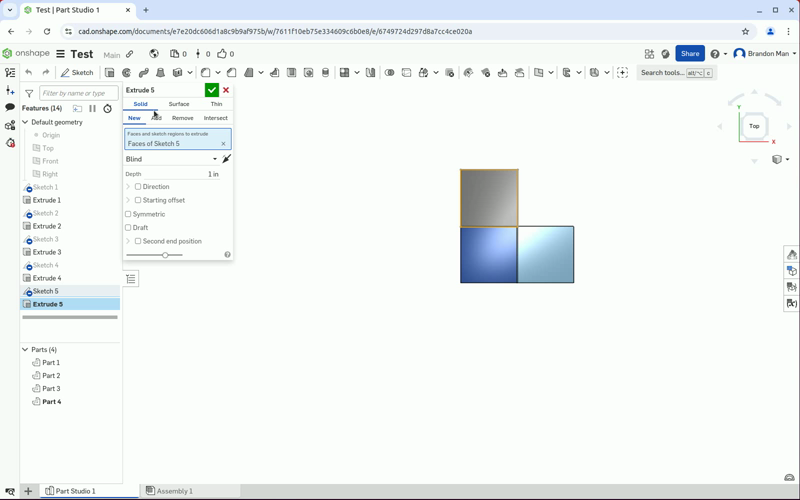
mouse_move(186, 120)
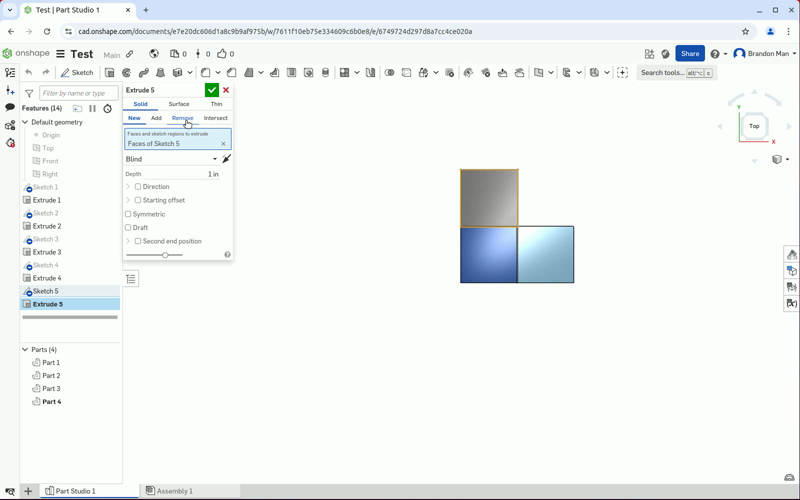
click(186, 120)
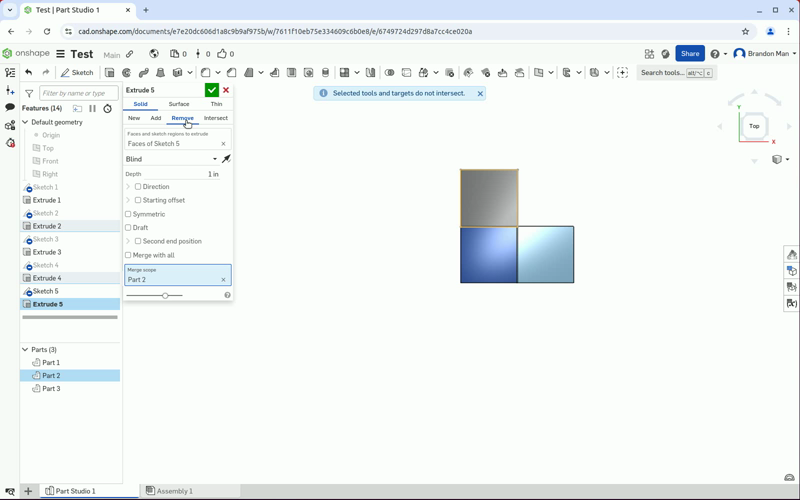
key(tab, 4)
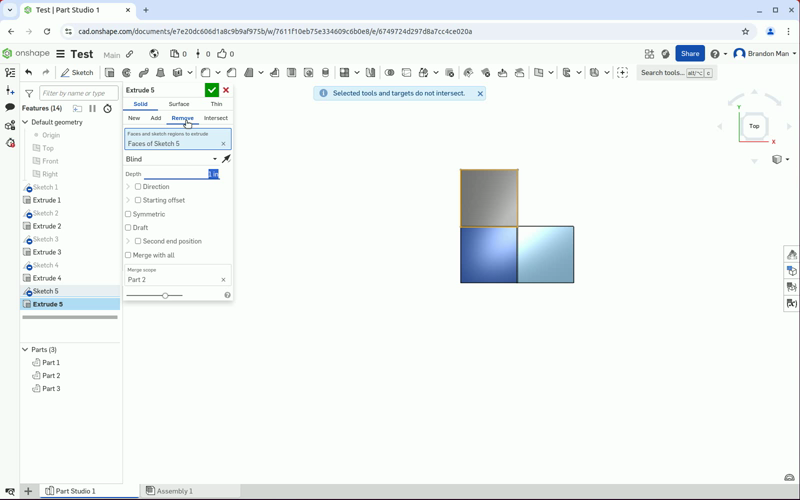
text(-11.554)
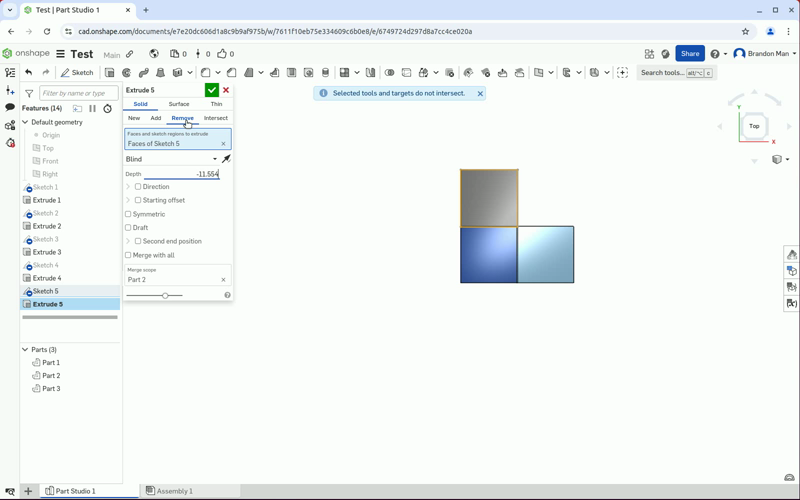
key(tab, 6)
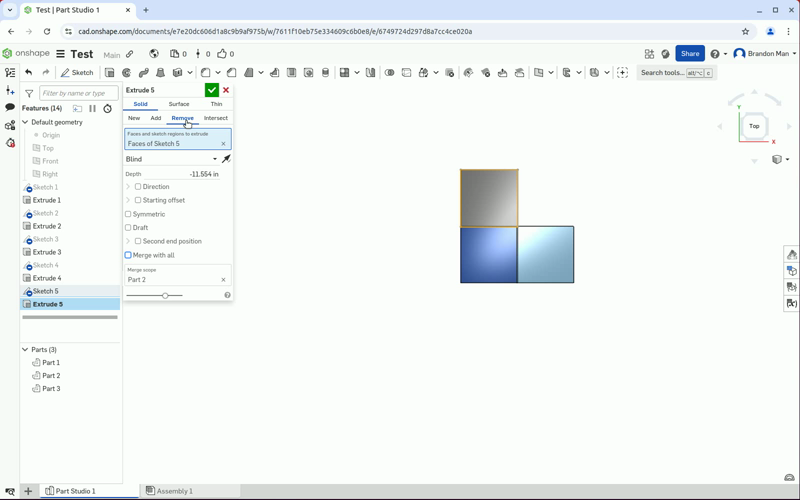
key(space)
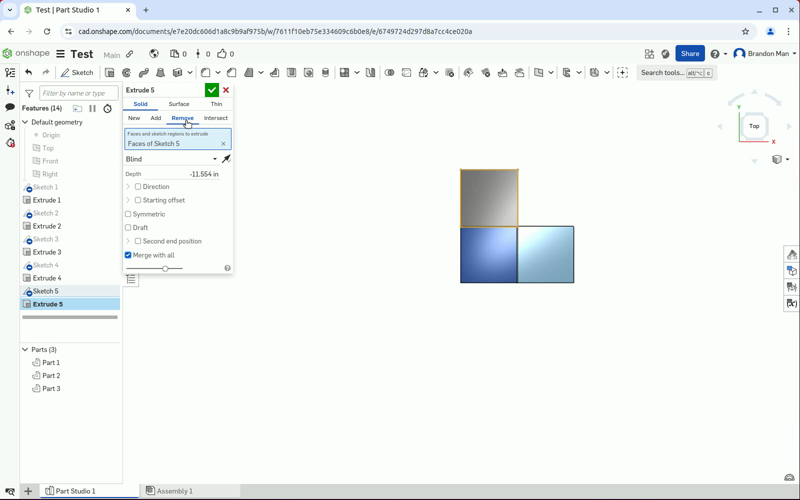
key(enter)
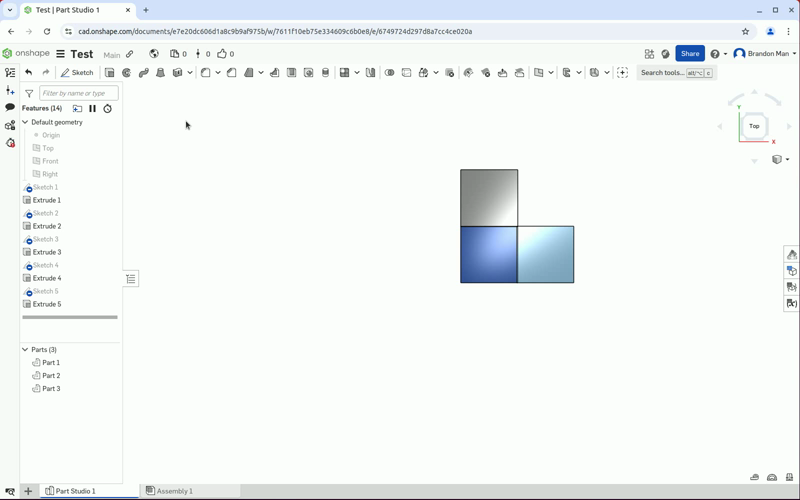
key(shift+h)
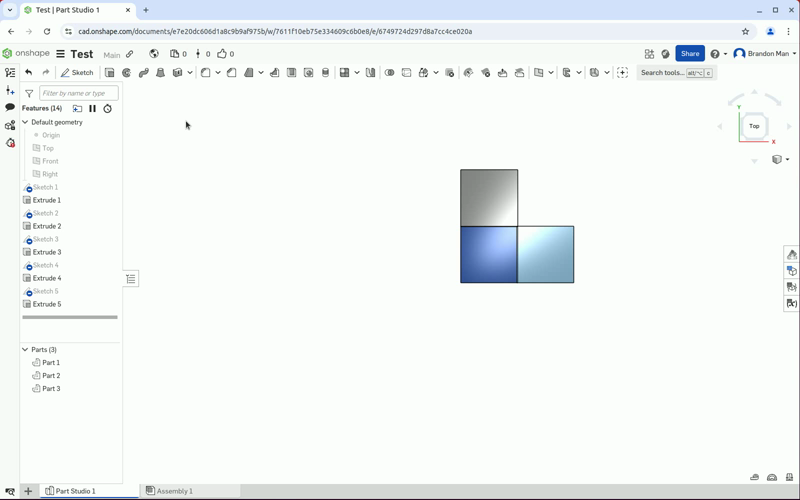
key(shift+h)
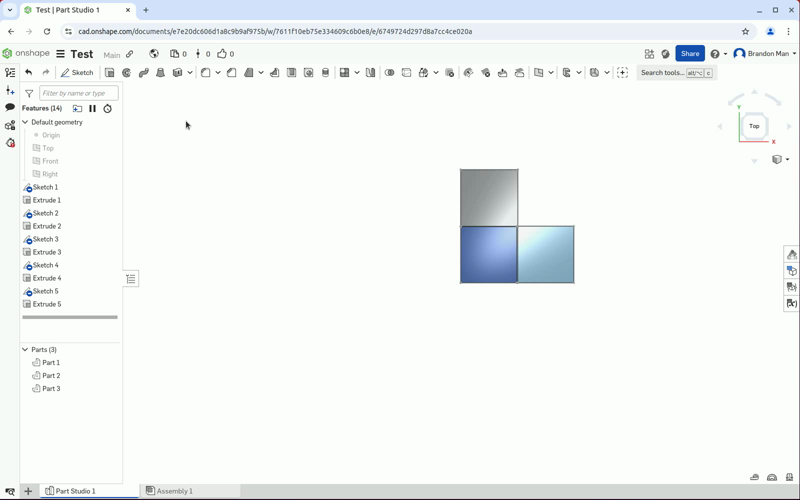
key(shift+7)
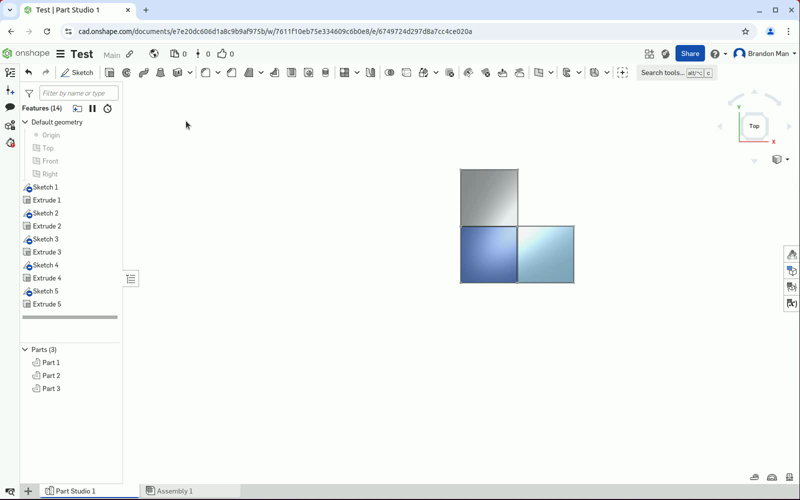
key(up, 3)
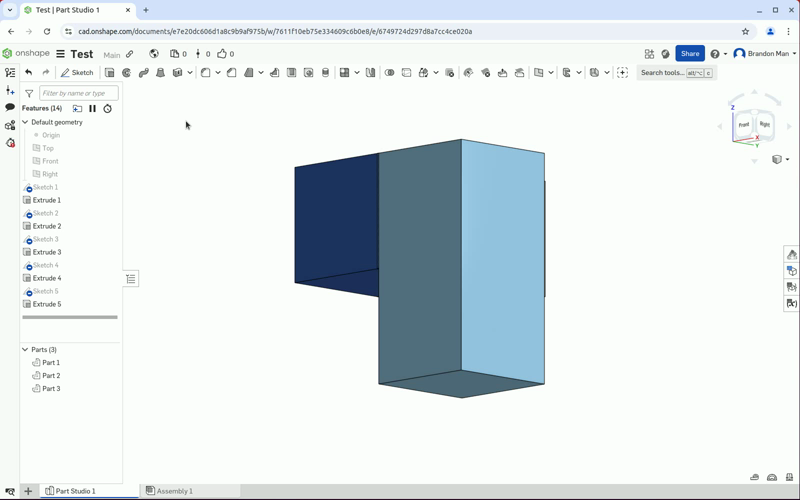
key(left, 3)
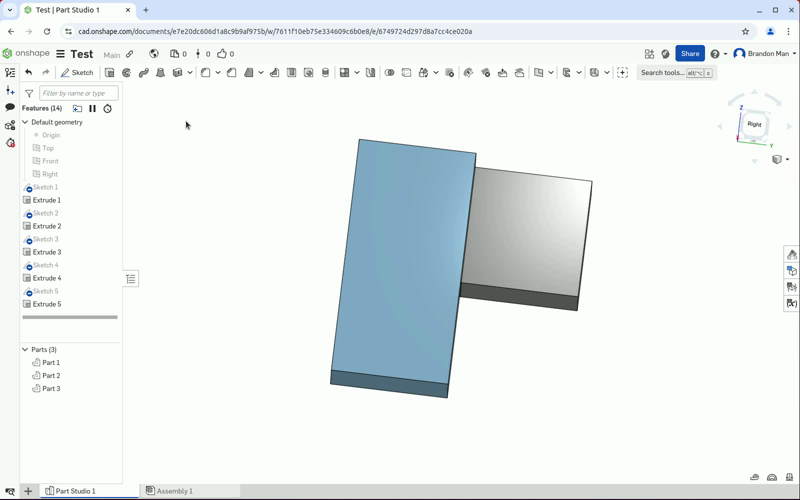
key(right, 3)
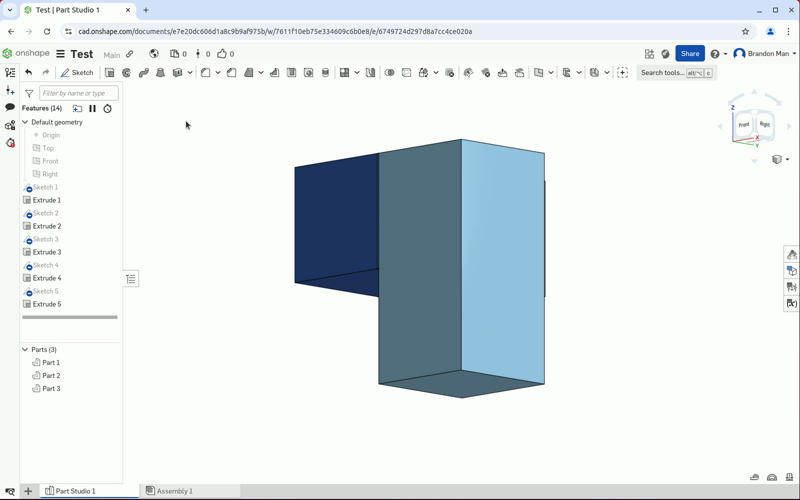
key(down, 3)
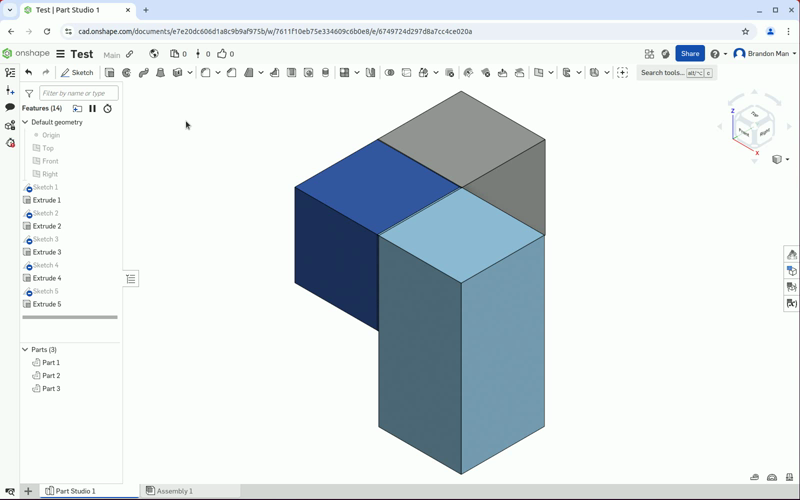
mouse_move(73, 189)
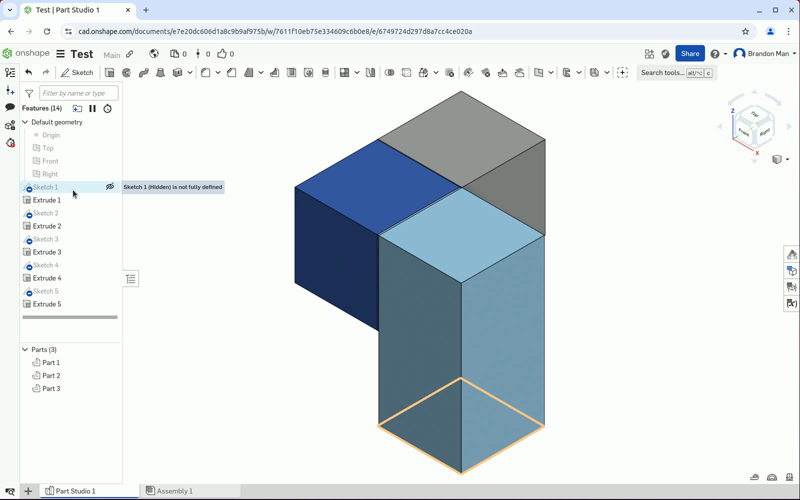
click(73, 189)